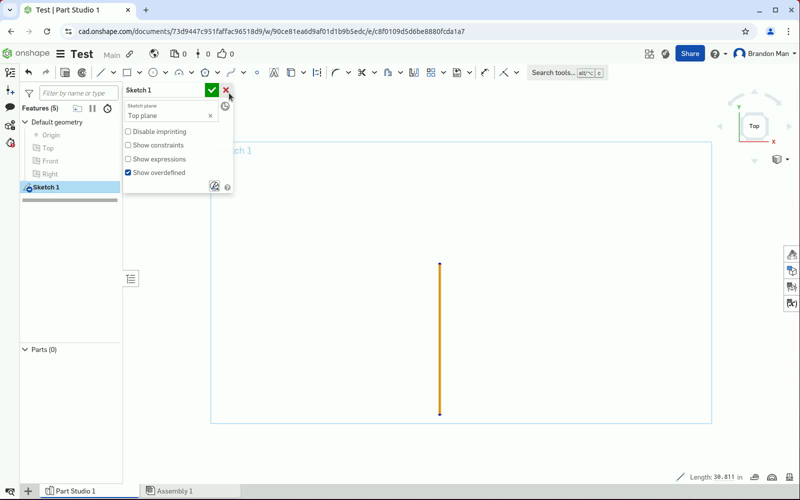
key(shift+h)
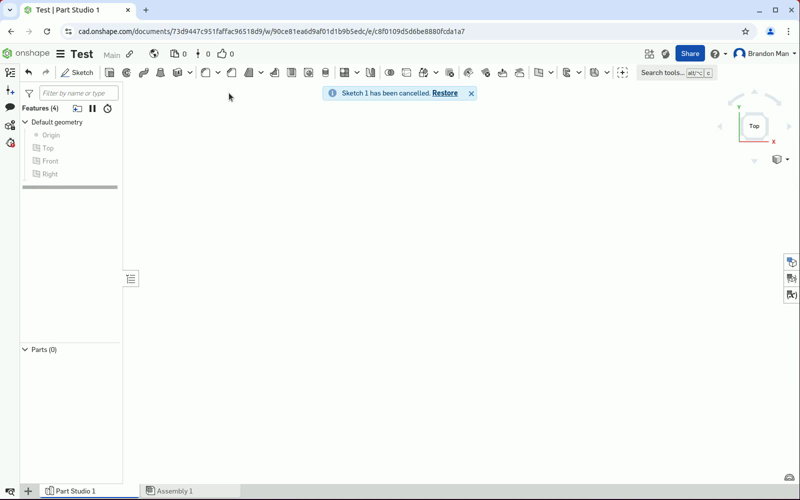
mouse_move(73, 352)
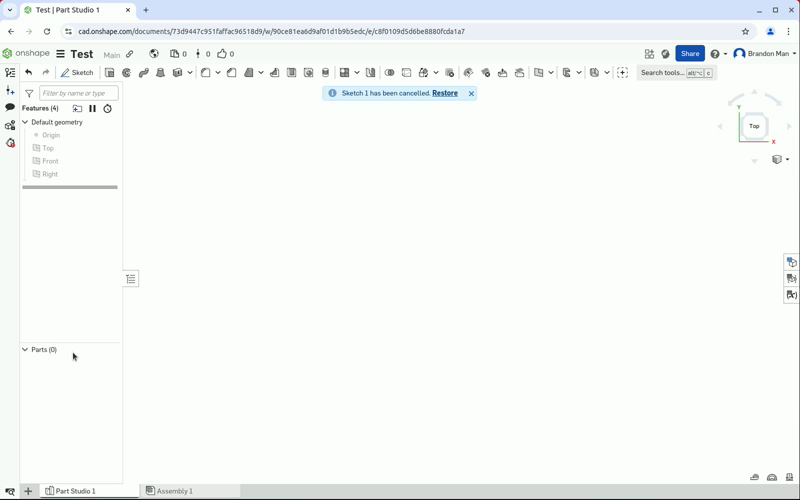
key(y)
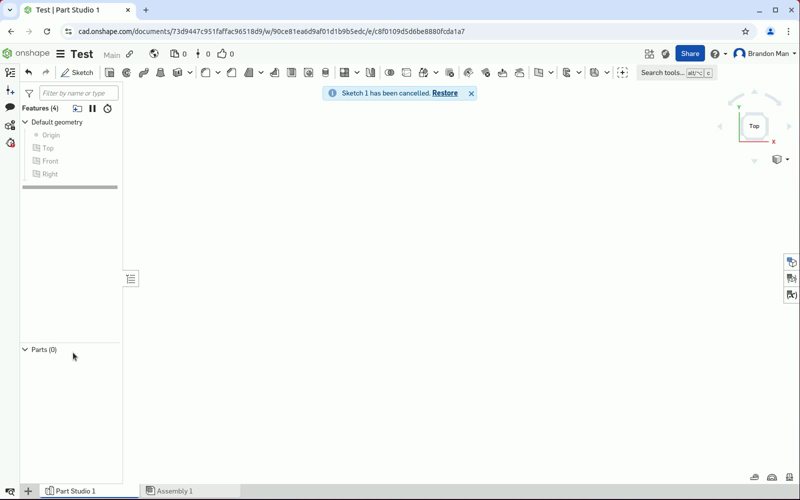
key(shift+p)
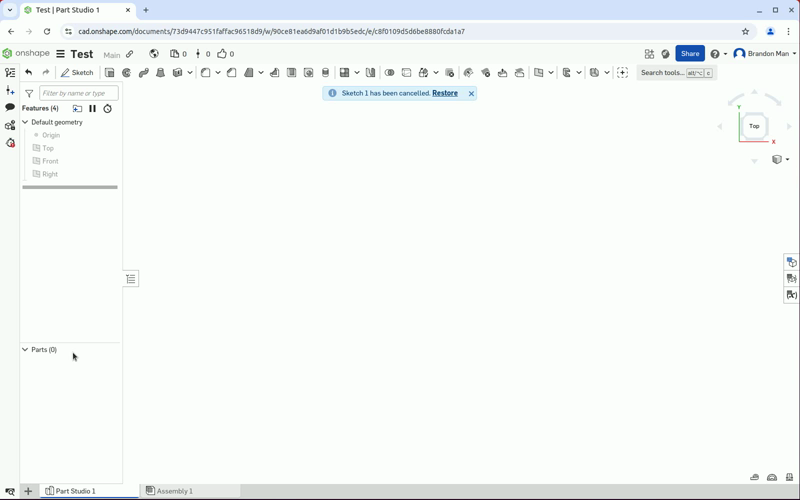
key(space)
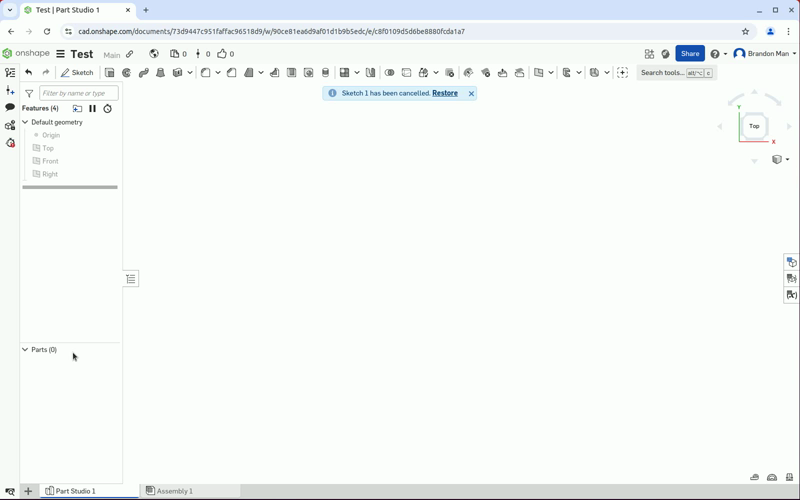
key_down(shift)
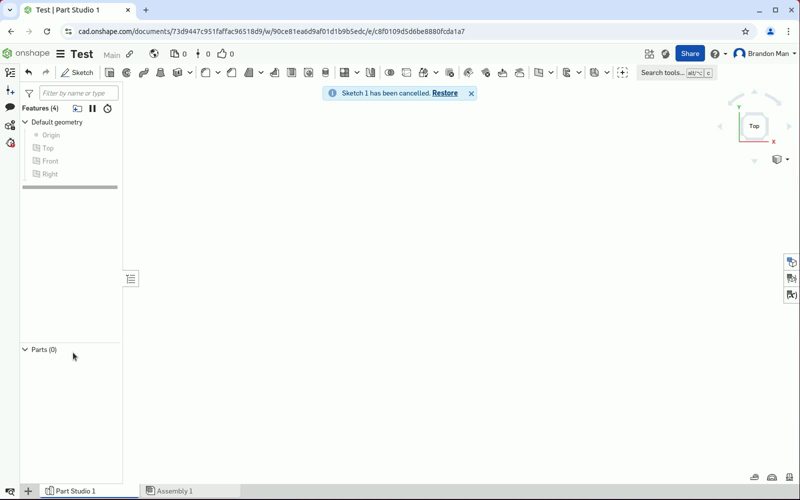
key(up)
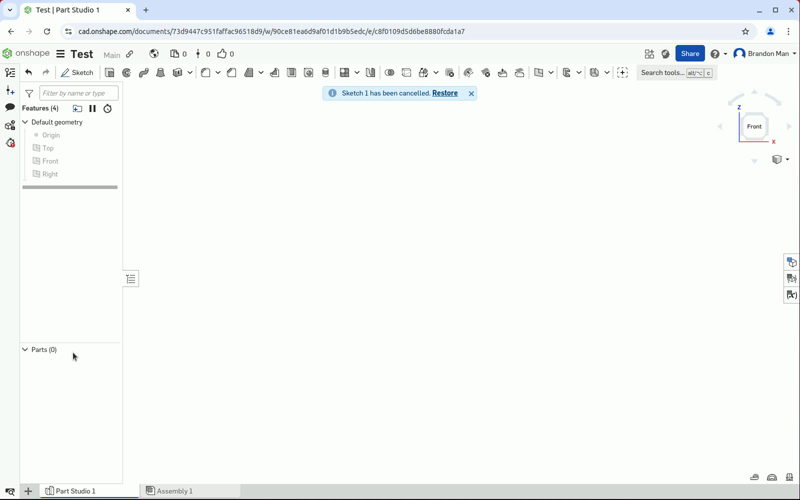
key_up(shift)
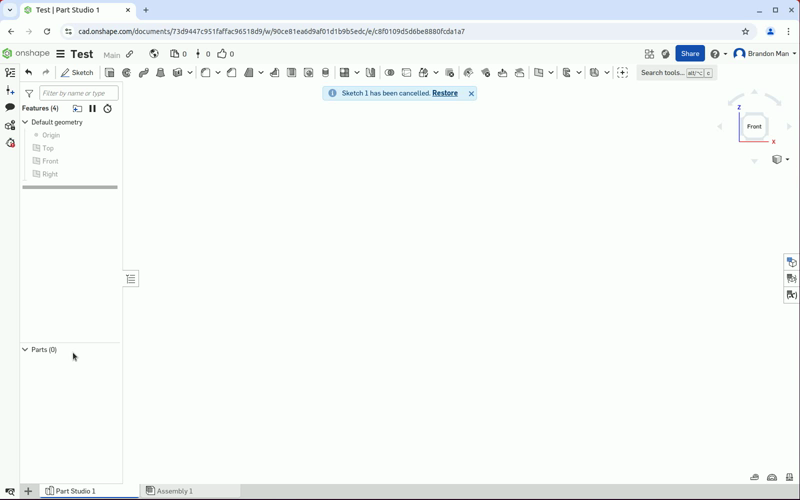
mouse_move(73, 352)
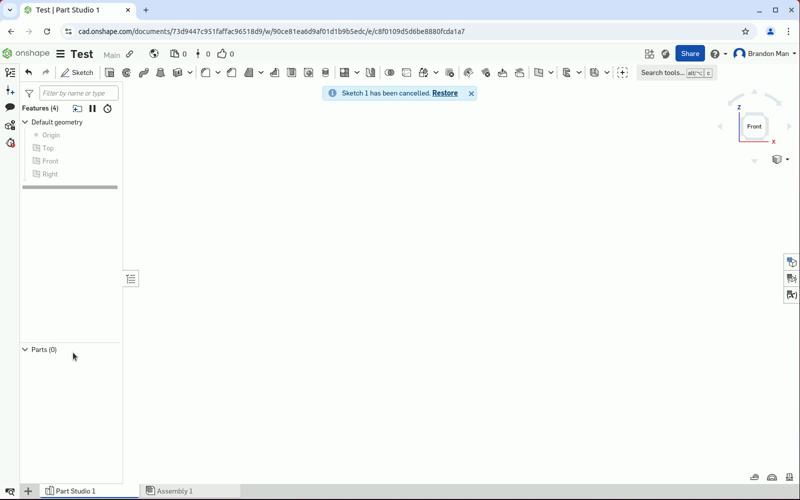
key(shift+y)
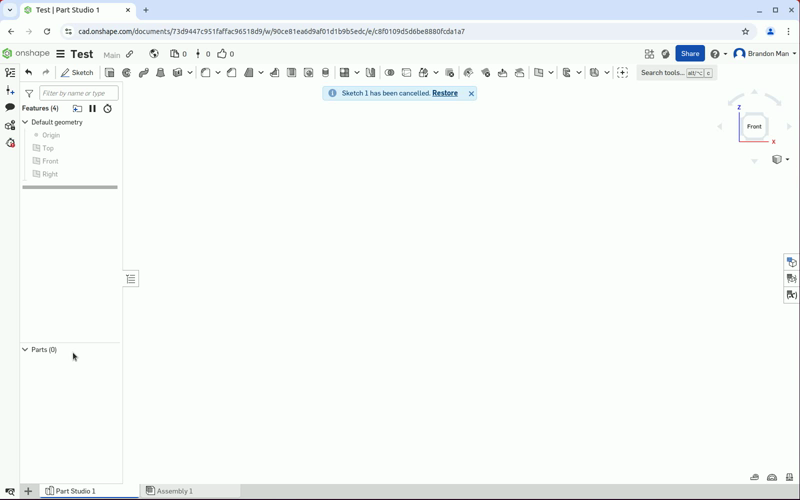
key(shift+s)
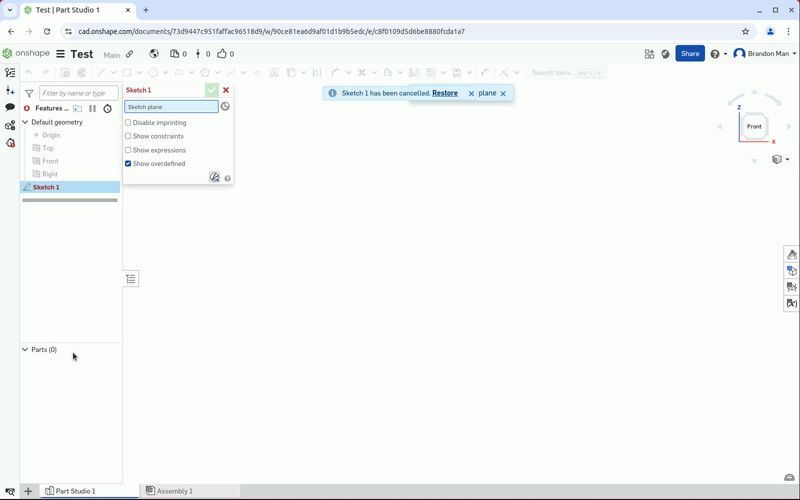
mouse_move(73, 163)
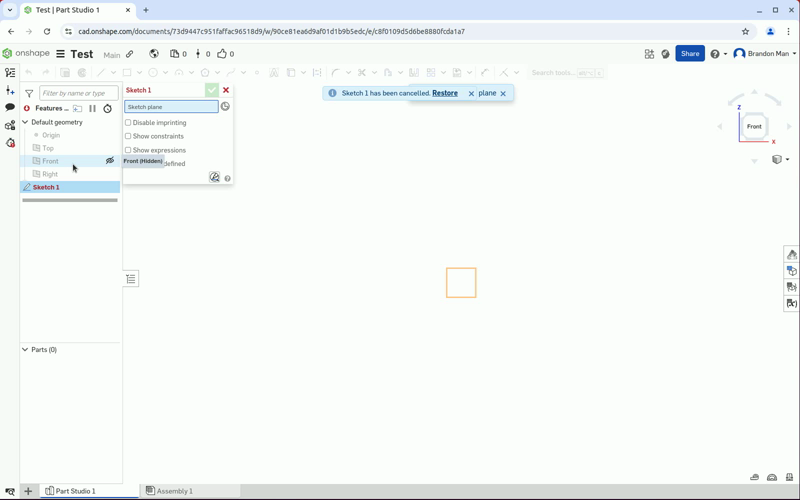
click(73, 163)
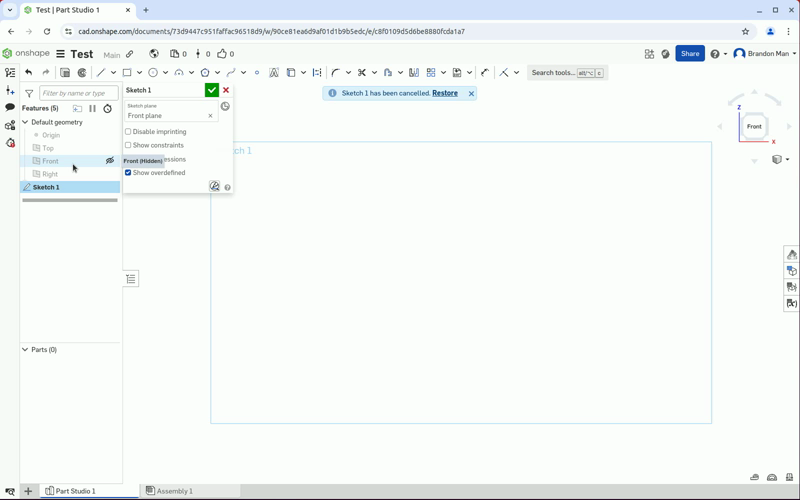
mouse_move(73, 352)
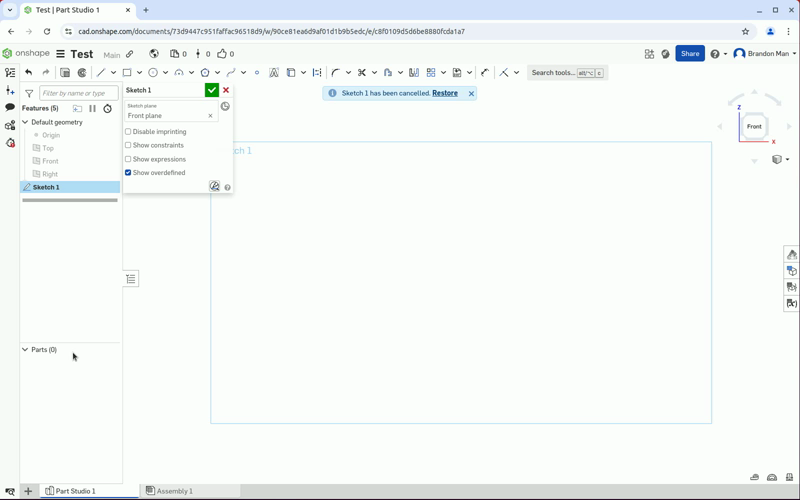
key(y)
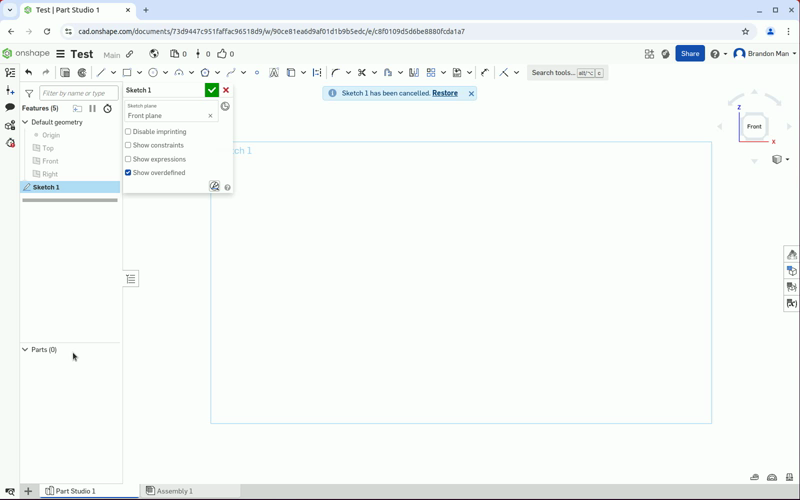
key(a)
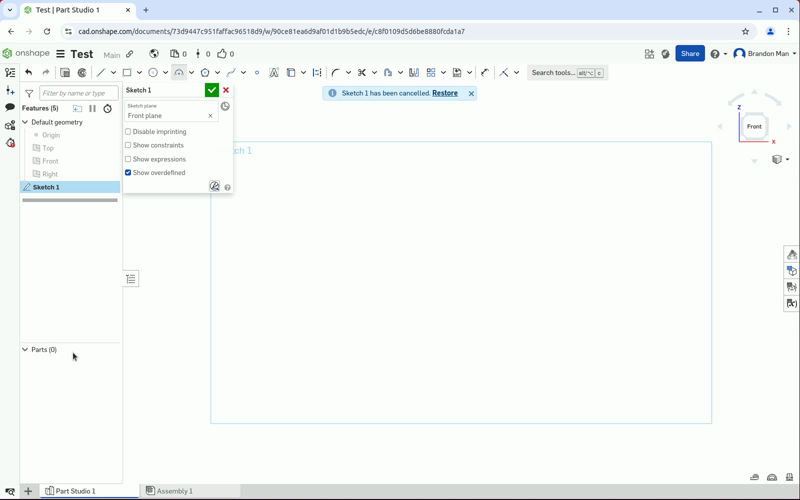
key_down(shift)
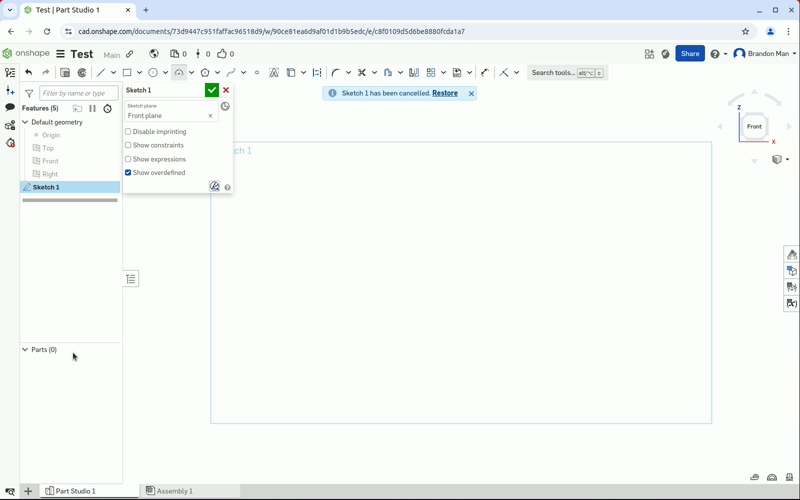
mouse_move(460, 250)
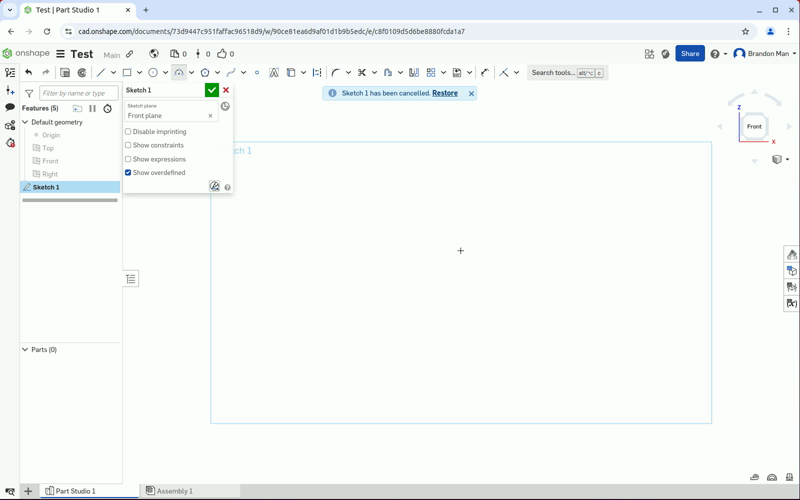
click(460, 250)
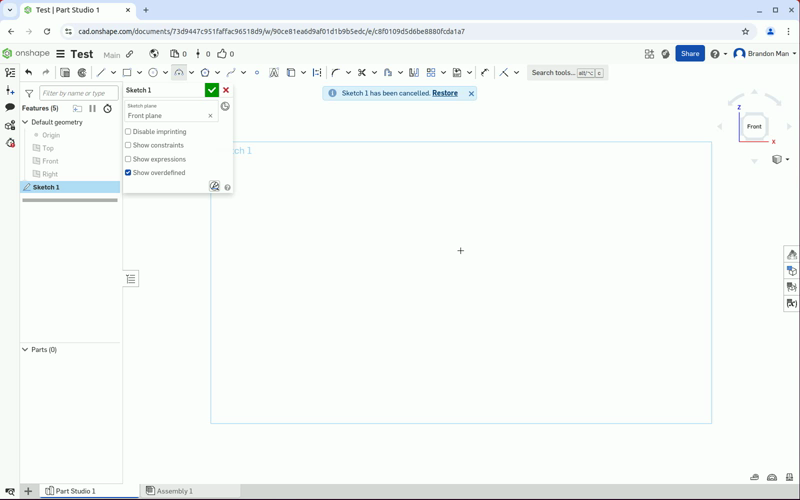
key_up(shift)
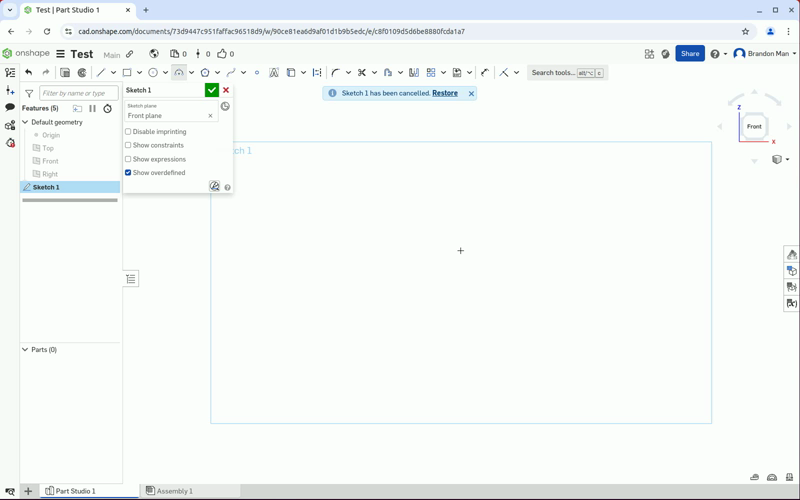
key_down(shift)
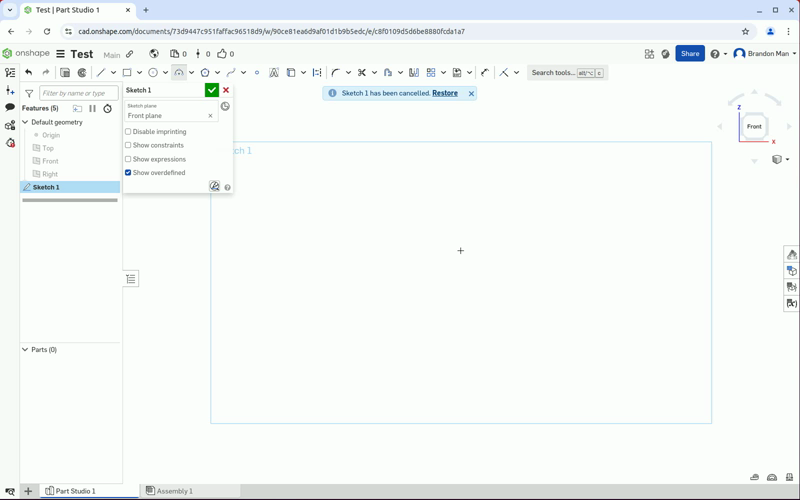
mouse_move(494, 279)
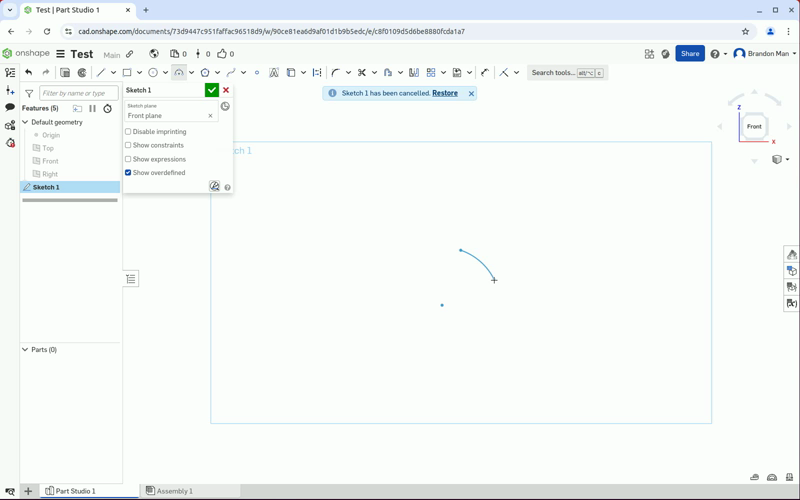
click(494, 279)
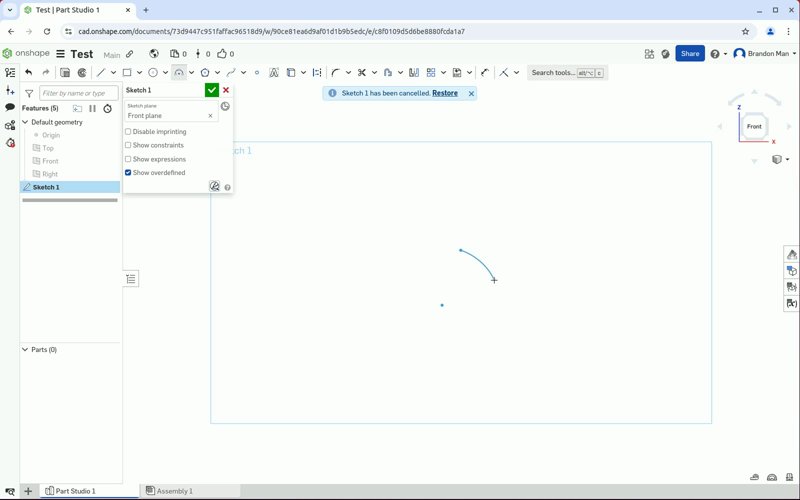
mouse_move(439, 307)
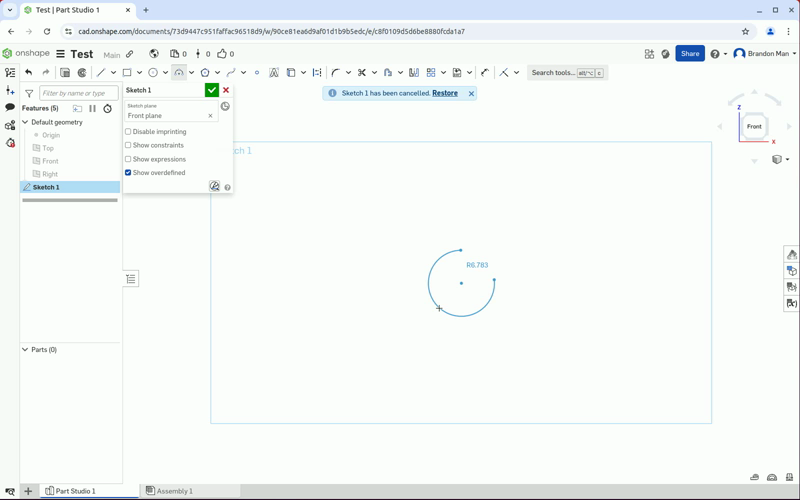
click(439, 307)
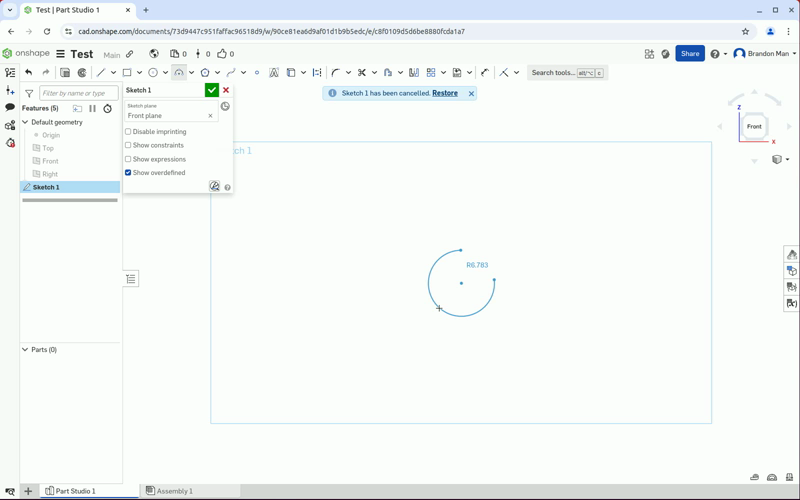
key_up(shift)
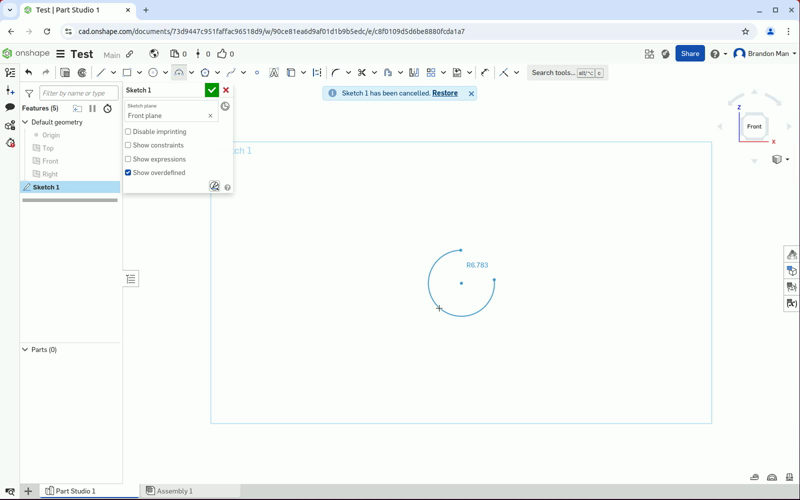
mouse_move(494, 279)
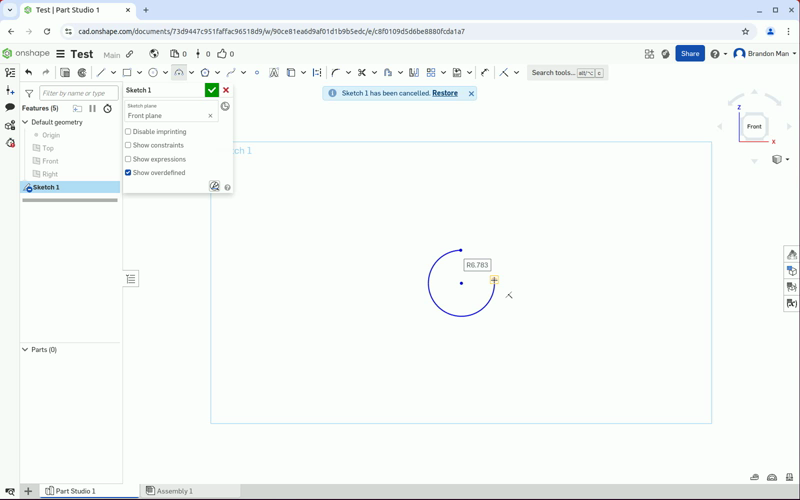
click(494, 279)
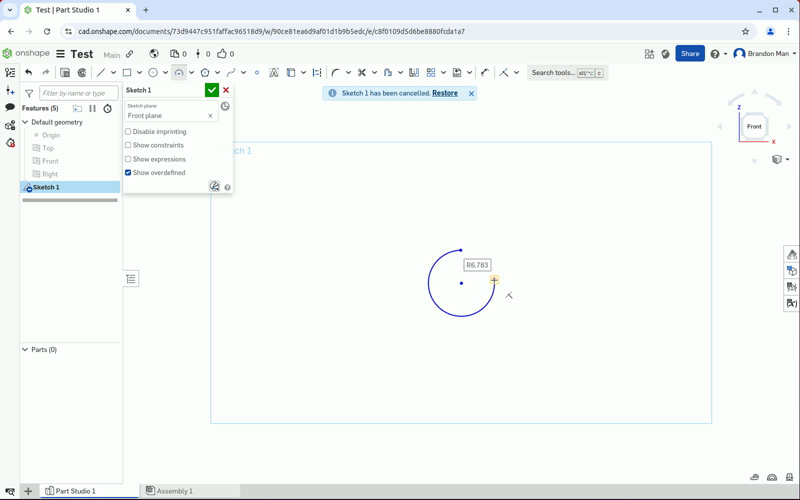
key_down(shift)
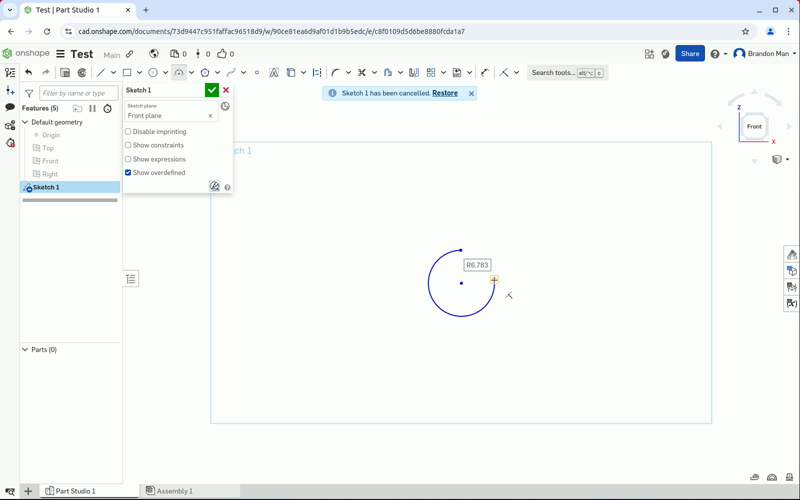
mouse_move(504, 268)
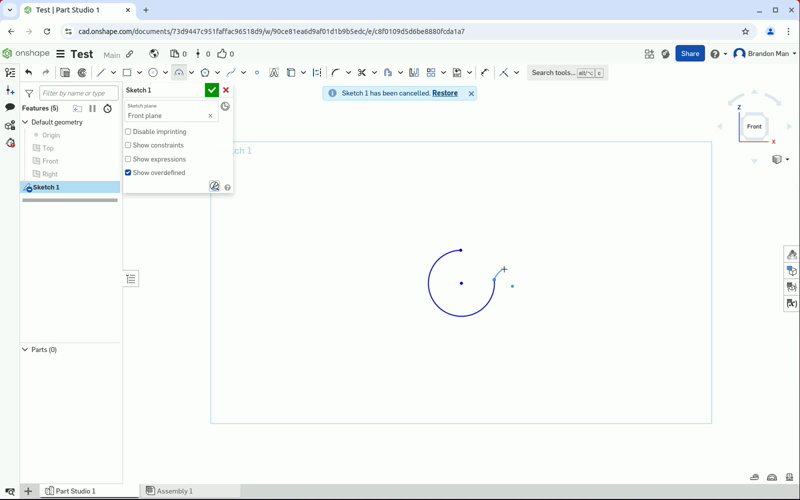
click(504, 268)
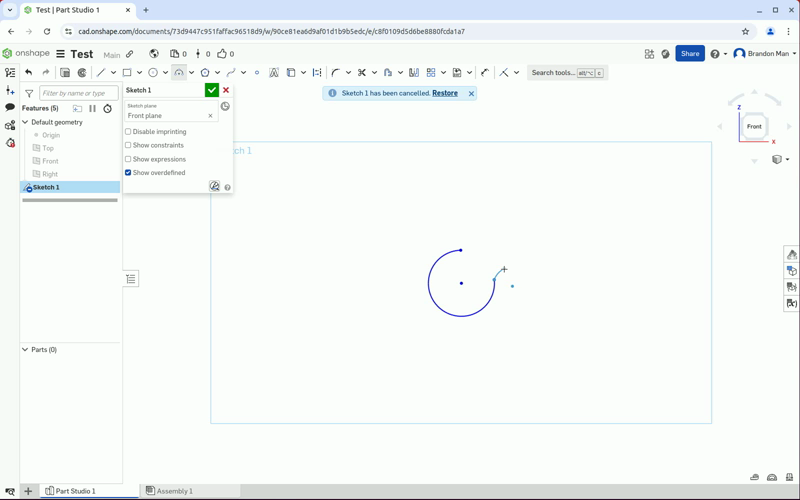
mouse_move(497, 272)
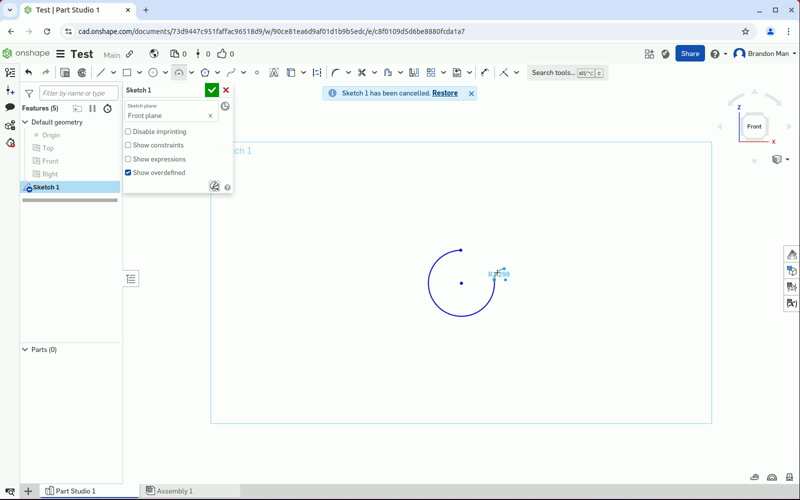
click(497, 272)
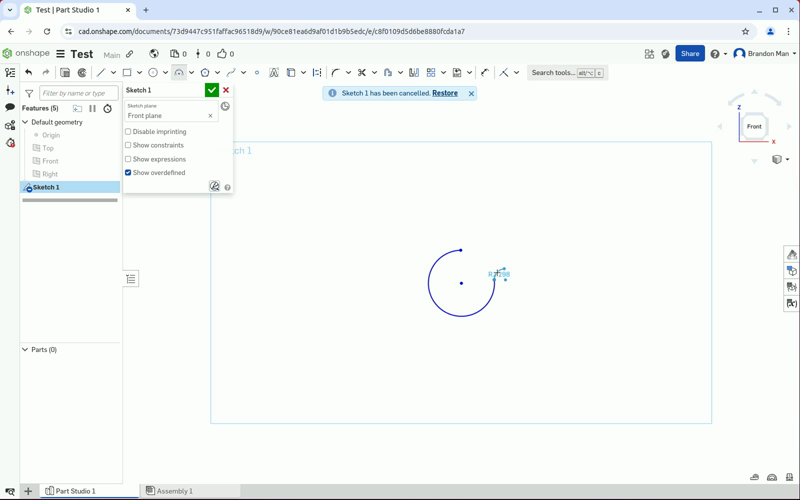
key_up(shift)
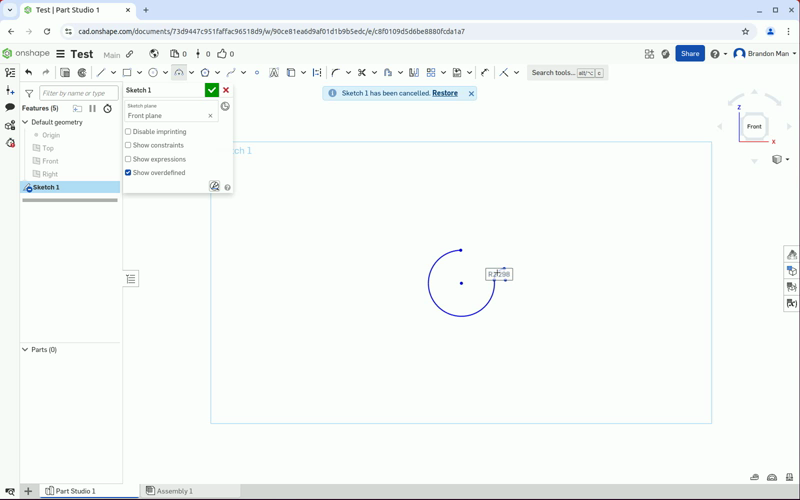
key(esc)
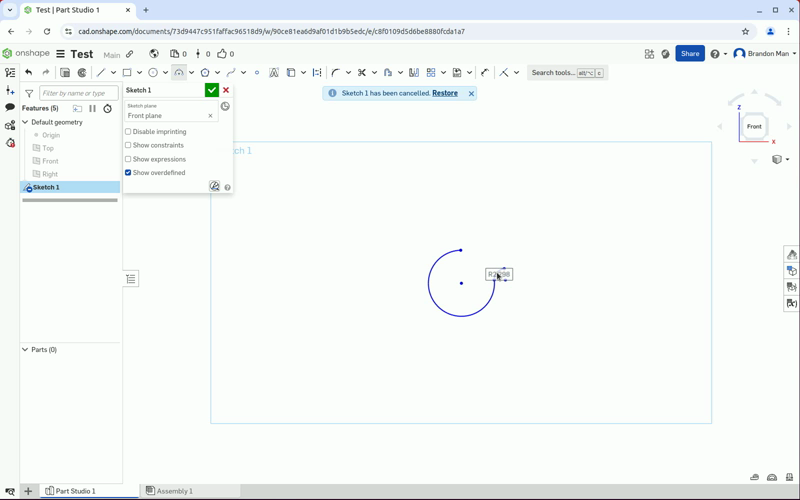
key(l)
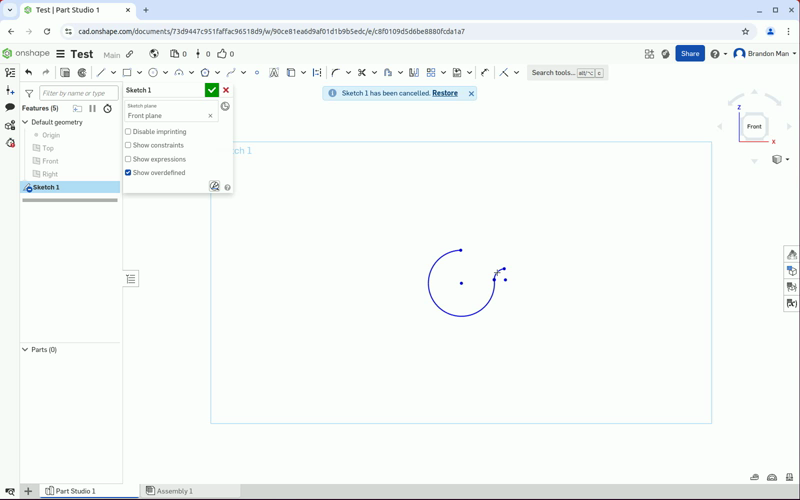
mouse_move(504, 268)
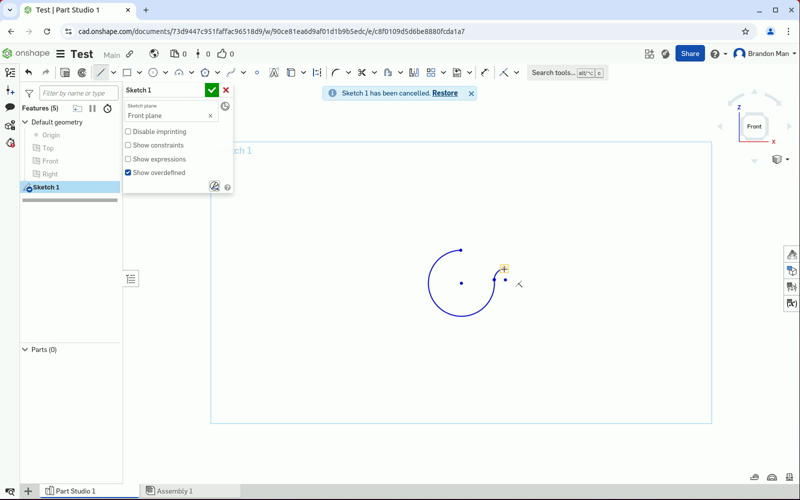
click(504, 268)
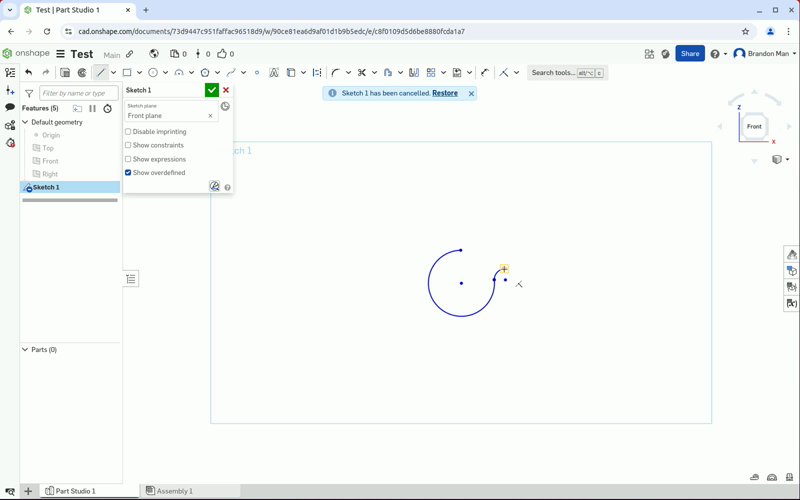
key_down(shift)
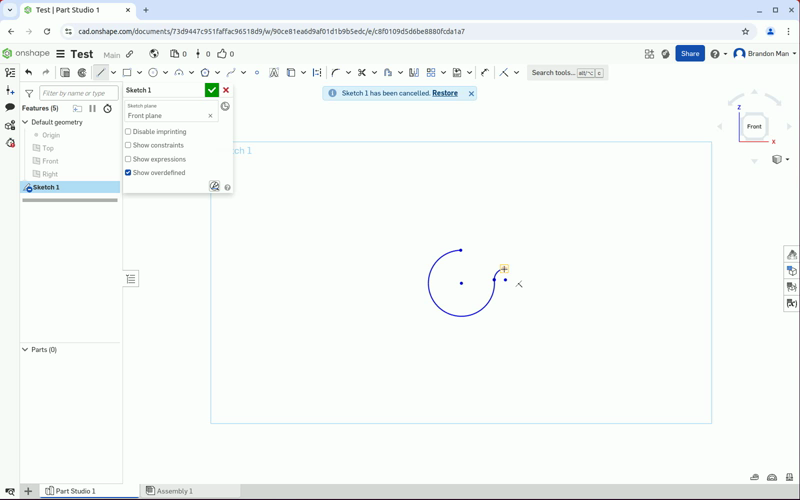
mouse_move(534, 268)
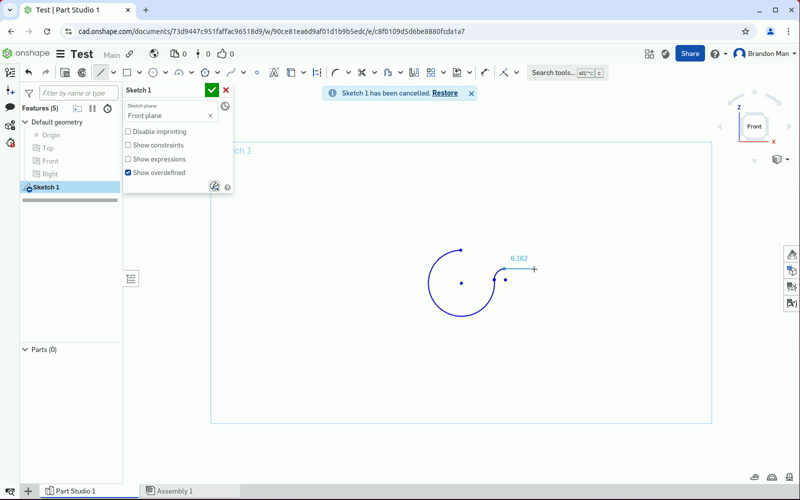
mouse_move(541, 268)
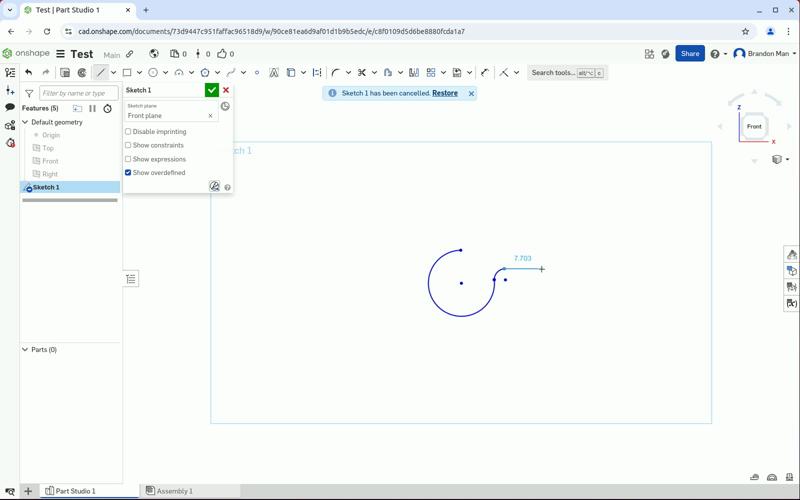
click(541, 268)
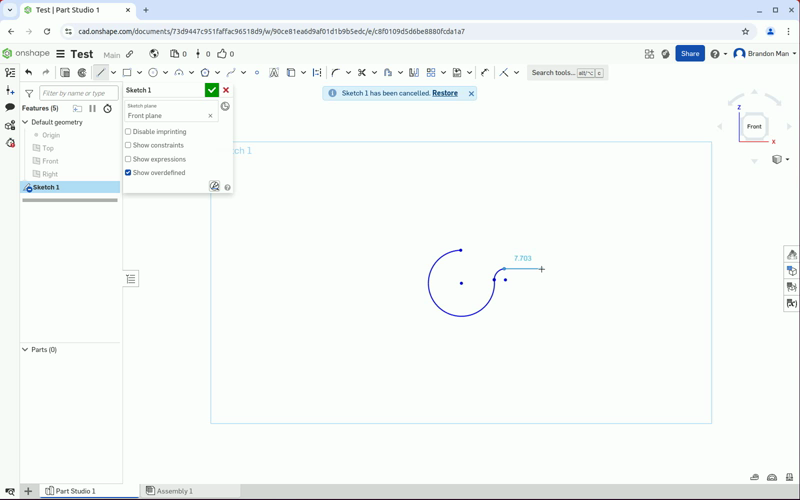
key_up(shift)
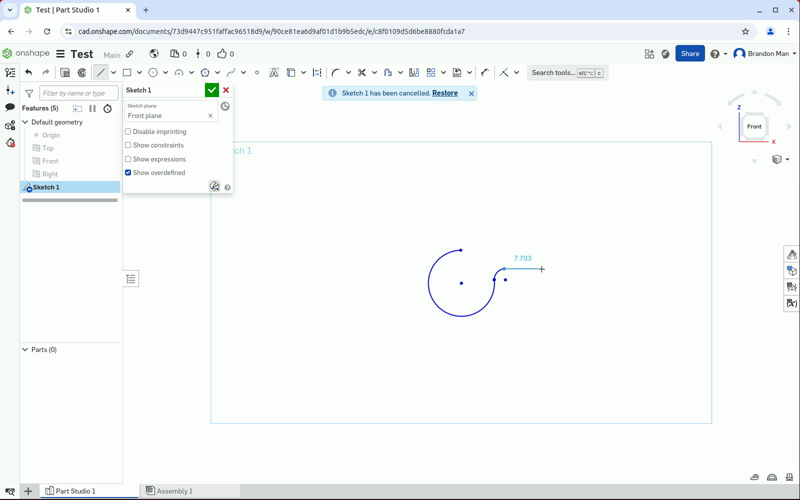
key_down(shift)
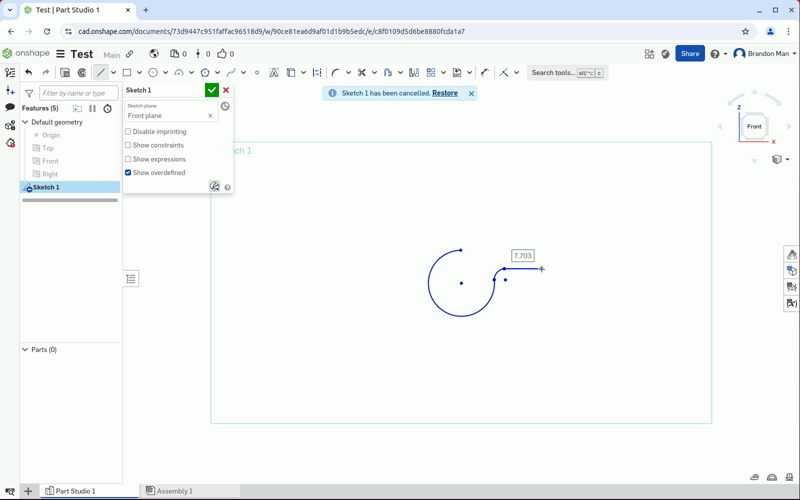
mouse_move(571, 268)
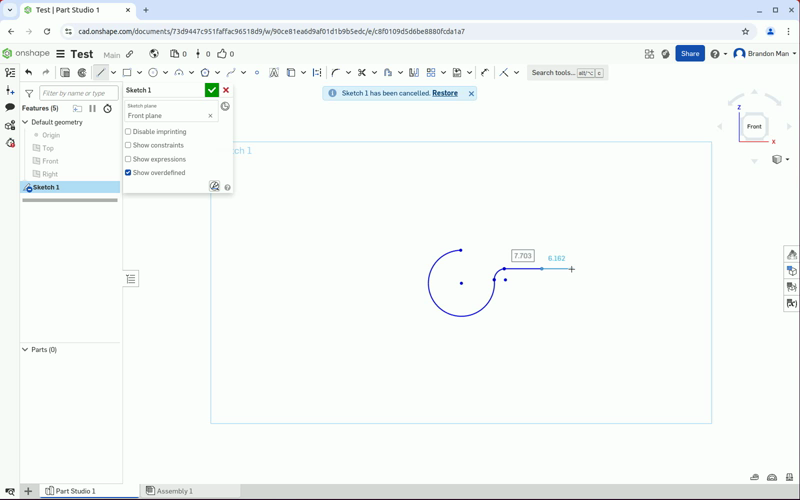
mouse_move(579, 268)
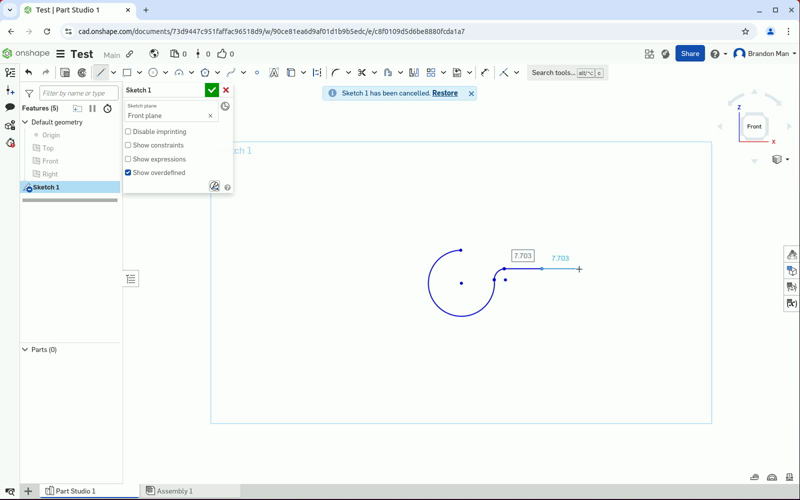
click(579, 268)
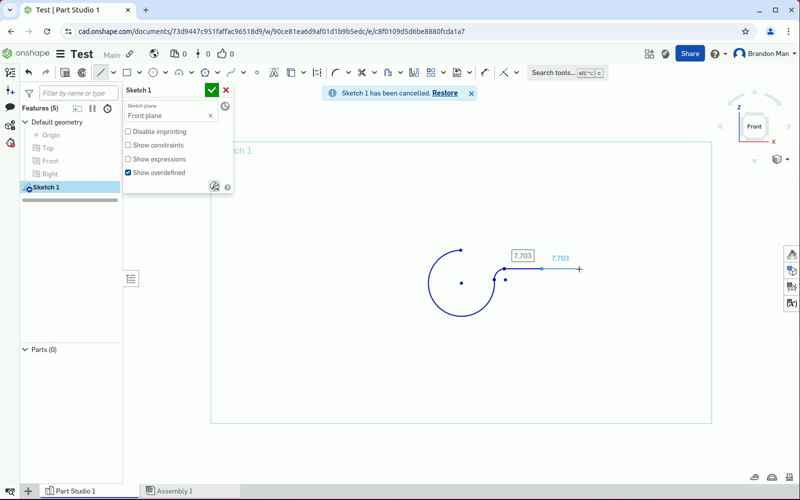
key_up(shift)
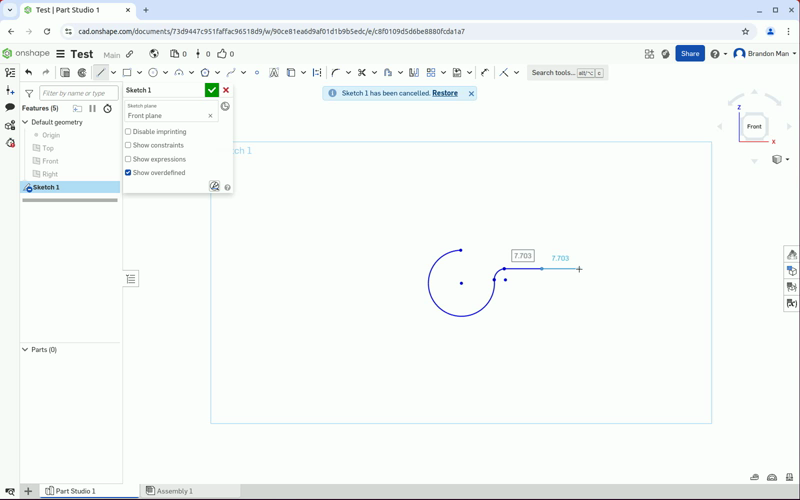
key_down(shift)
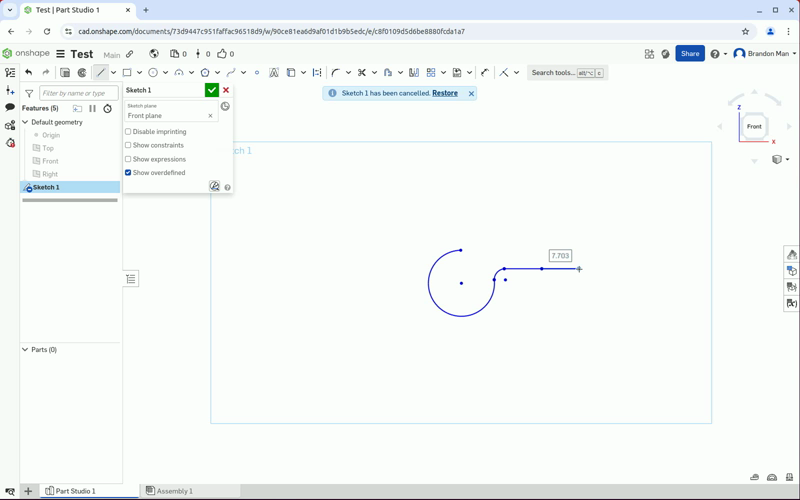
mouse_move(589, 268)
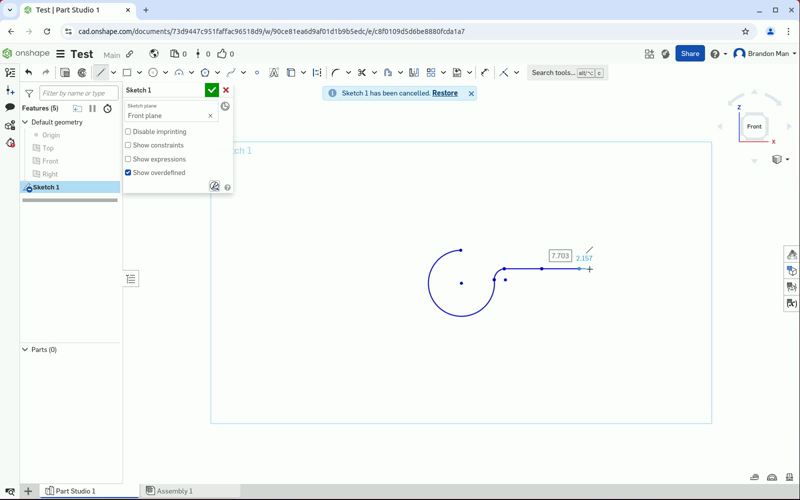
mouse_move(579, 245)
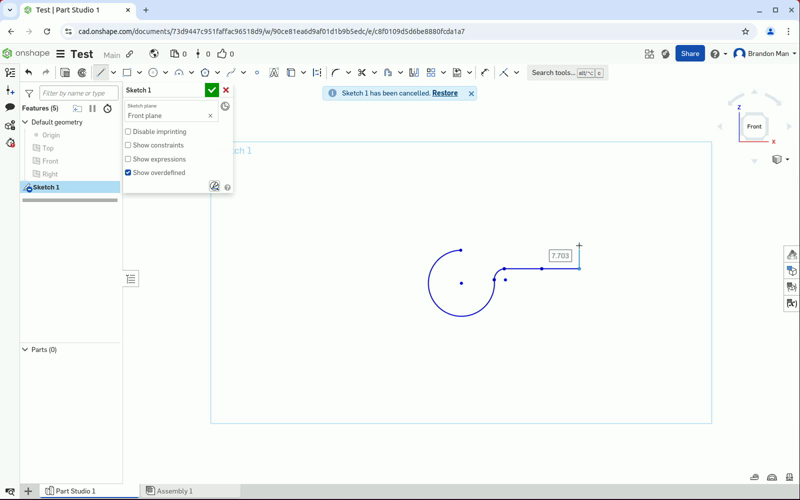
click(579, 245)
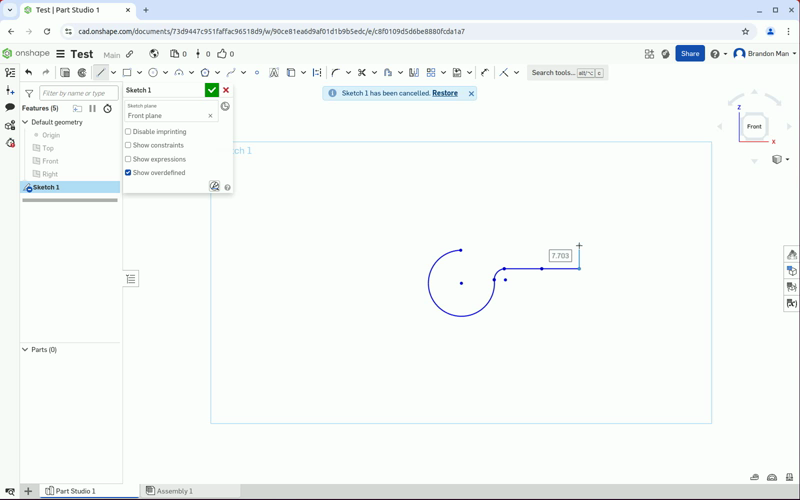
key_up(shift)
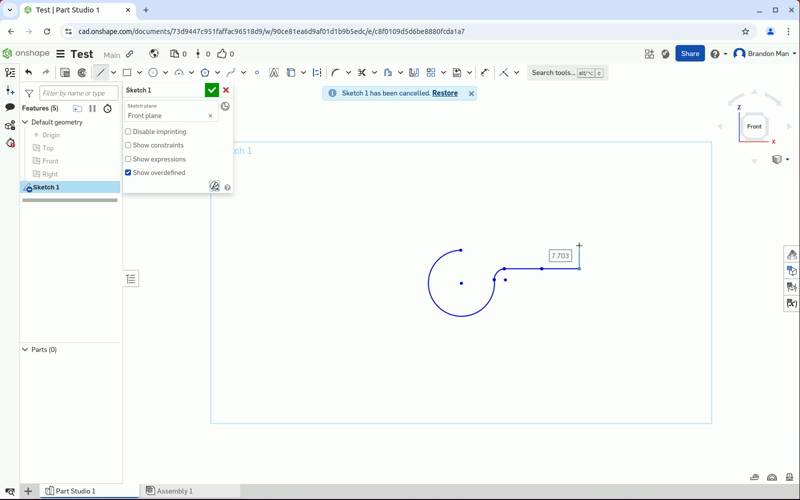
key_down(shift)
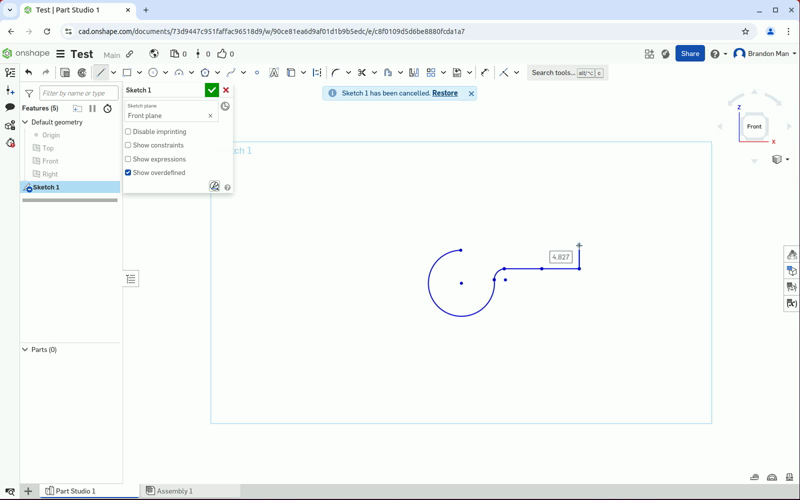
mouse_move(504, 245)
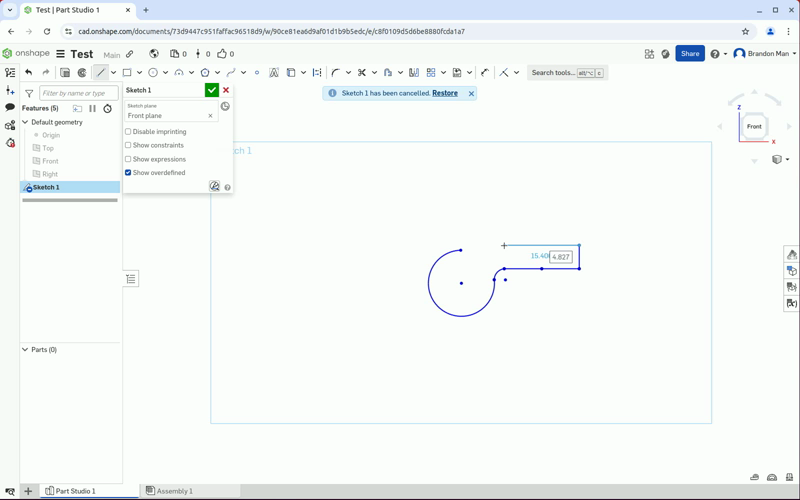
click(504, 245)
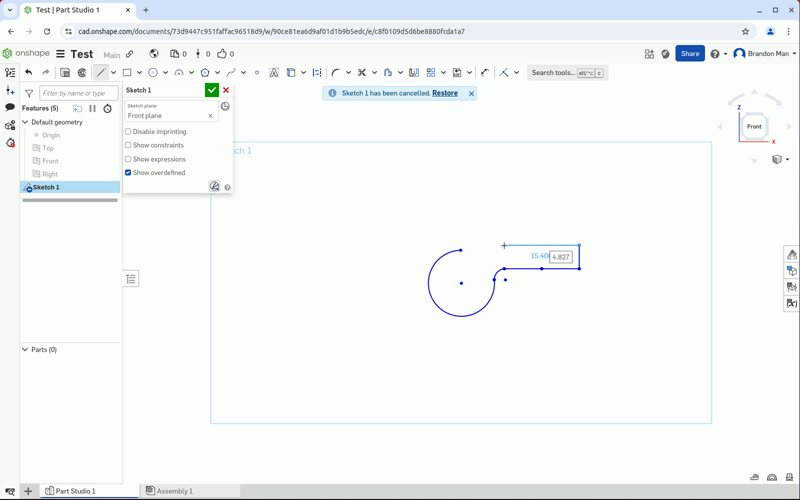
key_up(shift)
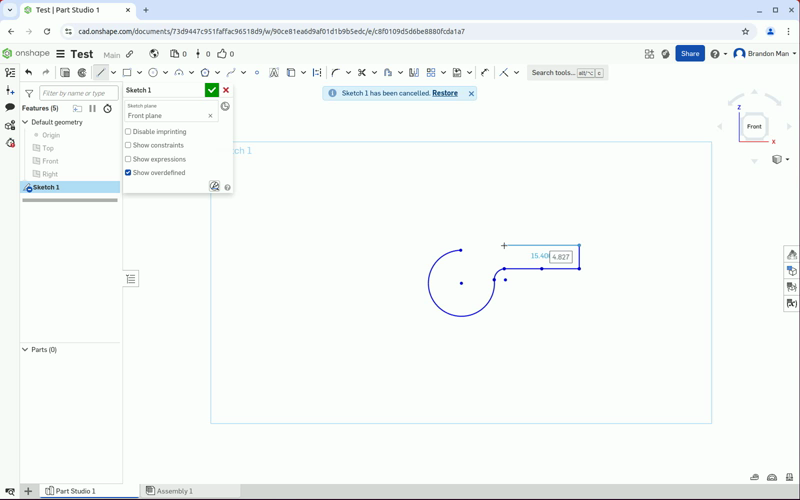
key_down(shift)
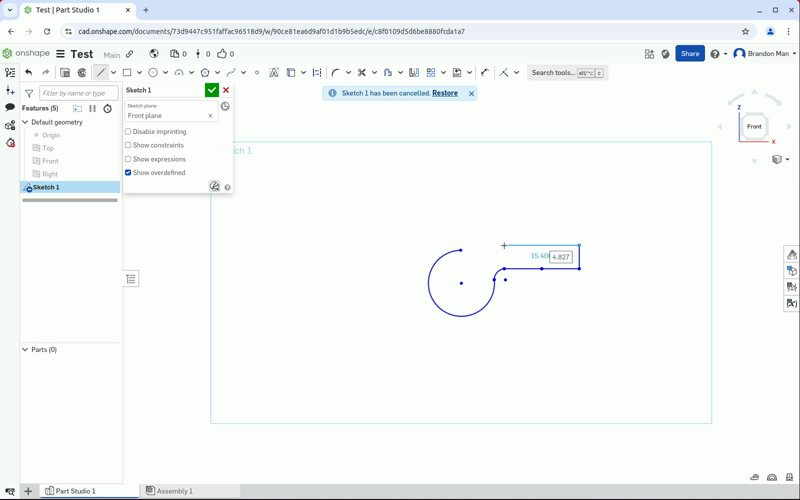
mouse_move(534, 245)
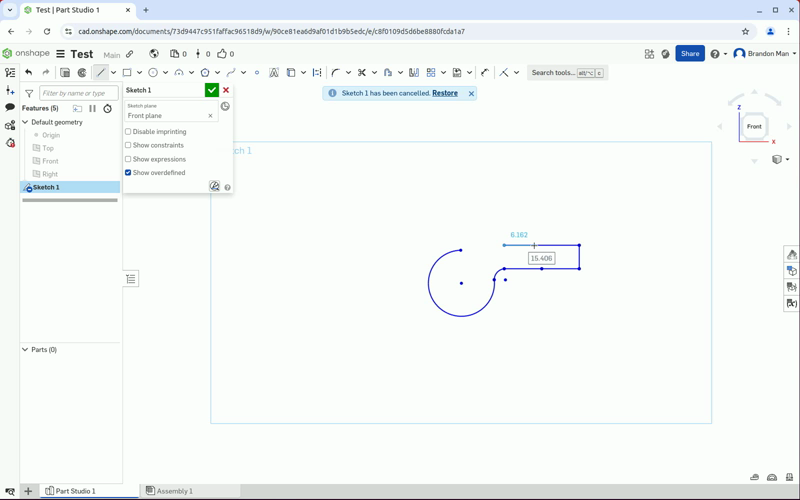
mouse_move(504, 250)
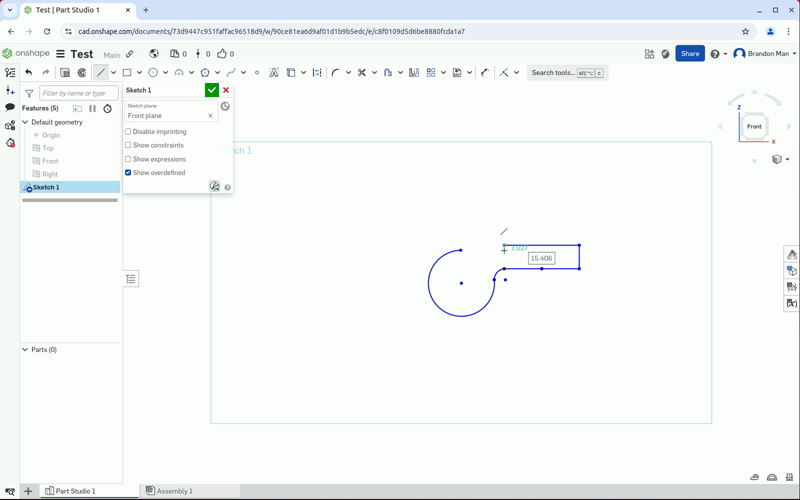
scroll(6)
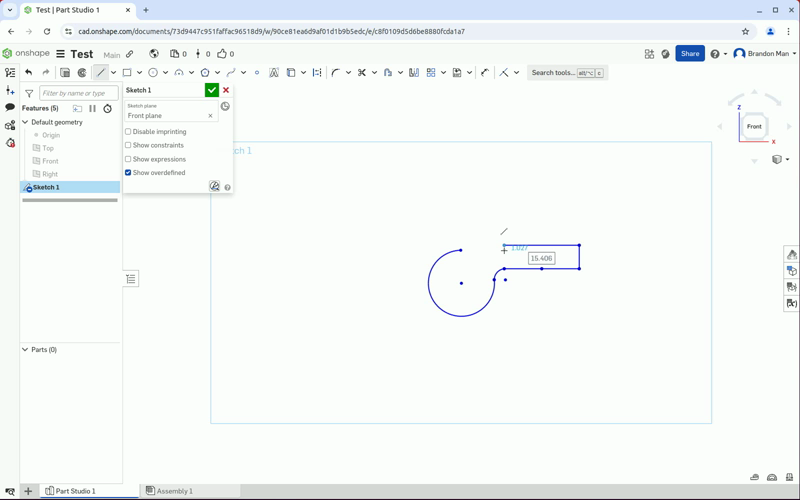
scroll(6)
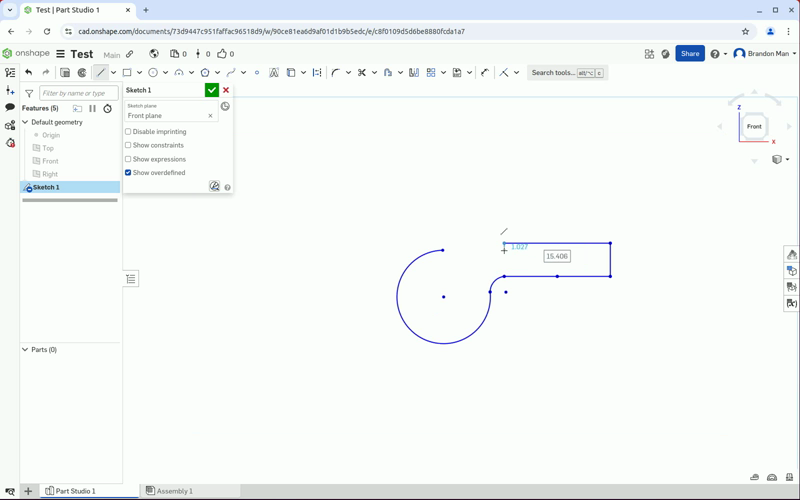
scroll(6)
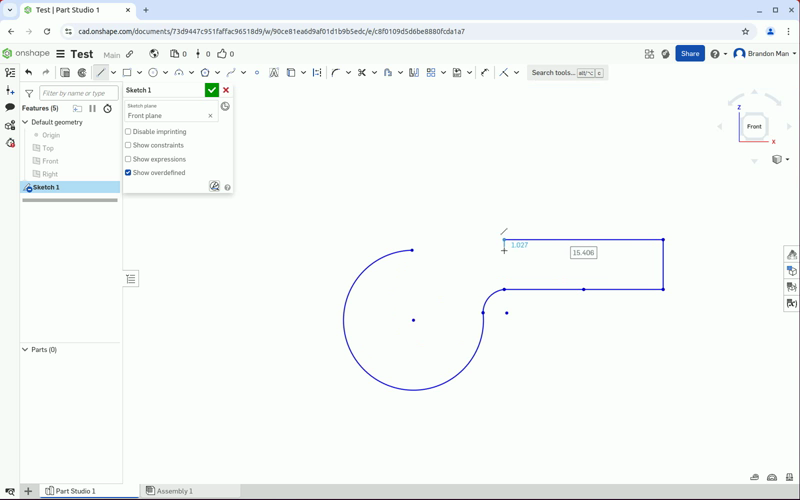
scroll(6)
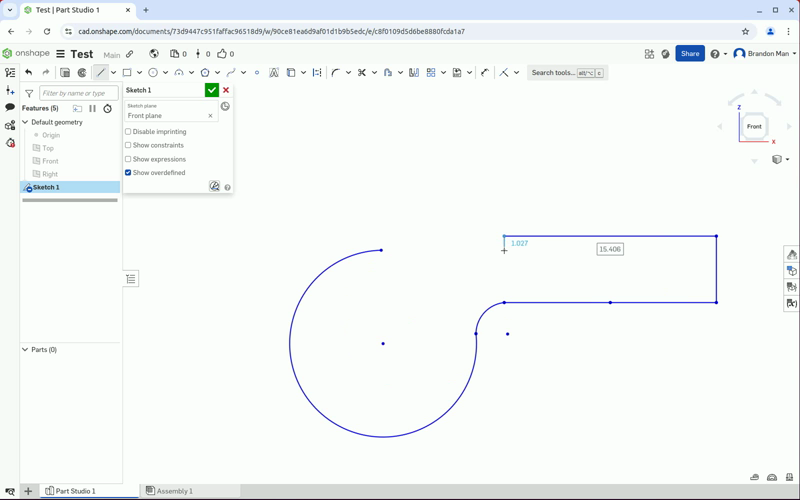
scroll(6)
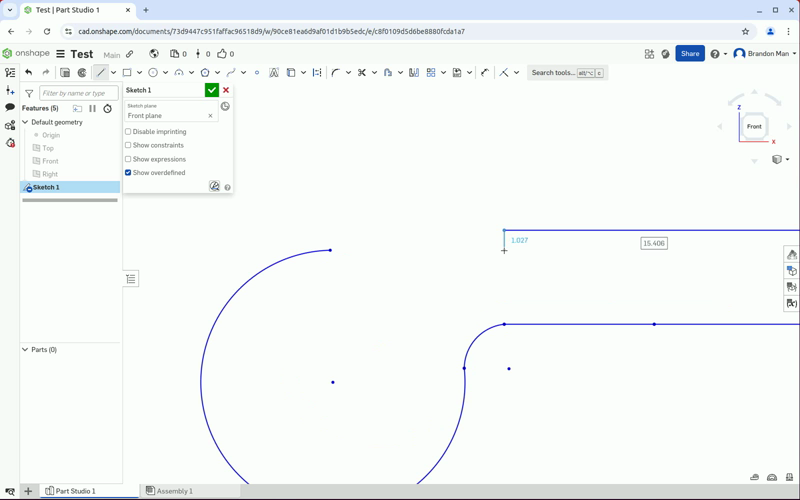
scroll(6)
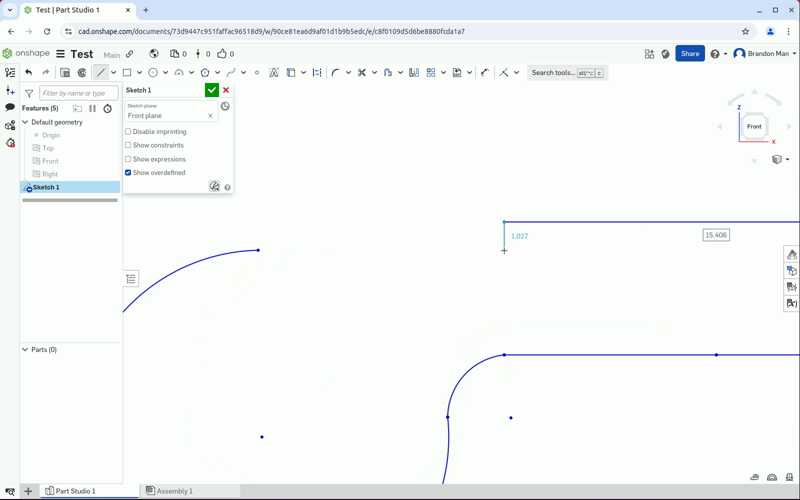
scroll(6)
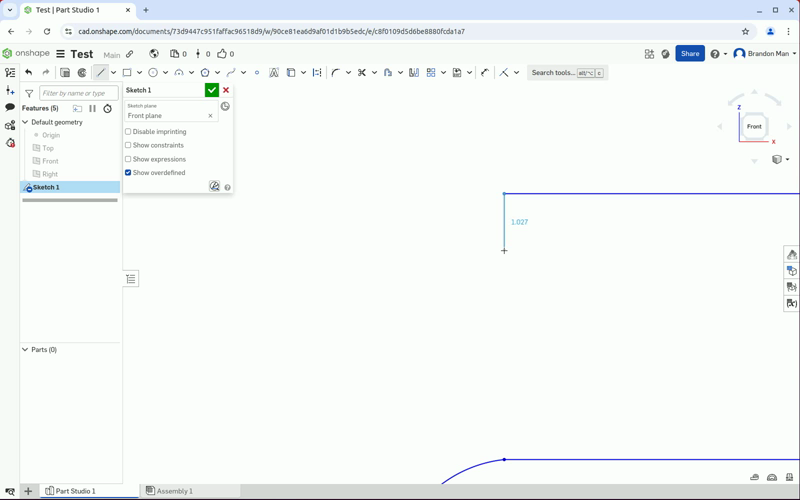
click(504, 250)
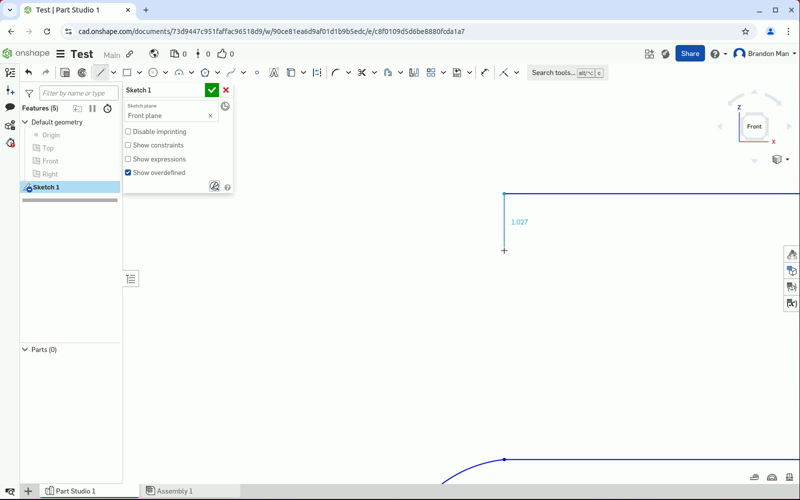
scroll(-6)
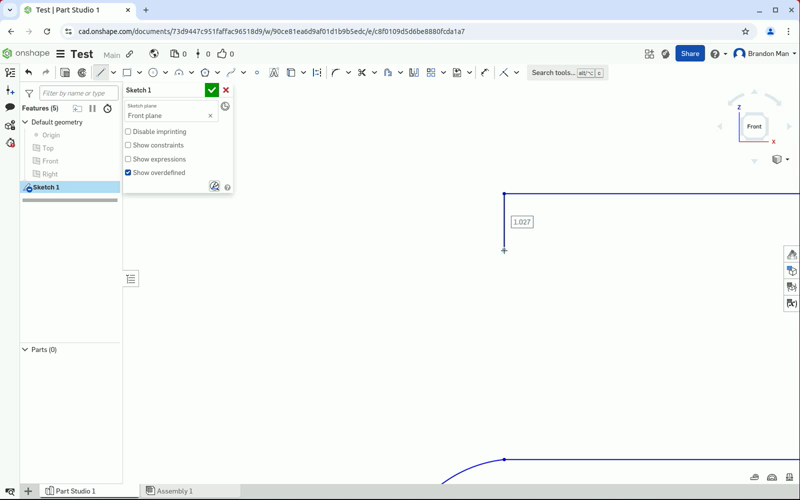
scroll(-6)
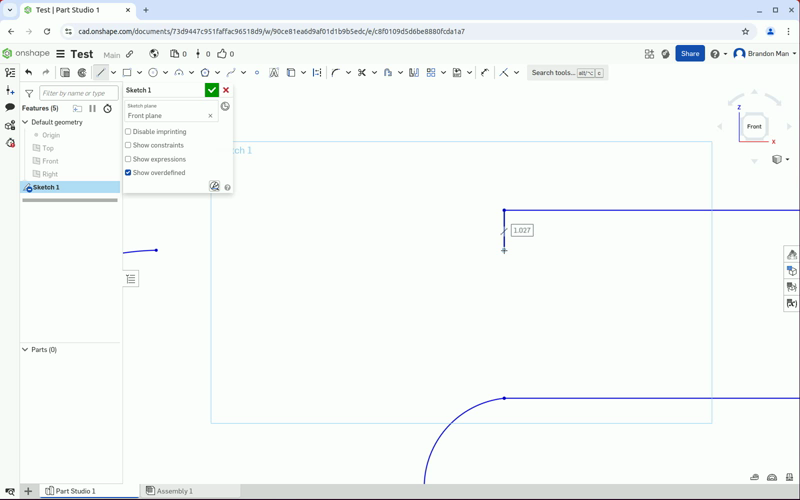
scroll(-6)
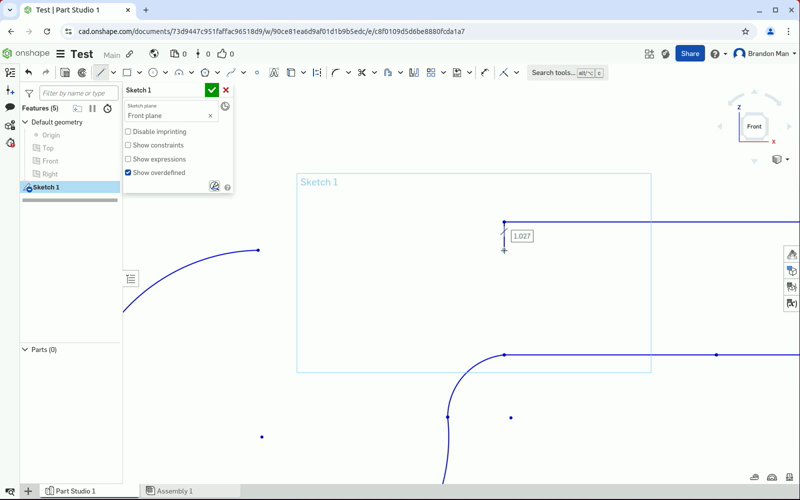
scroll(-6)
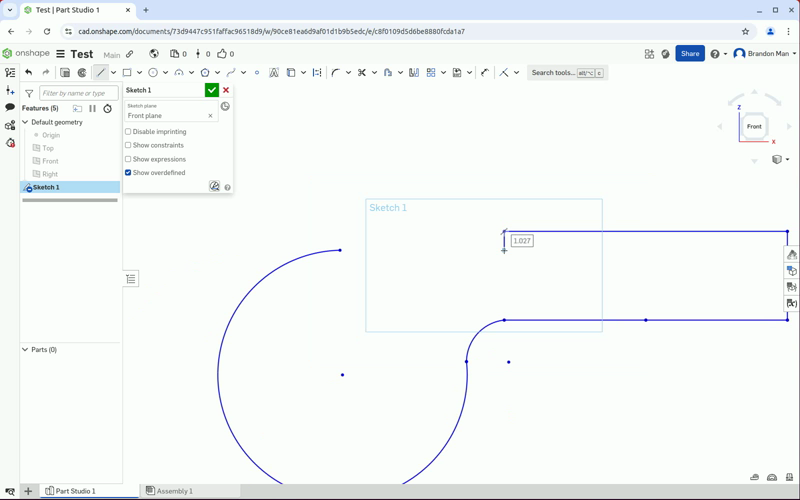
scroll(-6)
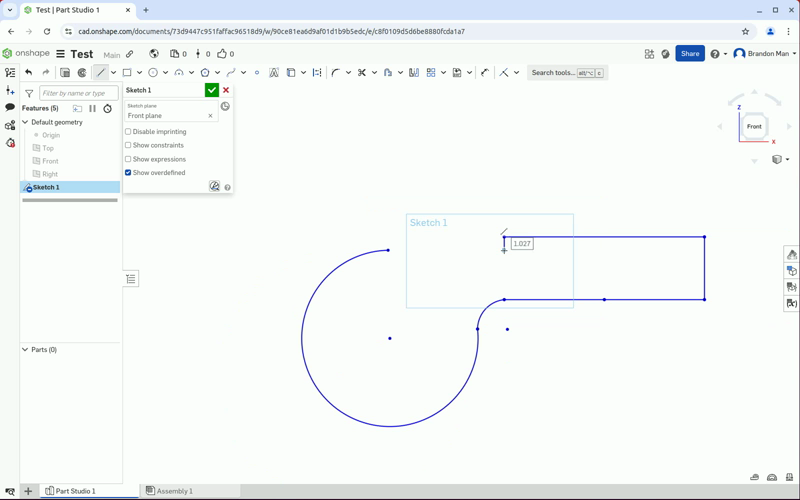
scroll(-6)
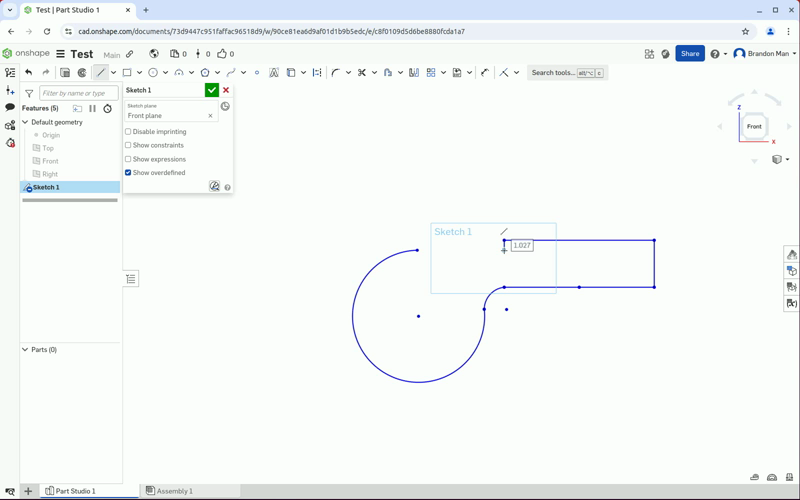
scroll(-6)
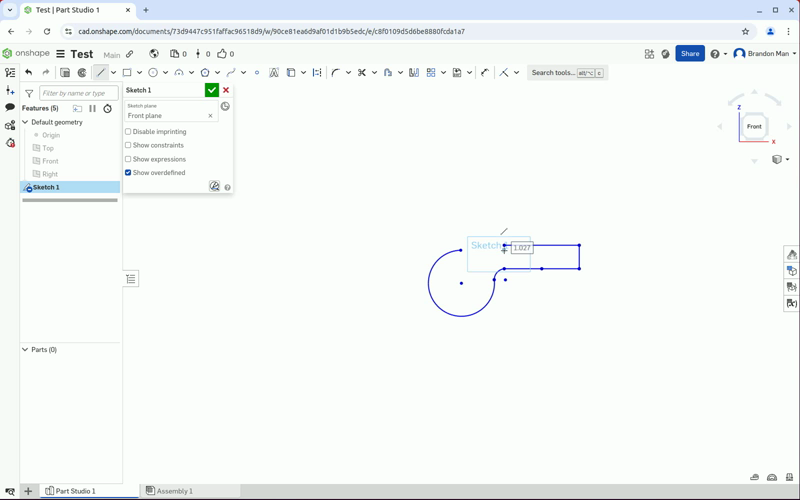
key_up(shift)
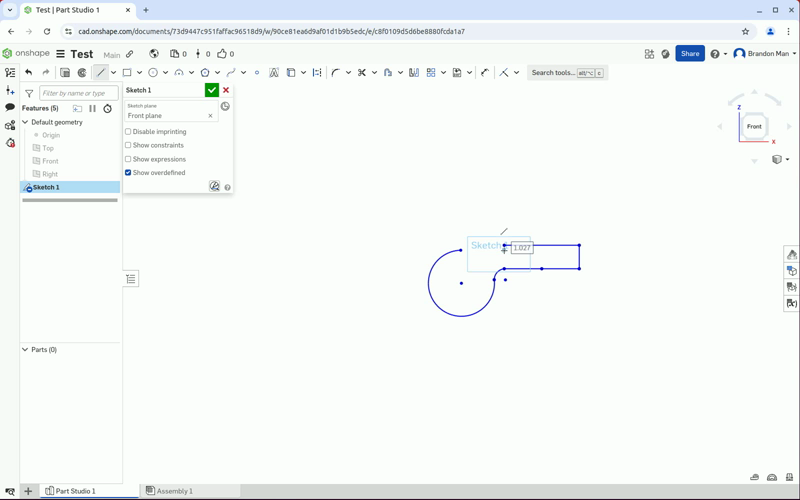
mouse_move(534, 250)
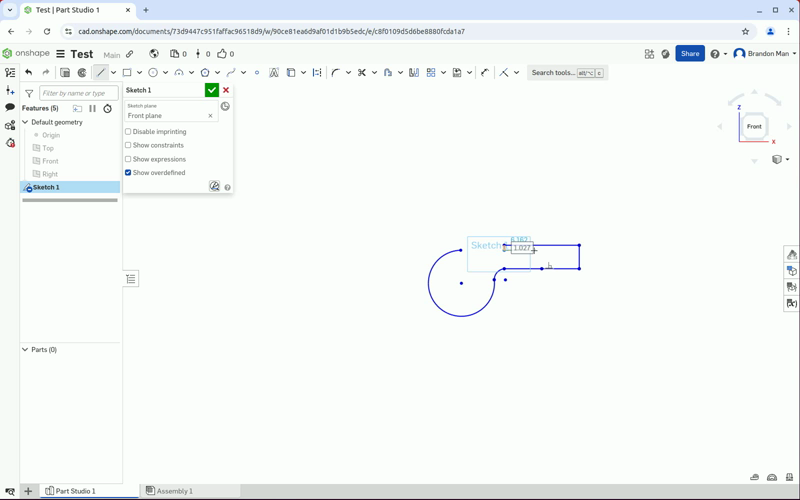
key_down(shift)
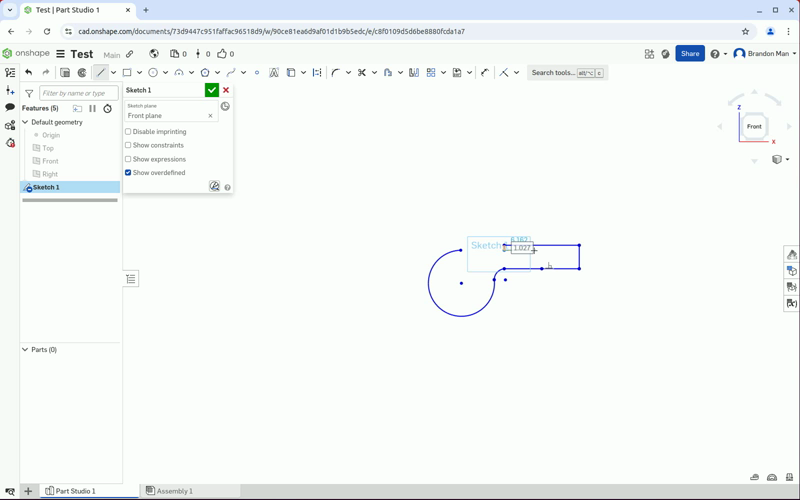
mouse_move(460, 250)
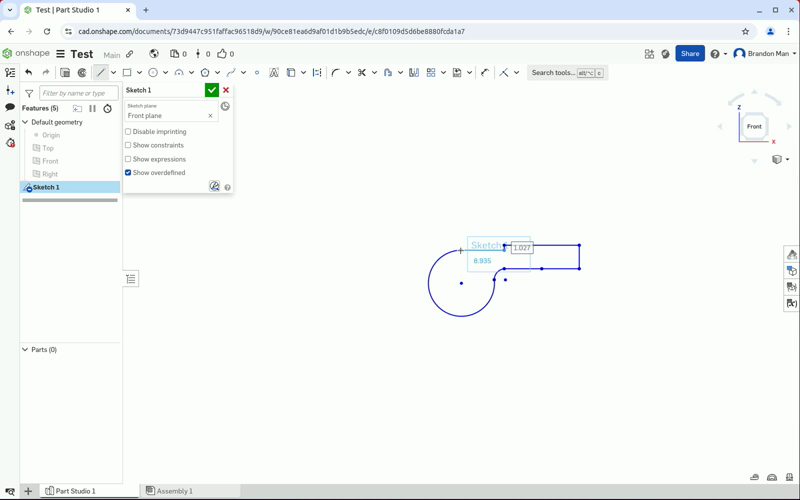
key_up(shift)
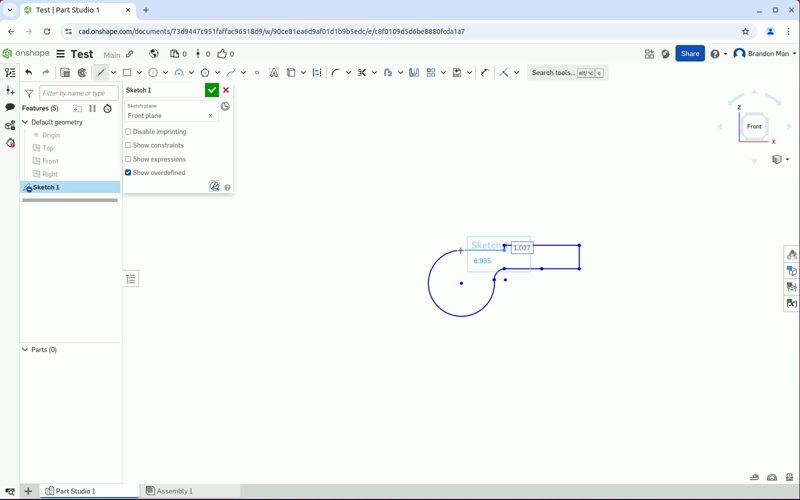
click(460, 250)
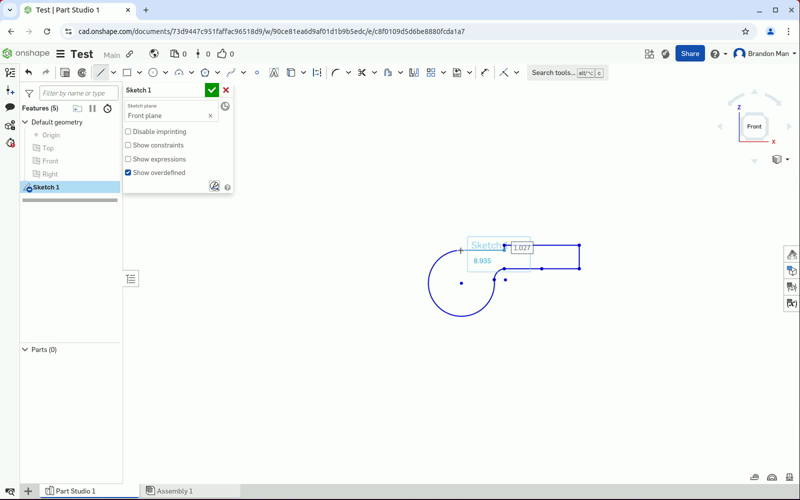
key(esc)
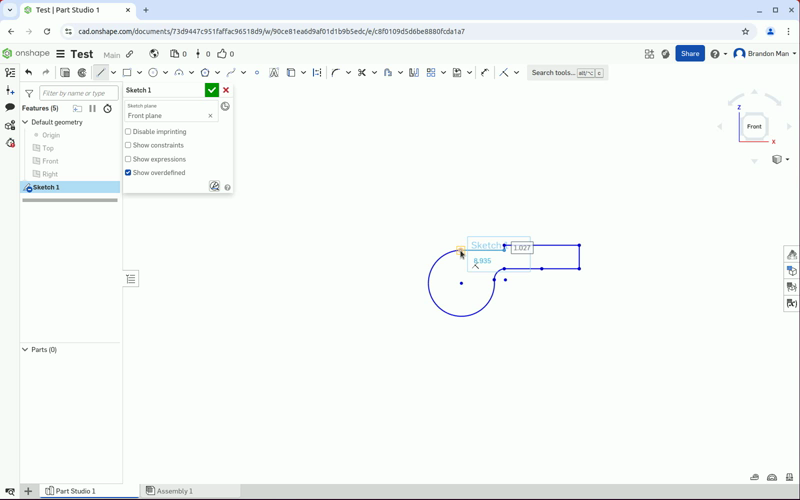
key(c)
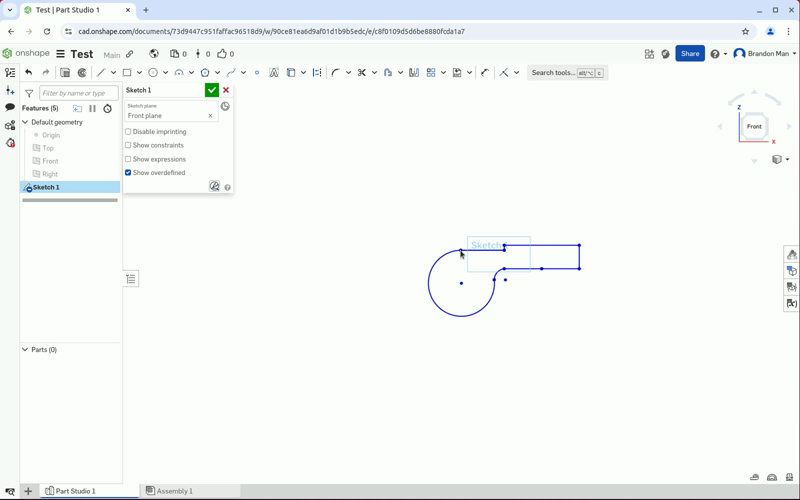
key_down(shift)
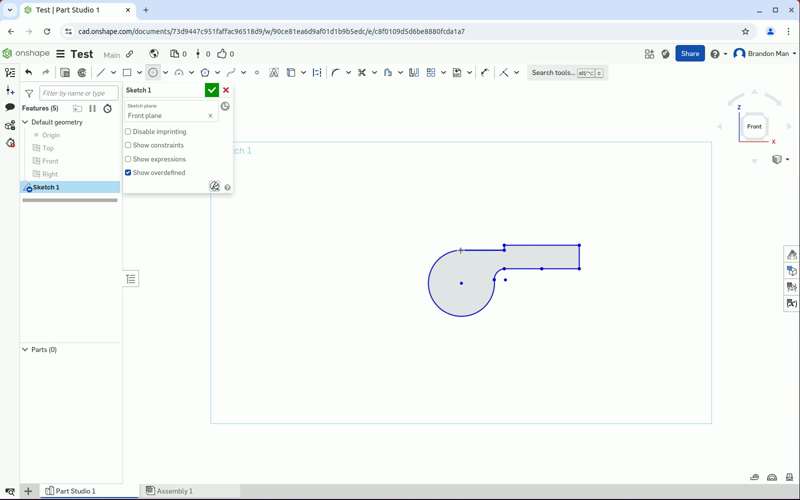
mouse_move(460, 283)
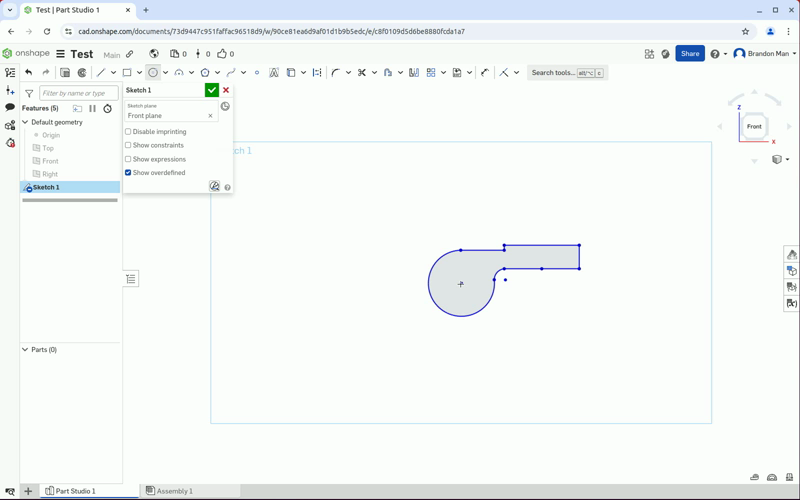
scroll(6)
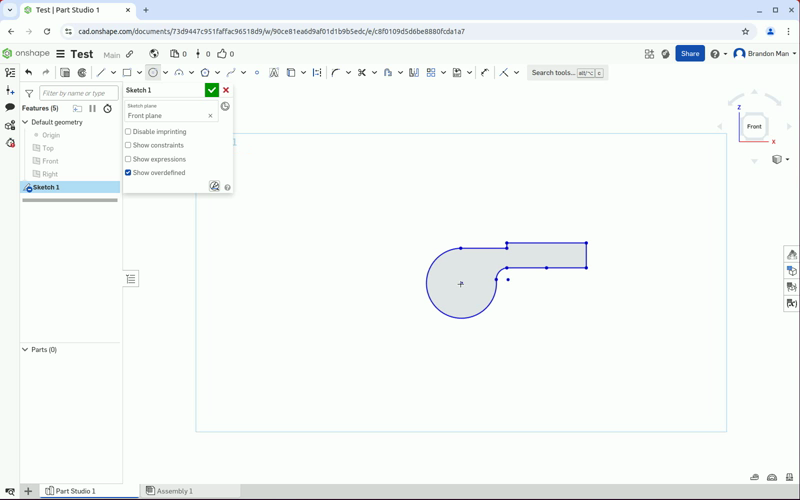
scroll(6)
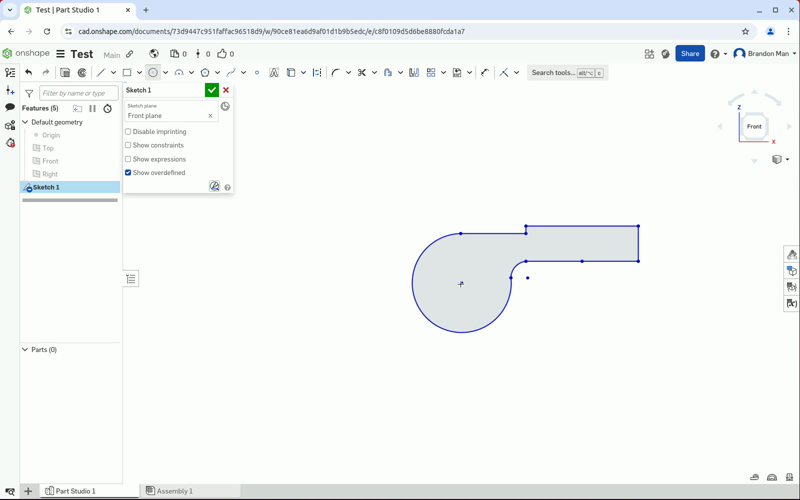
scroll(6)
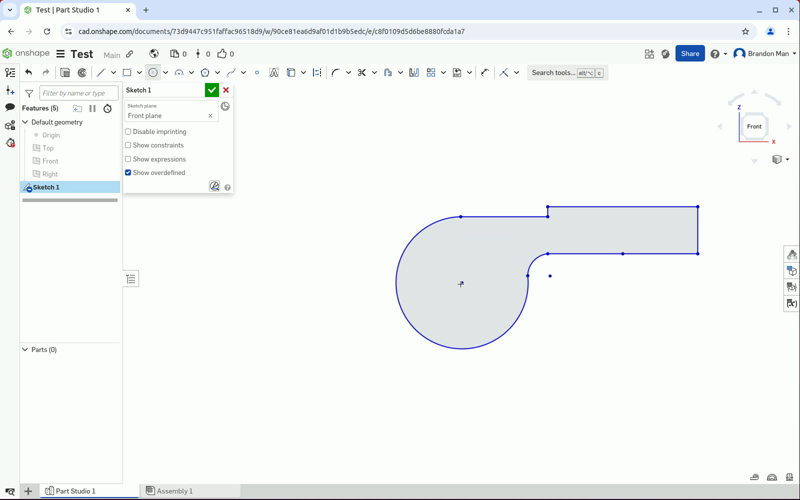
scroll(6)
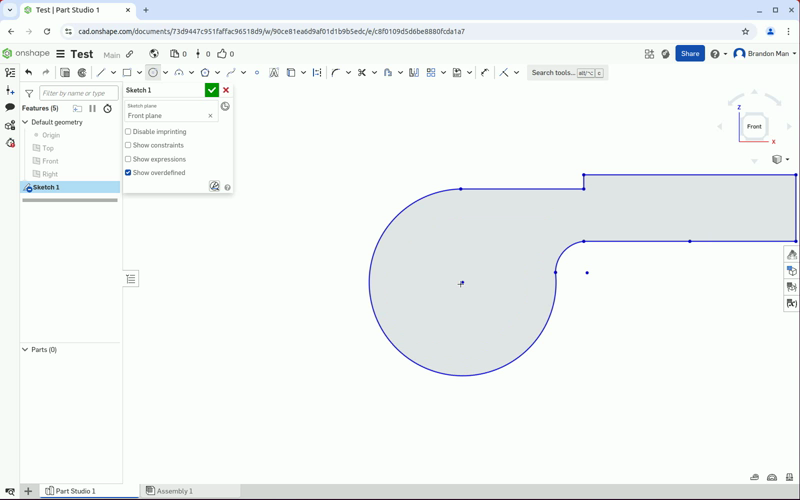
scroll(6)
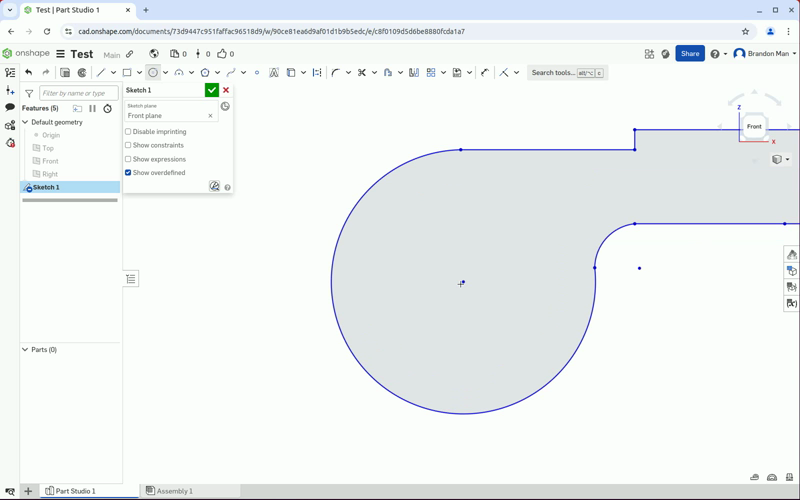
scroll(6)
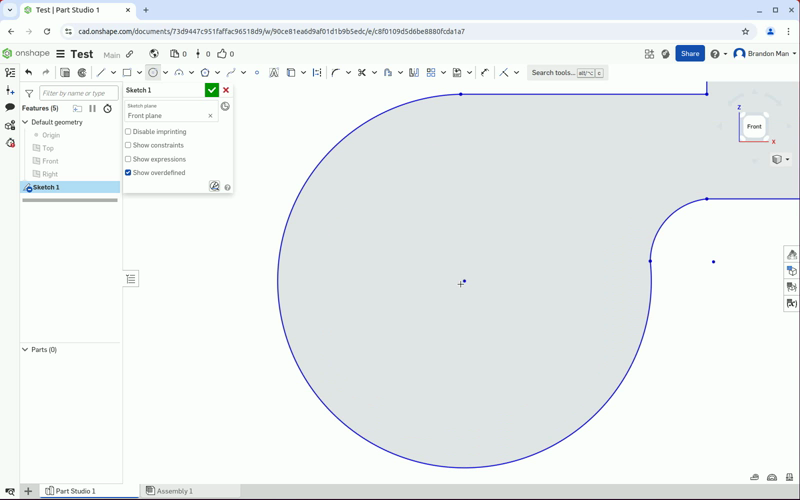
scroll(6)
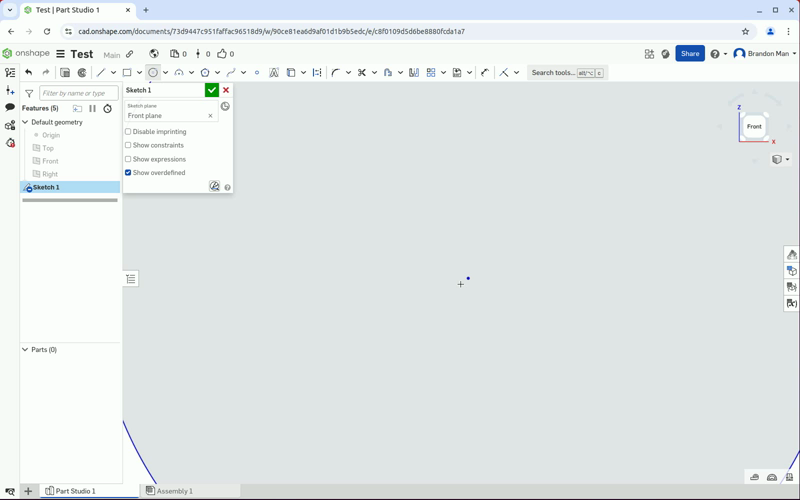
click(460, 283)
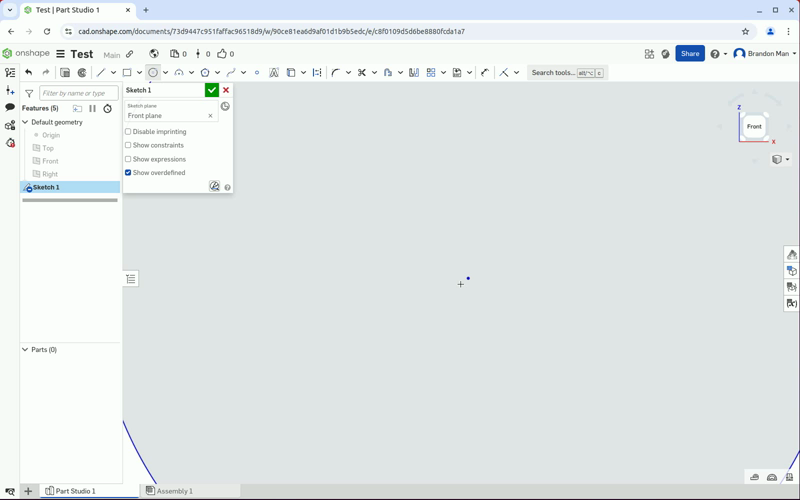
scroll(-6)
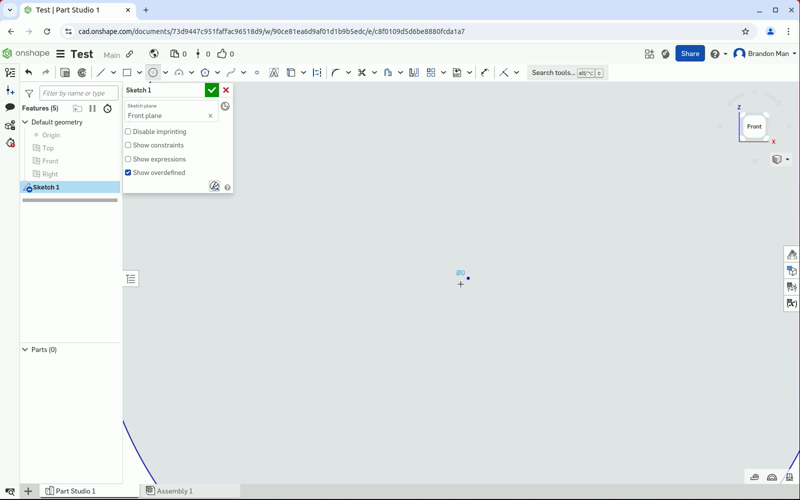
scroll(-6)
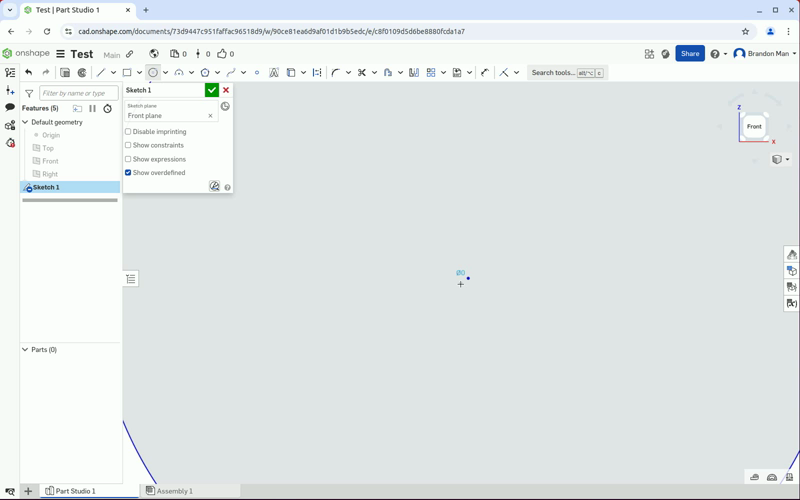
scroll(-6)
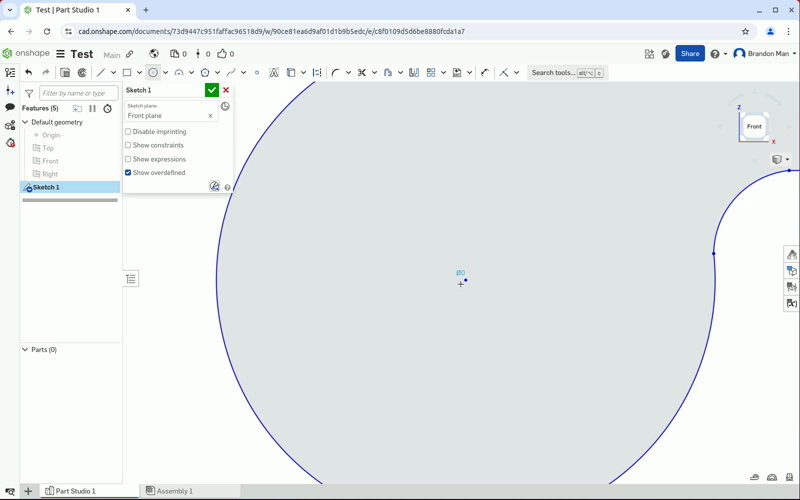
scroll(-6)
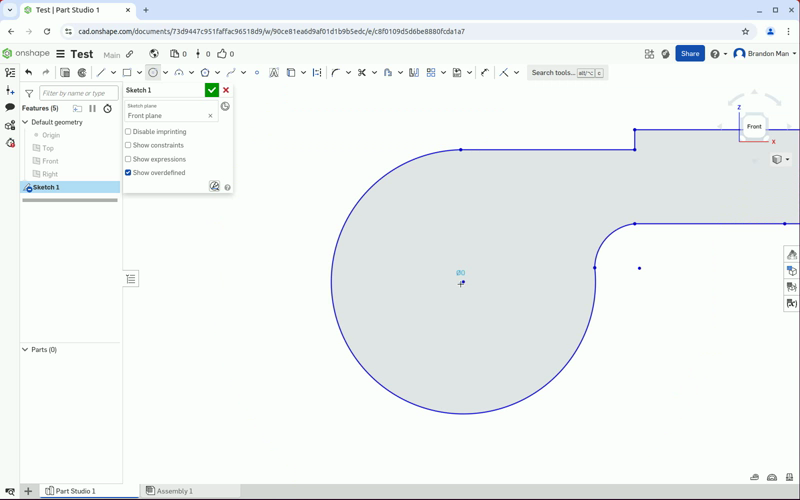
scroll(-6)
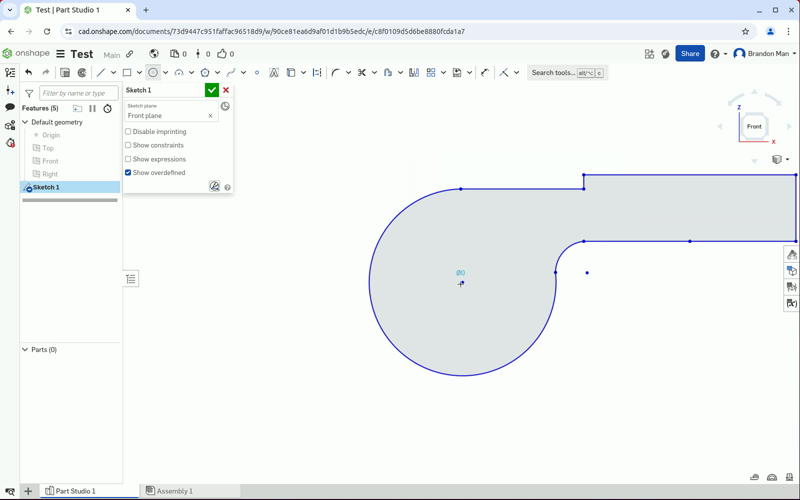
scroll(-6)
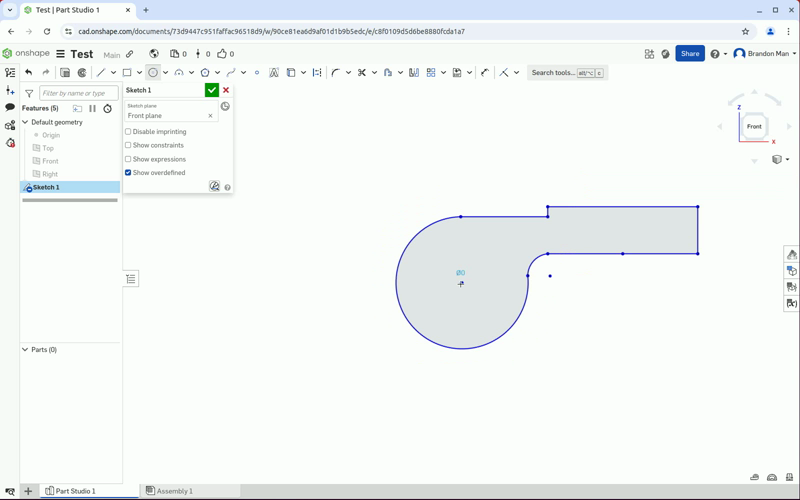
scroll(-6)
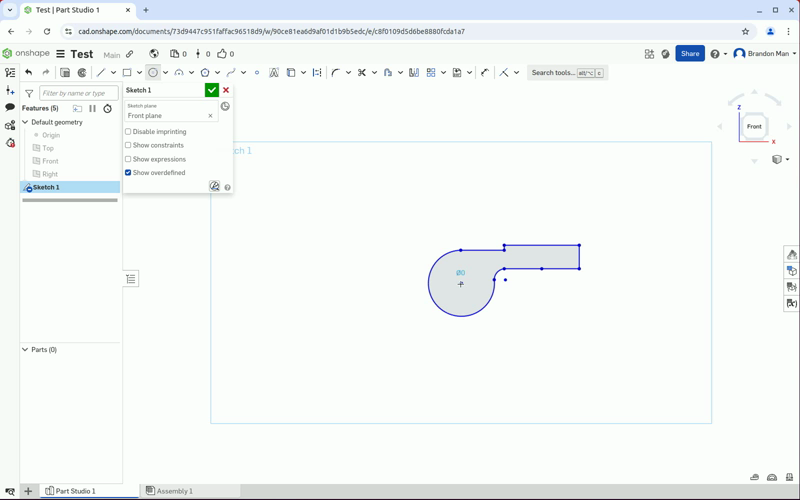
key_up(shift)
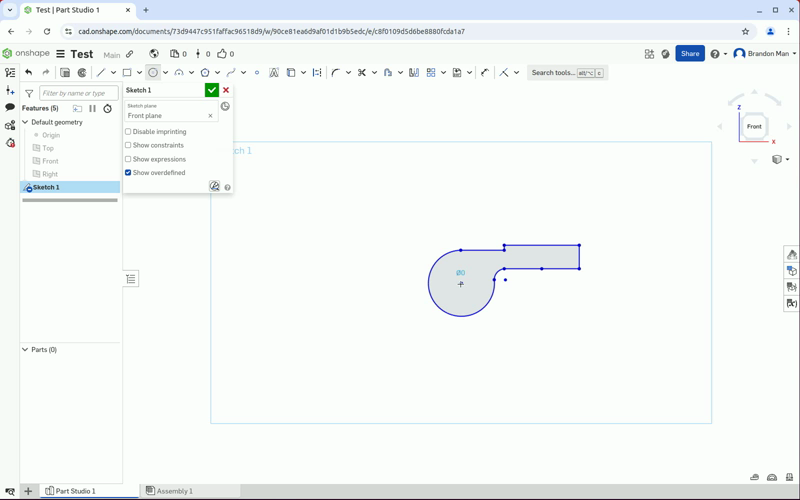
mouse_move(483, 283)
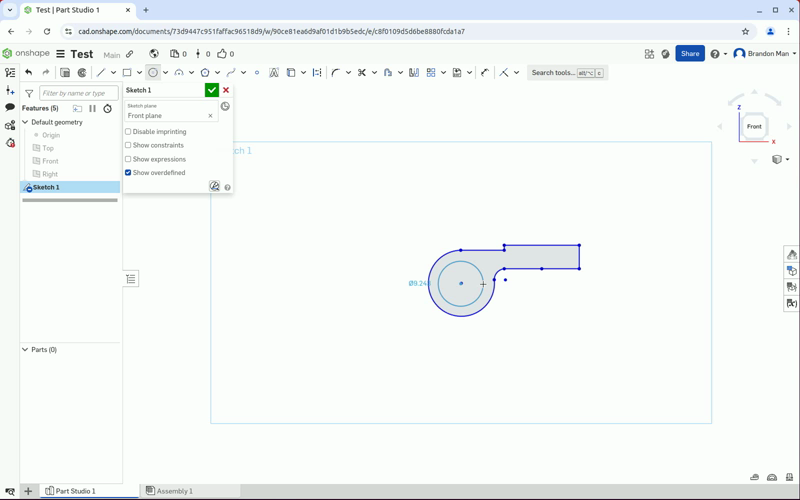
click(483, 283)
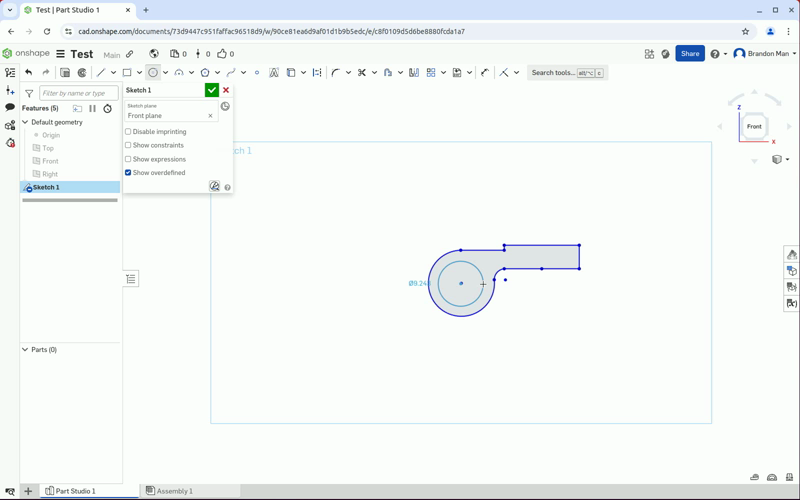
key(esc)
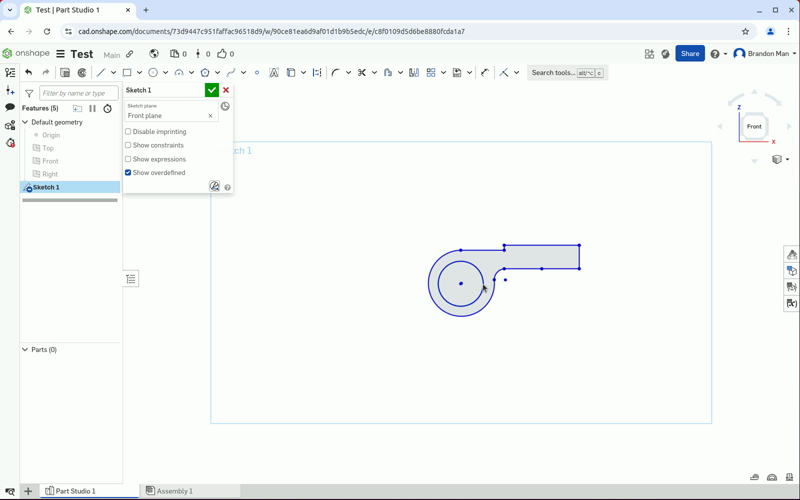
mouse_move(524, 260)
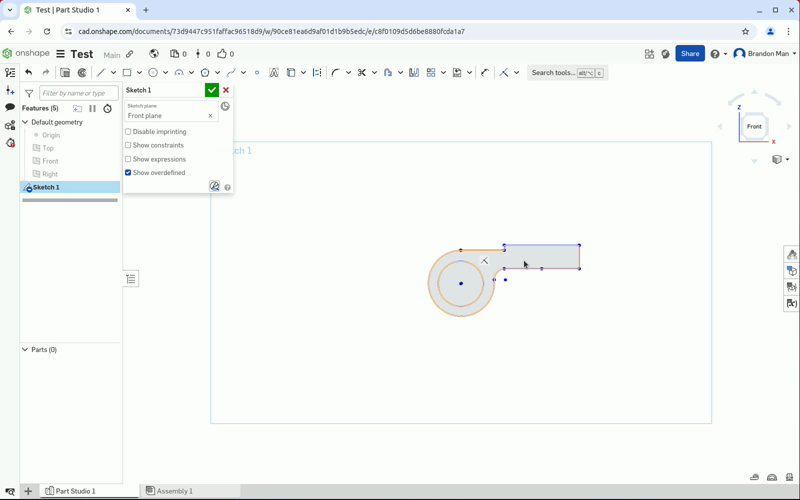
click(524, 260)
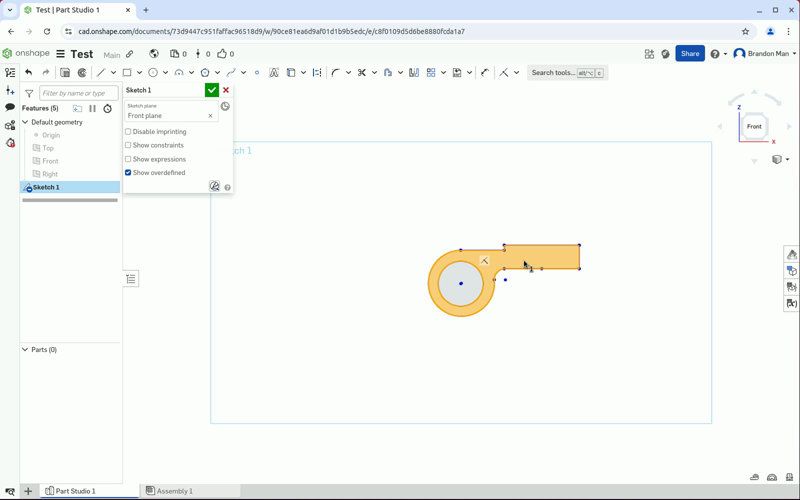
mouse_move(73, 352)
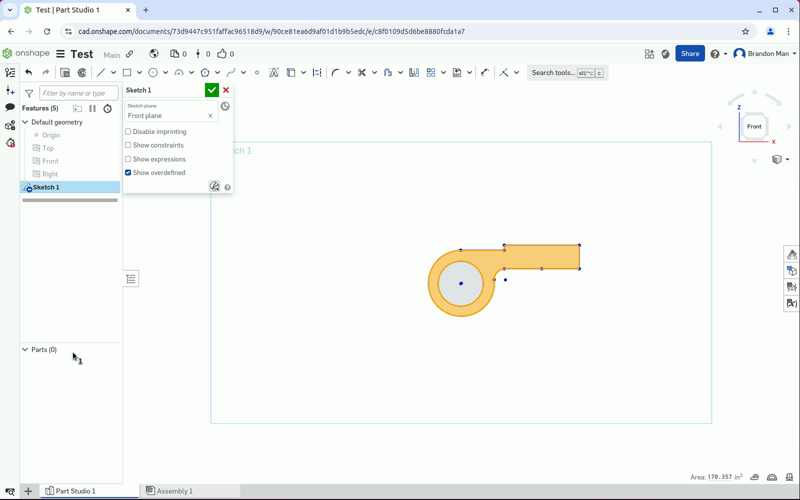
key(shift+y)
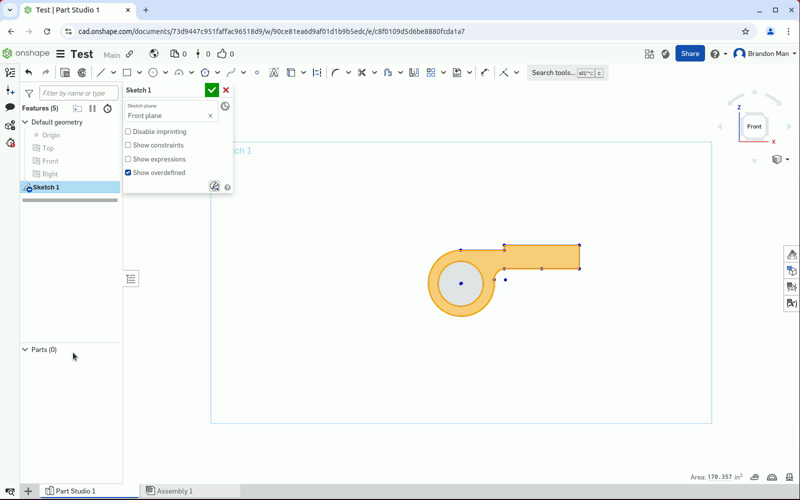
key(shift+e)
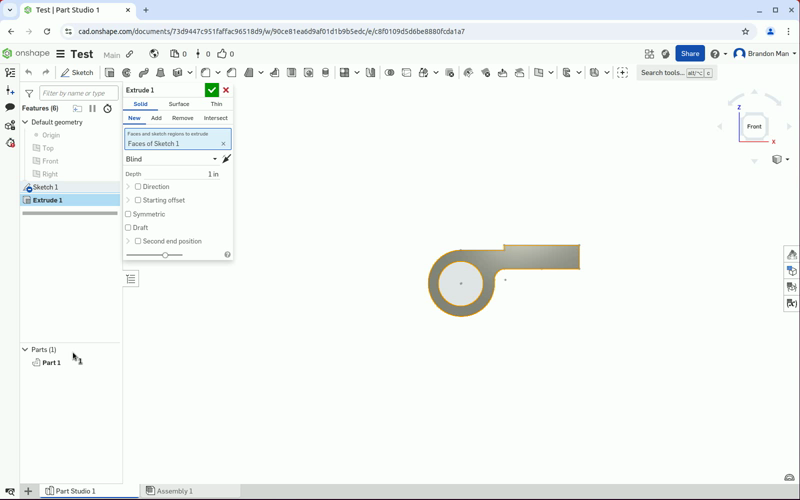
mouse_move(143, 106)
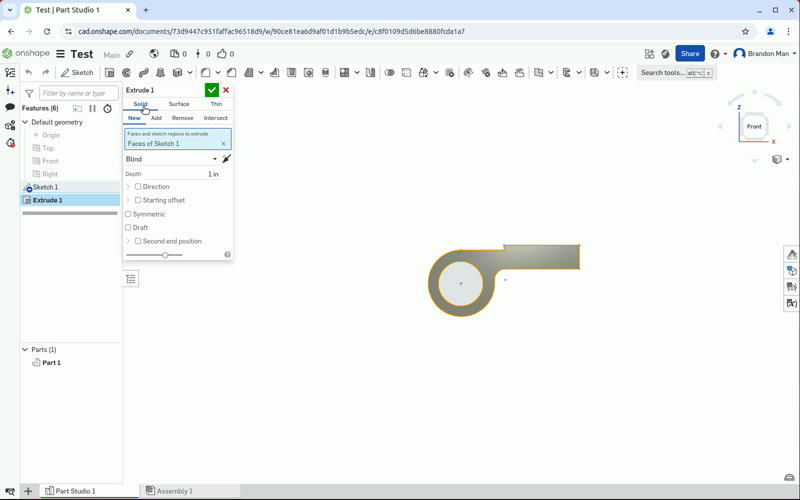
click(143, 106)
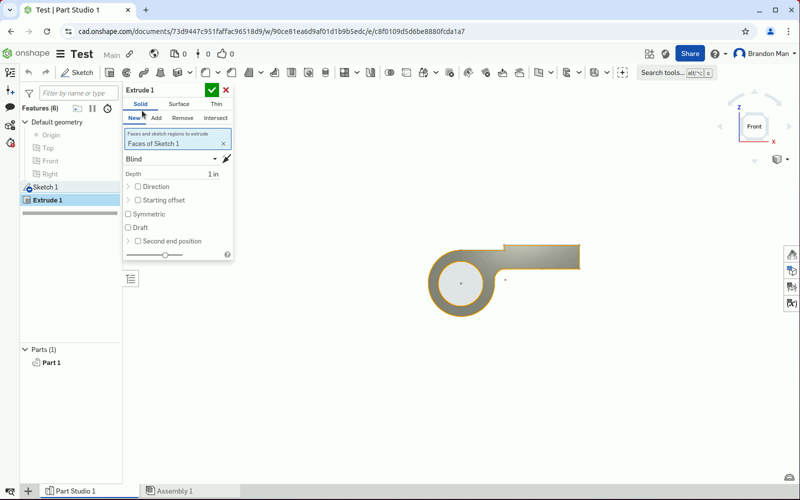
mouse_move(137, 120)
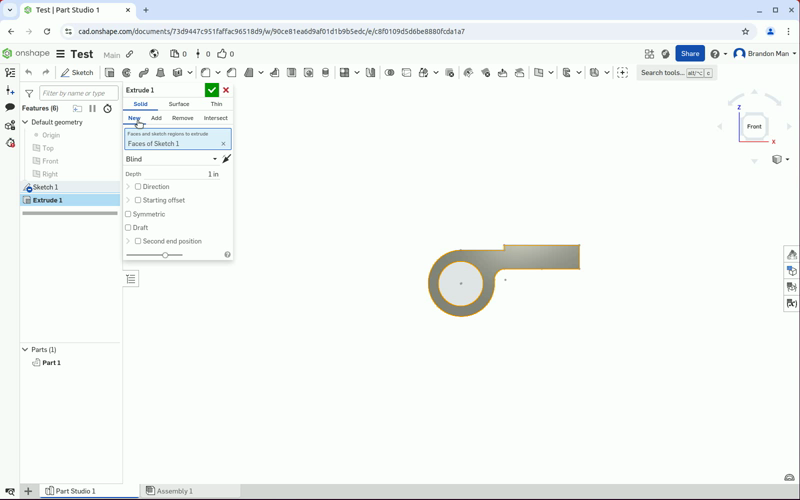
click(137, 120)
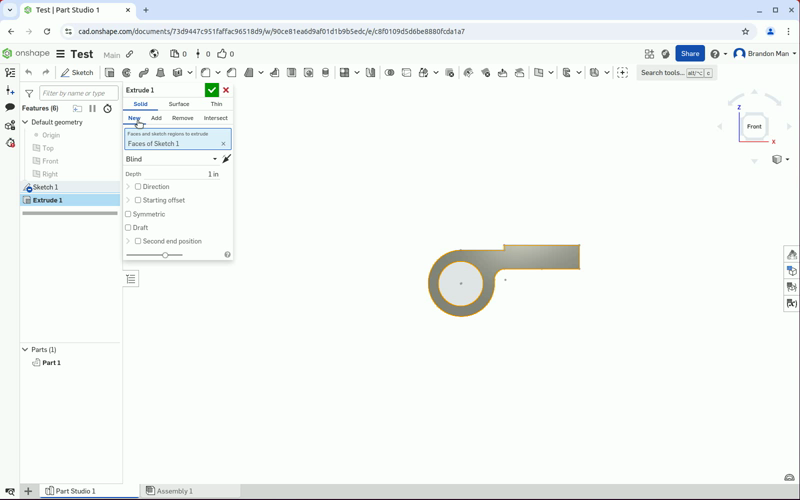
key(tab, 4)
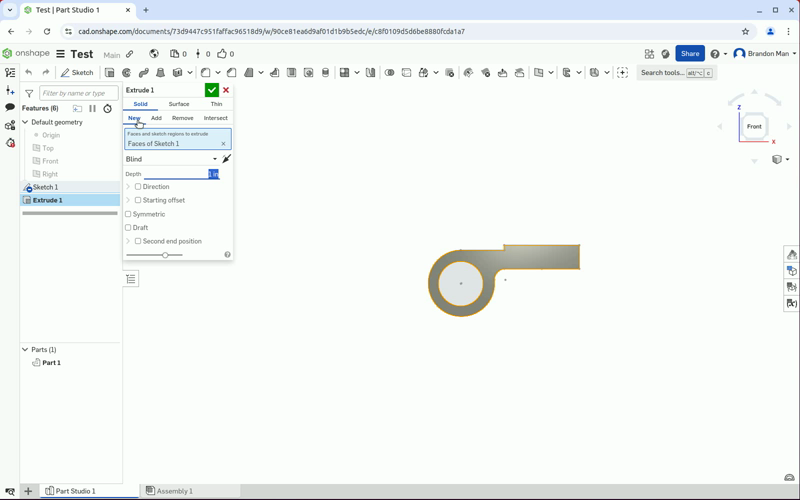
text(14.924)
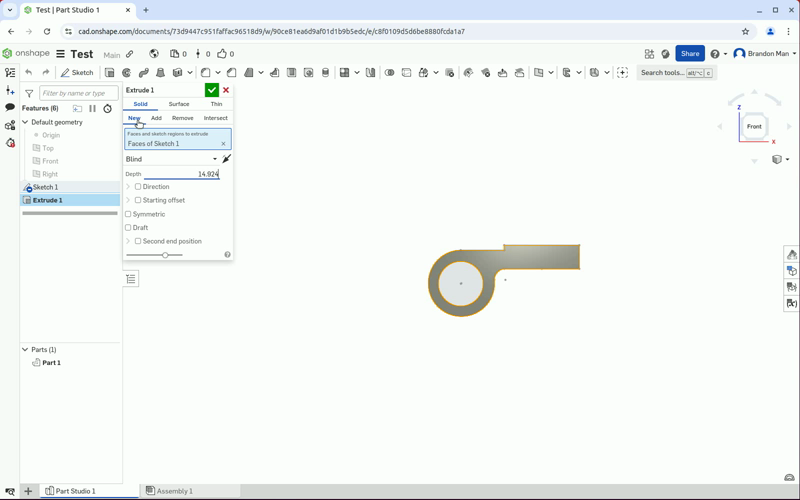
key(tab, 3)
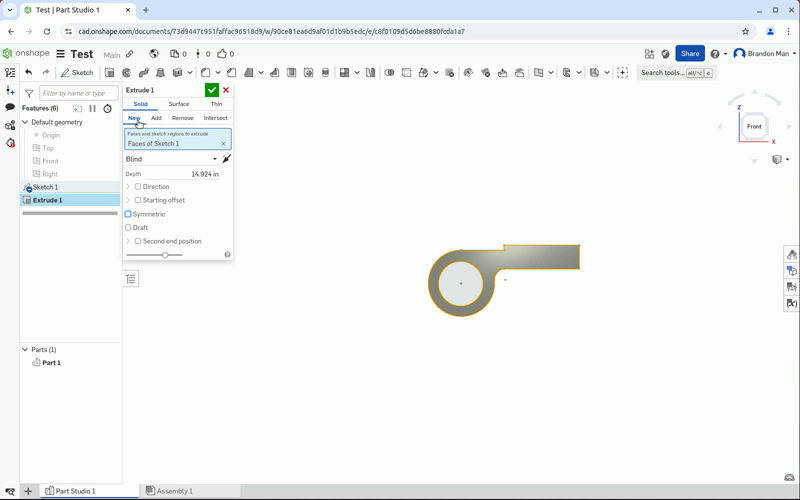
key(space)
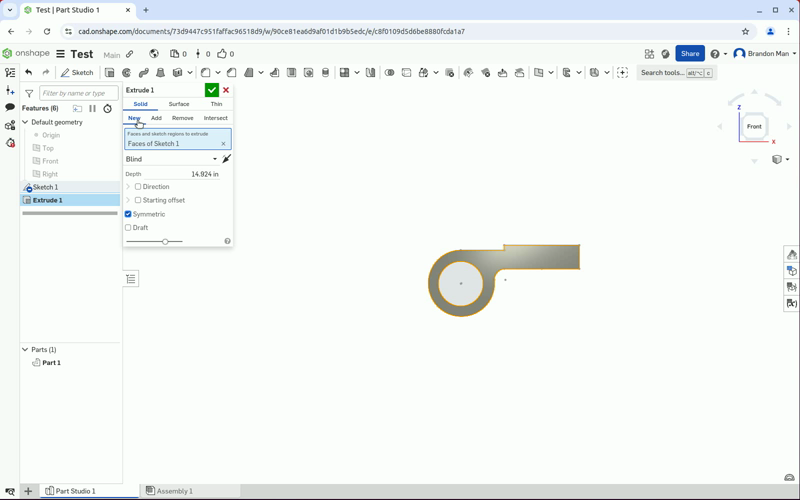
key(enter)
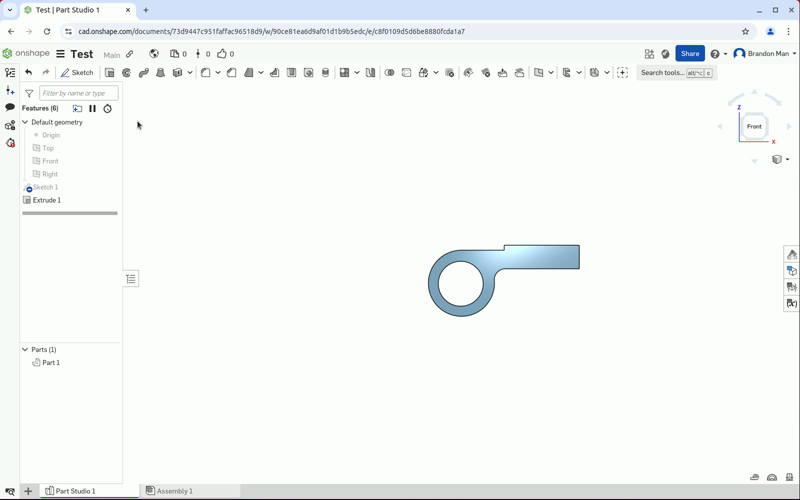
key(shift+h)
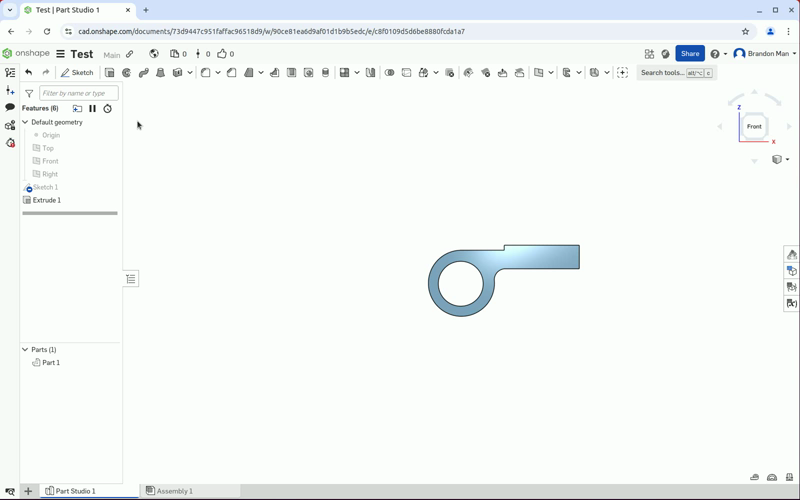
key(shift+h)
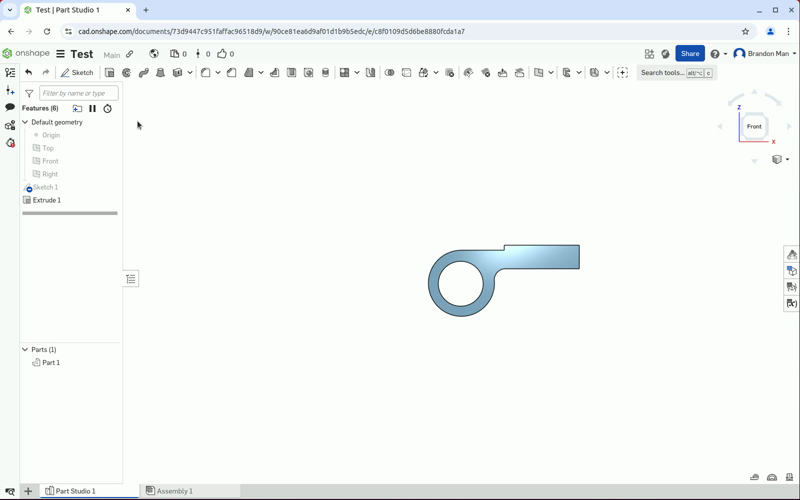
mouse_move(73, 189)
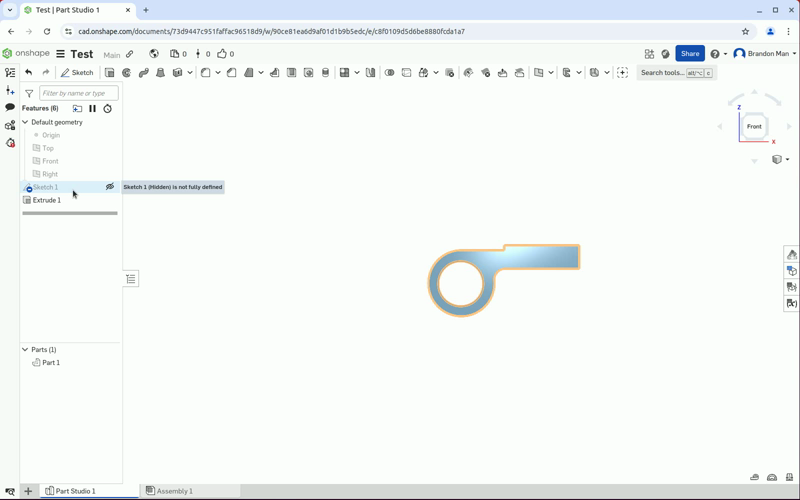
click(73, 189)
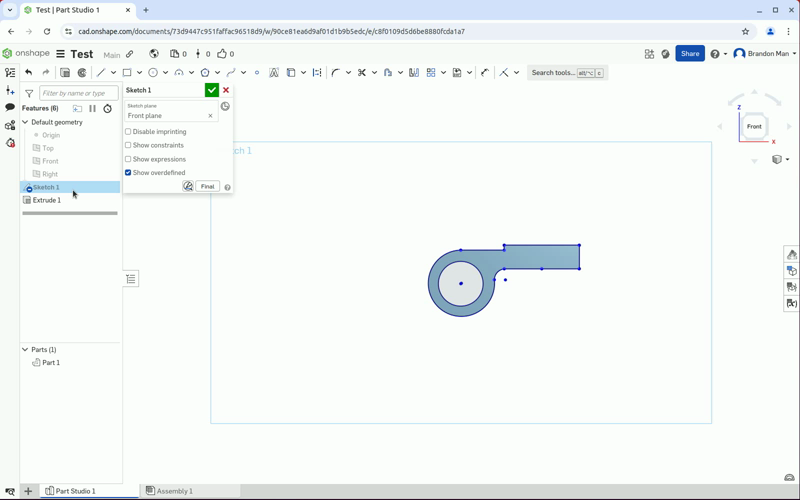
mouse_move(229, 92)
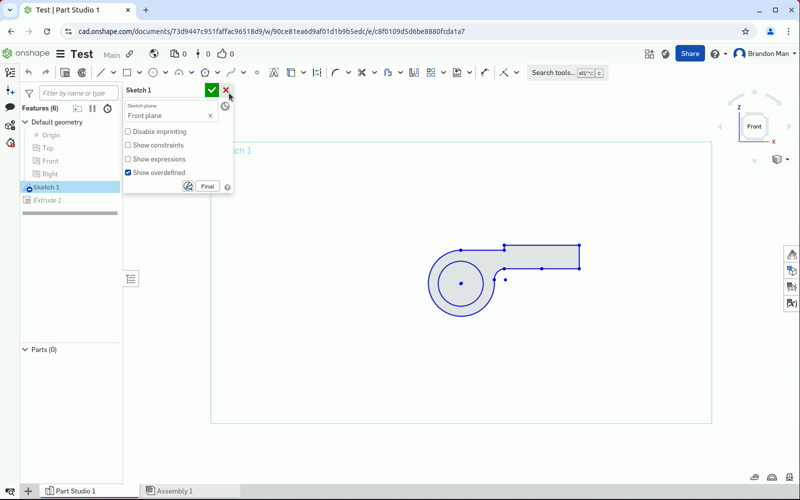
click(229, 92)
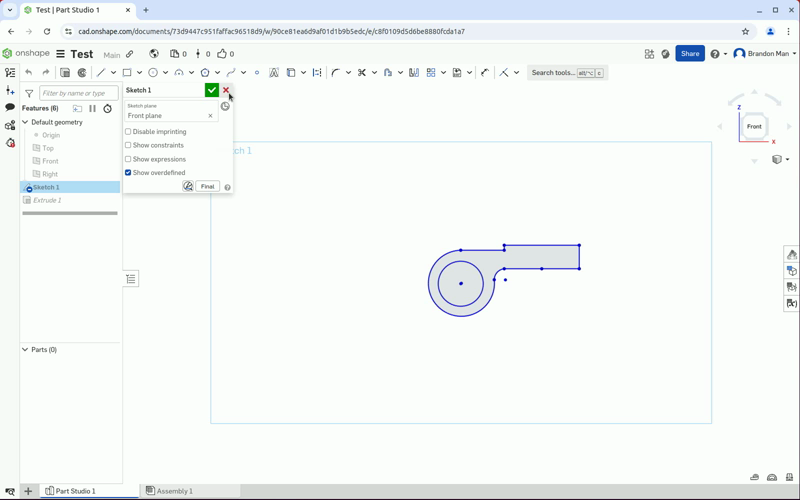
key(shift+s)
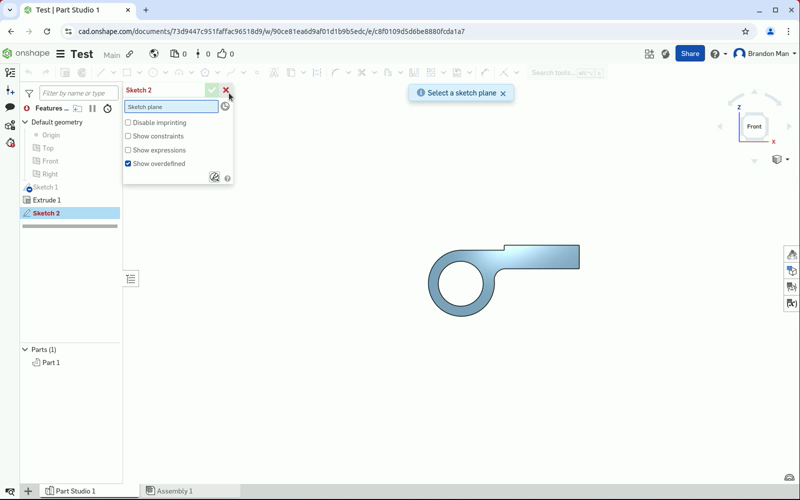
mouse_move(73, 163)
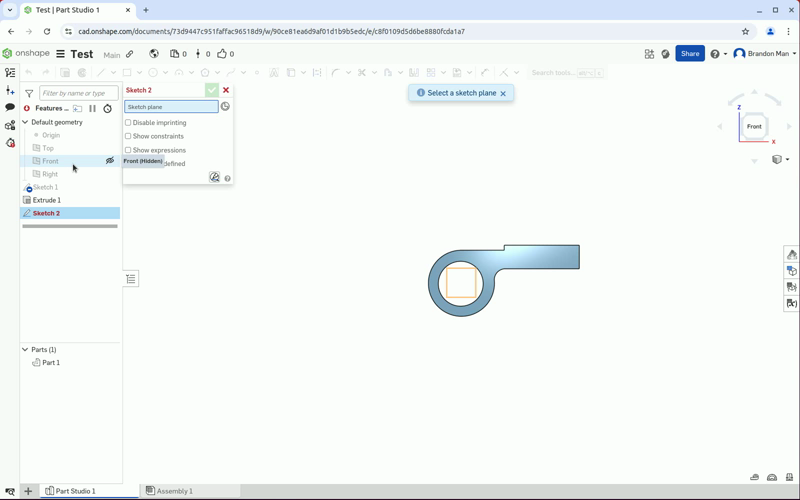
click(73, 163)
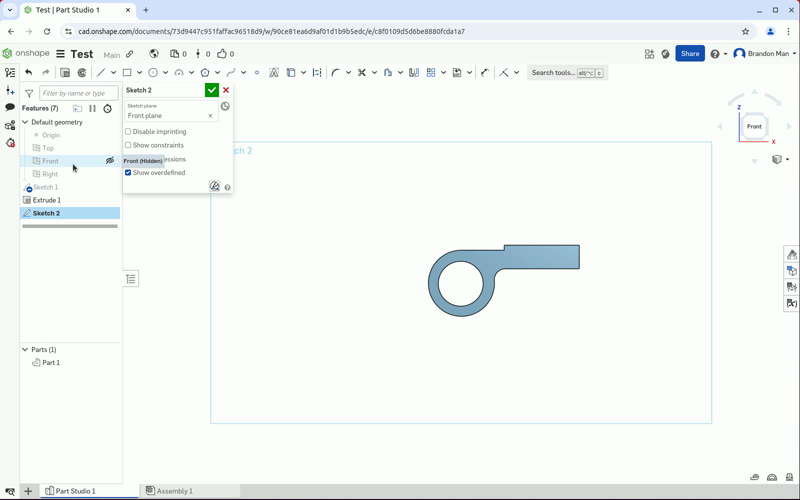
mouse_move(73, 352)
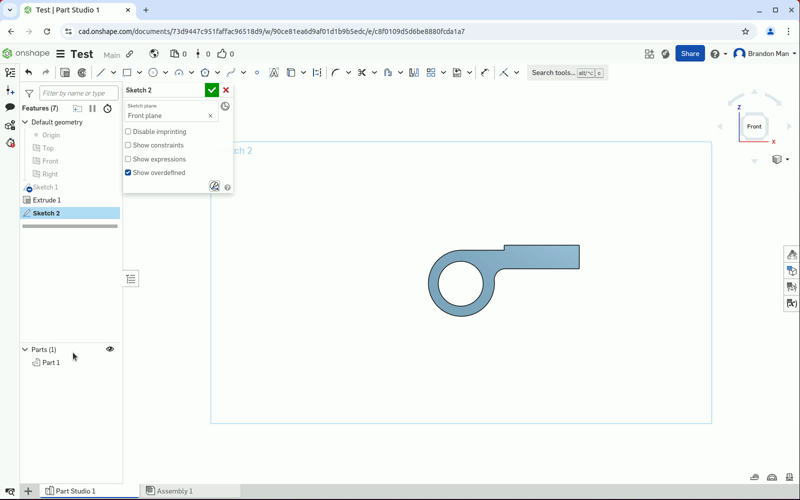
key(y)
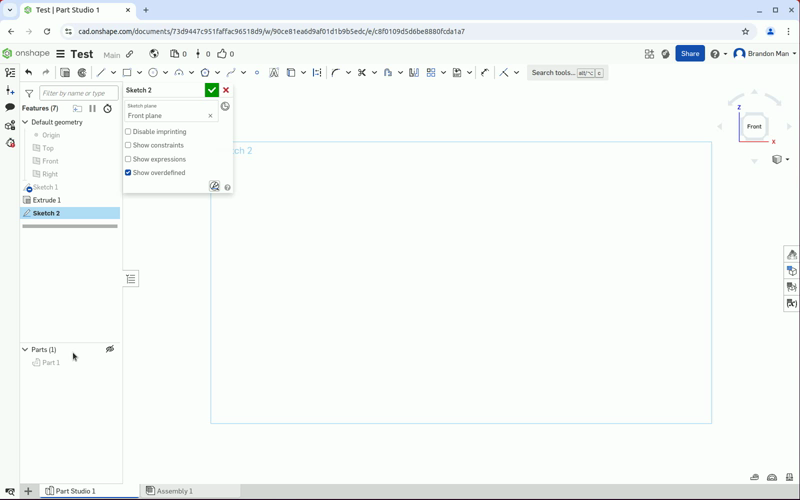
key(l)
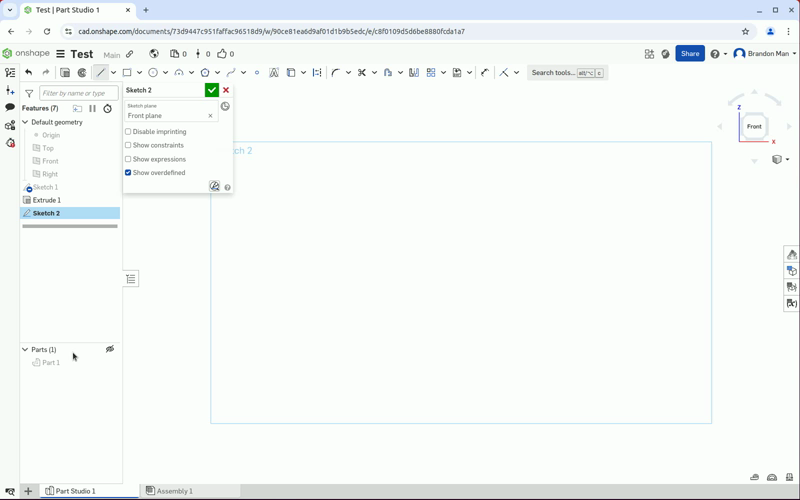
key_down(shift)
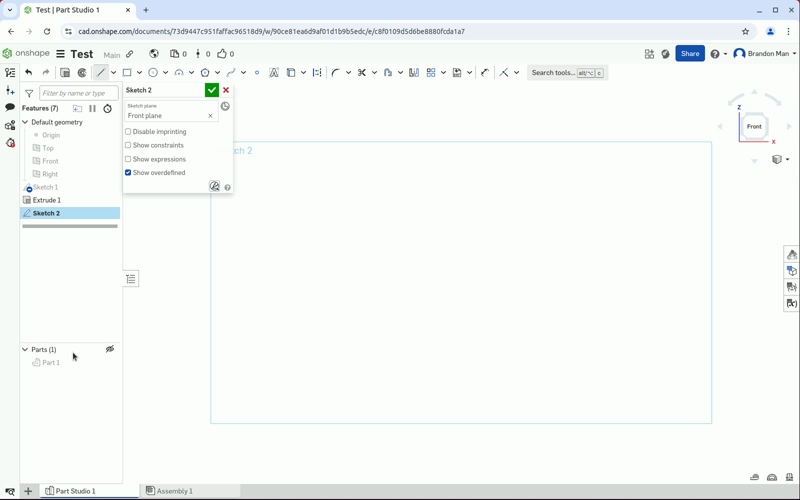
mouse_move(483, 307)
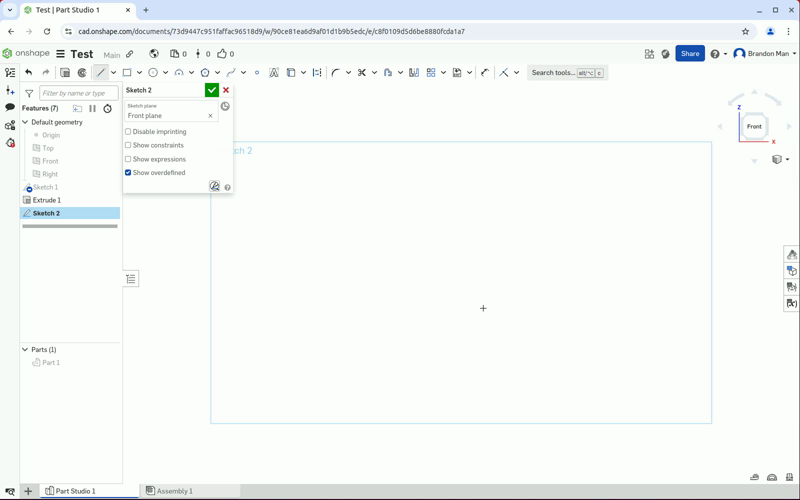
click(483, 307)
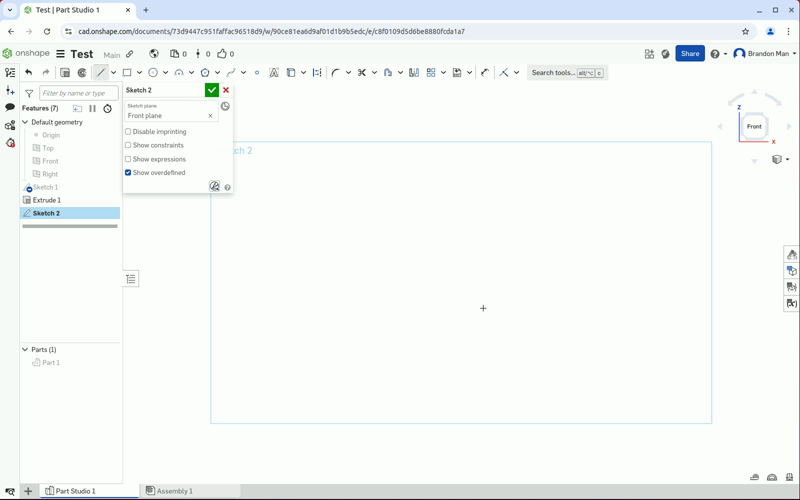
key_up(shift)
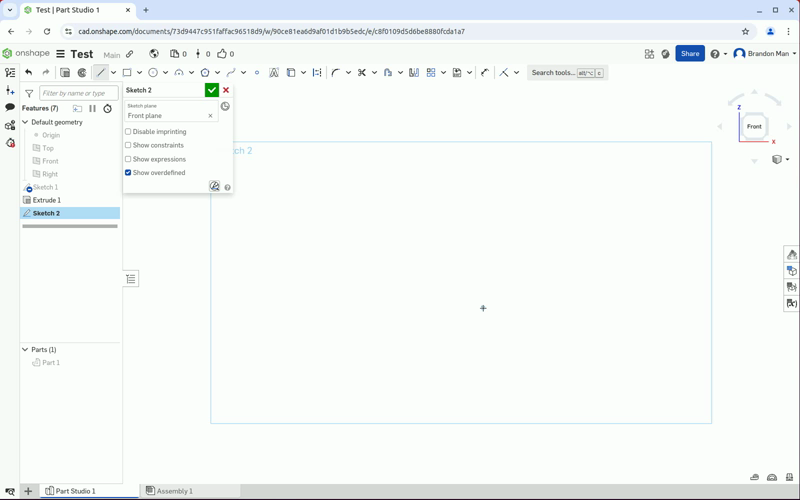
key_down(shift)
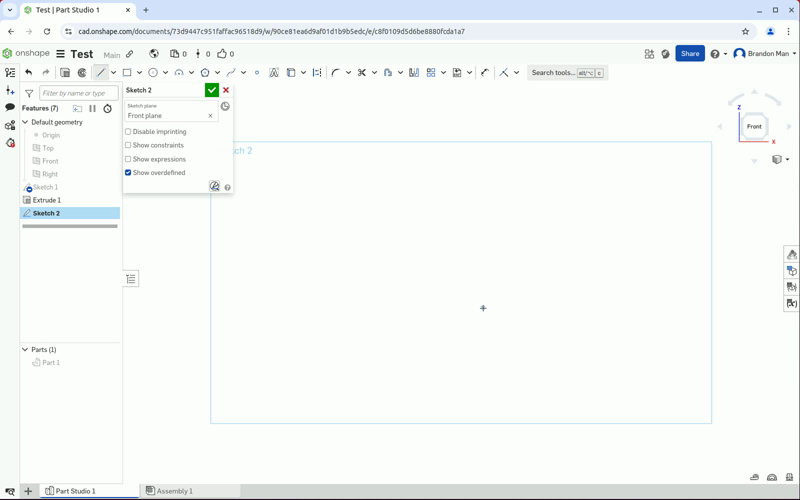
mouse_move(542, 267)
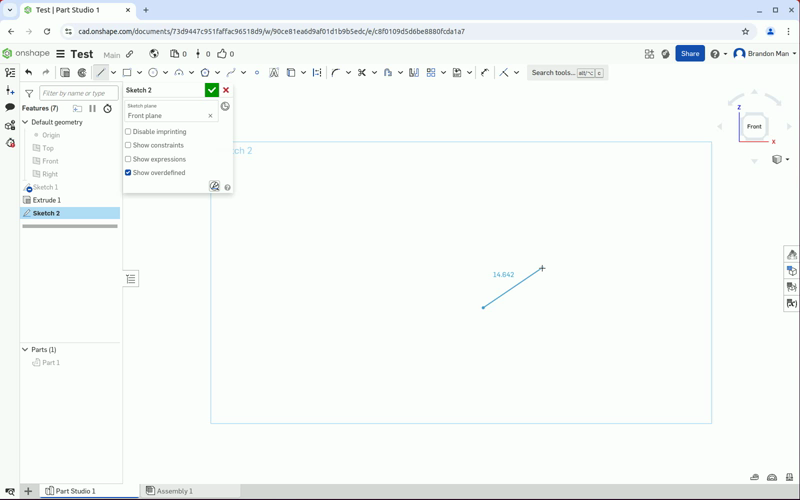
click(542, 267)
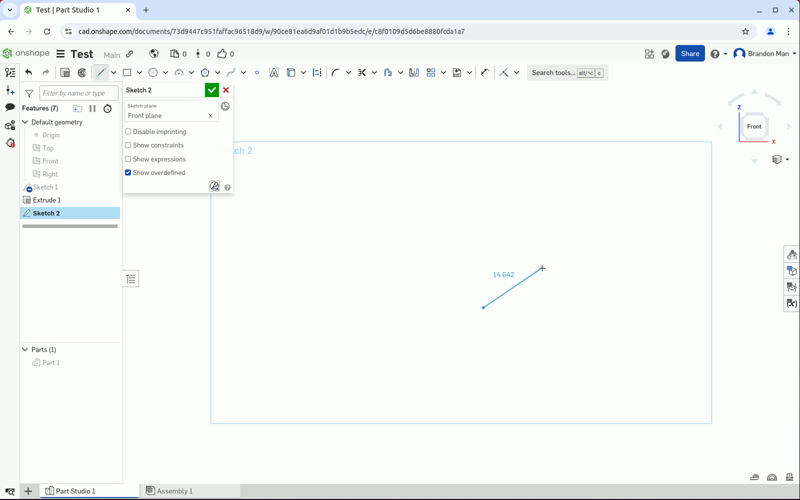
key_up(shift)
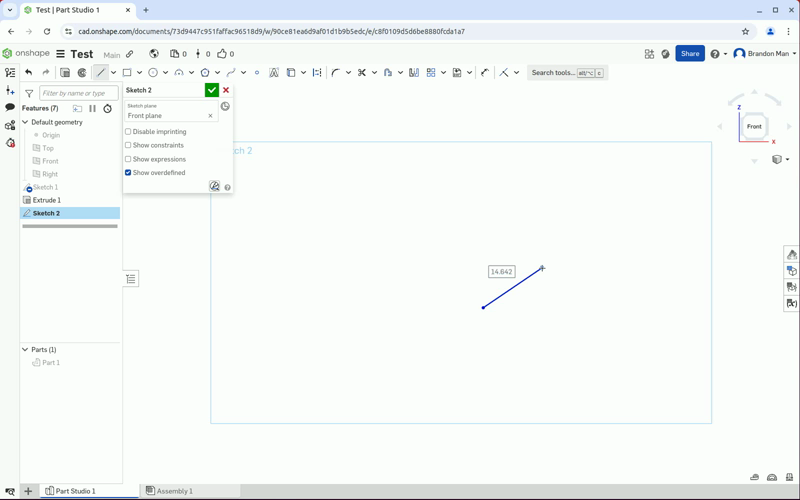
key_down(shift)
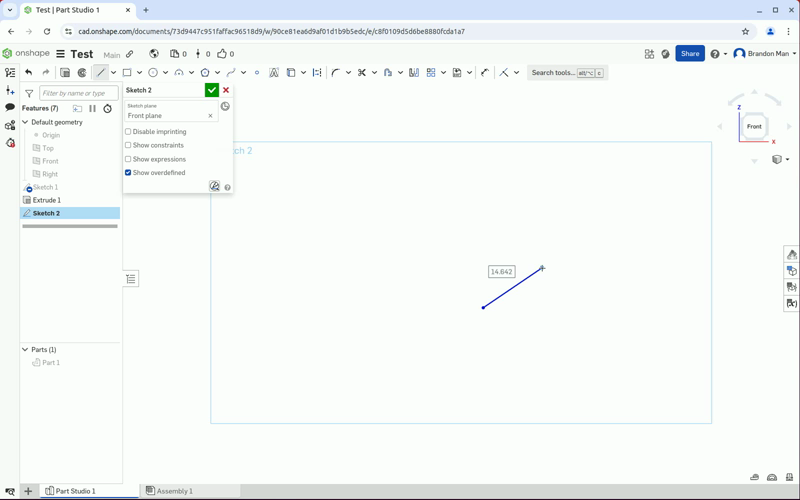
mouse_move(572, 267)
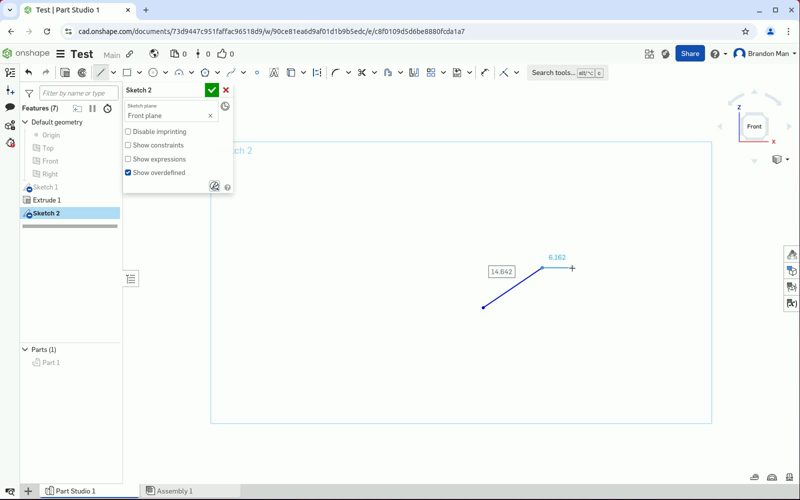
mouse_move(504, 267)
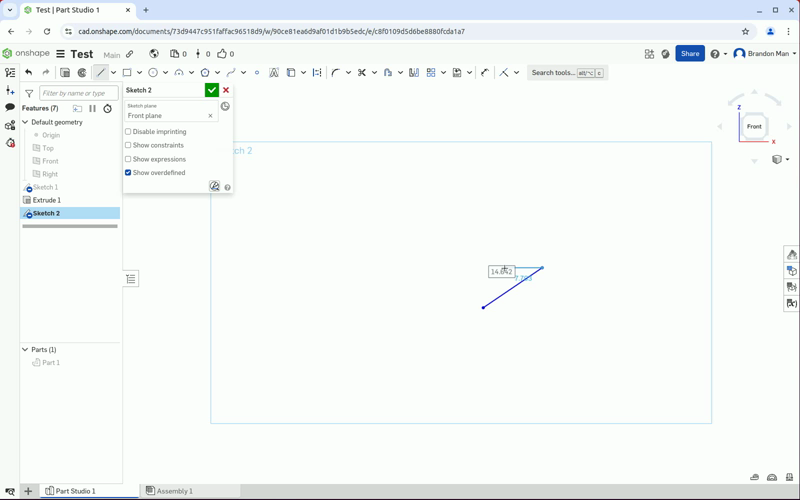
click(504, 267)
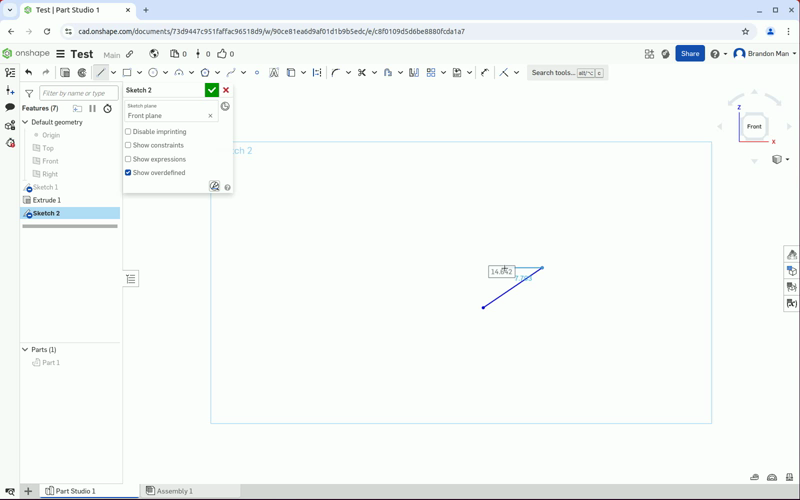
key_up(shift)
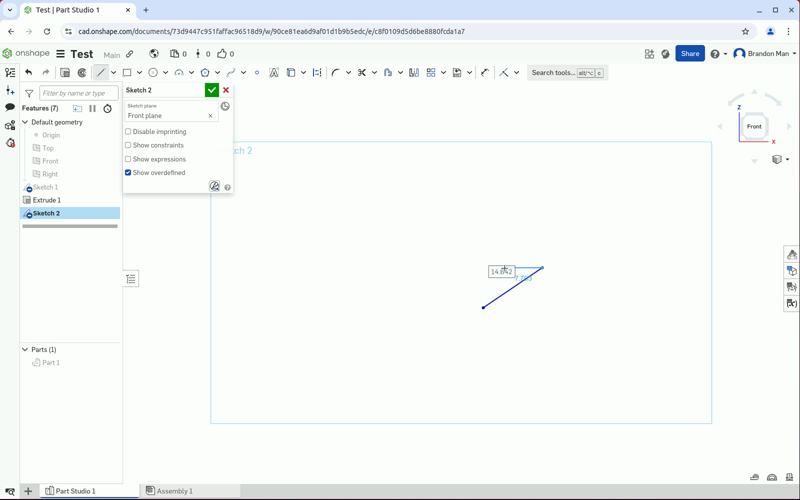
key(esc)
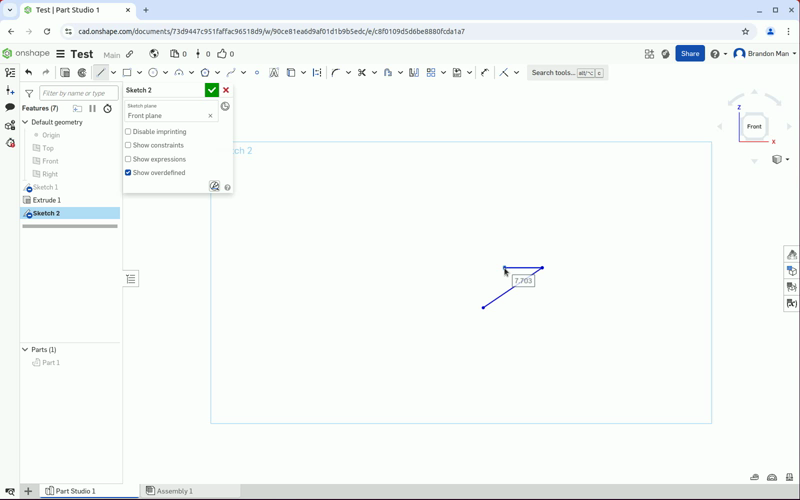
key(a)
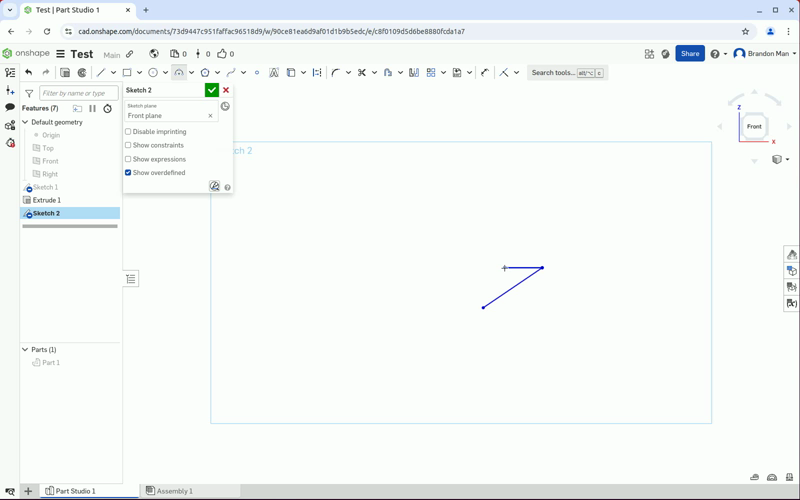
mouse_move(504, 267)
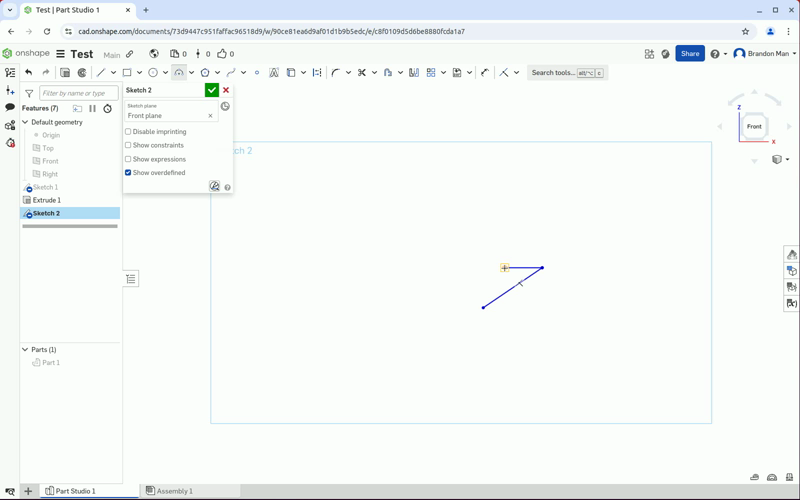
click(504, 267)
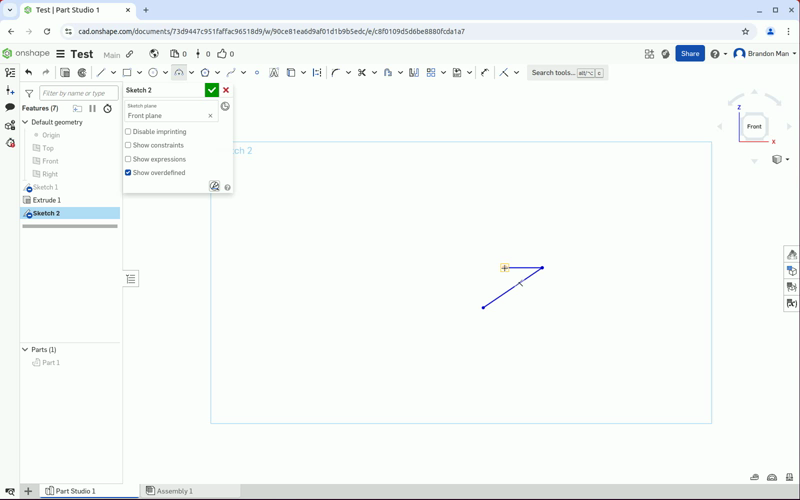
key_down(shift)
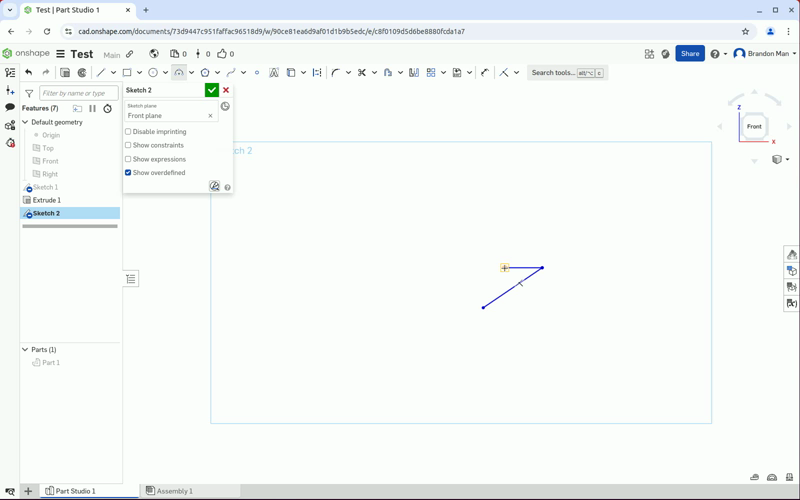
mouse_move(494, 280)
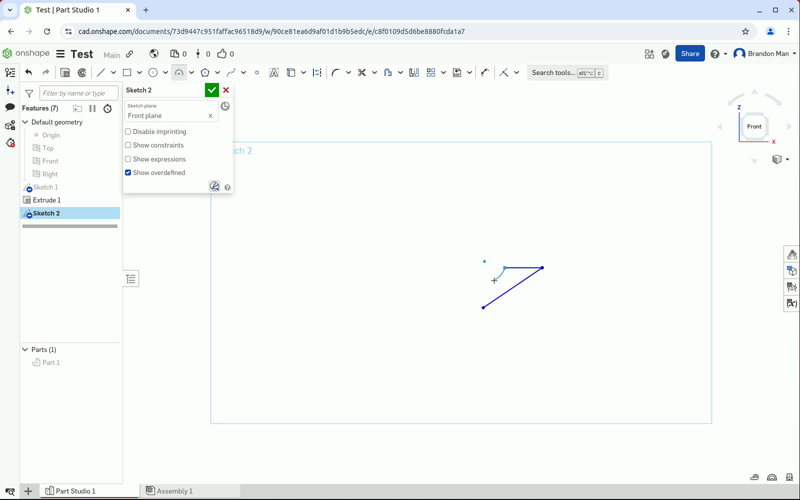
click(494, 280)
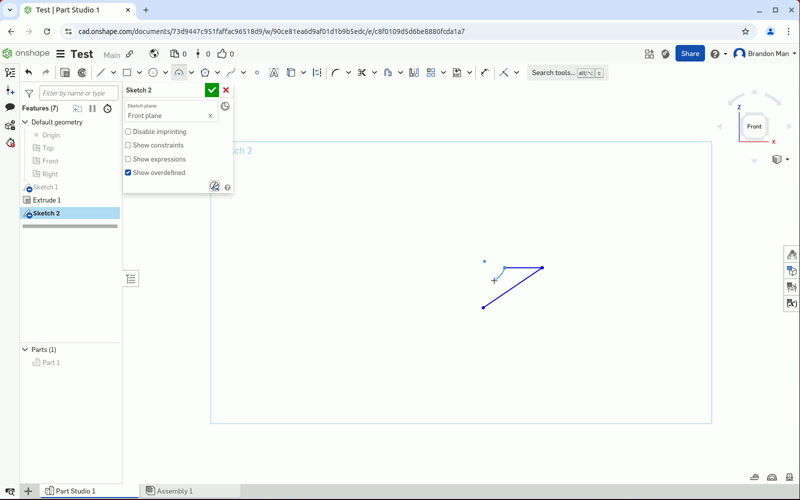
mouse_move(496, 271)
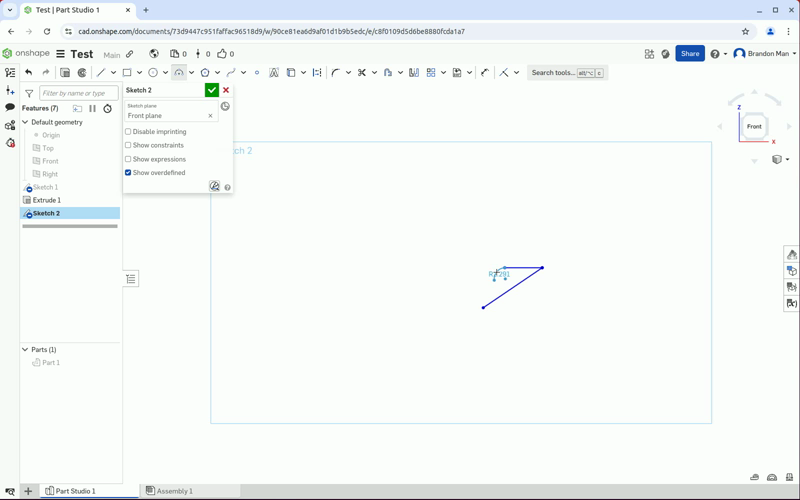
click(496, 271)
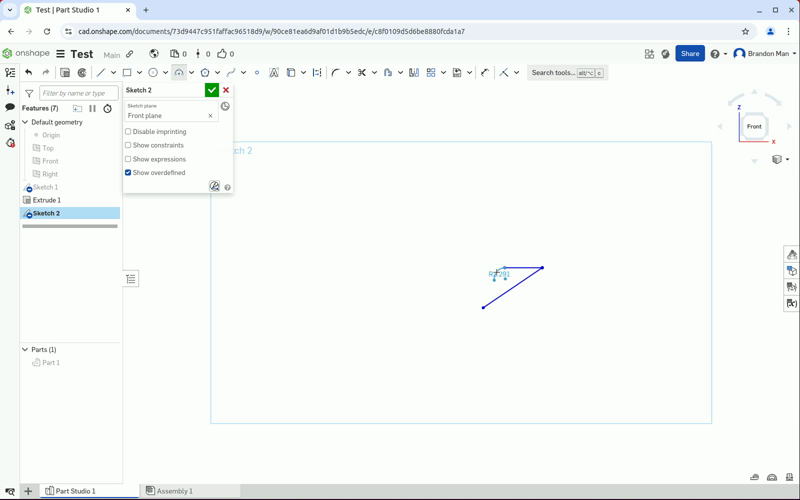
key_up(shift)
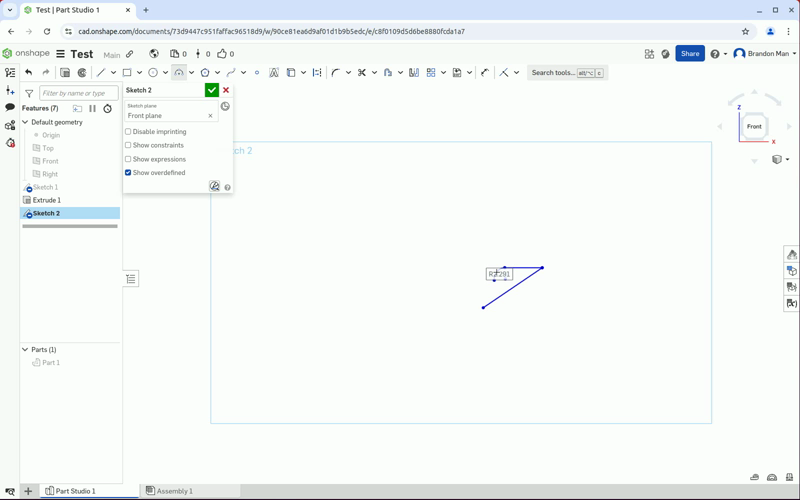
mouse_move(494, 280)
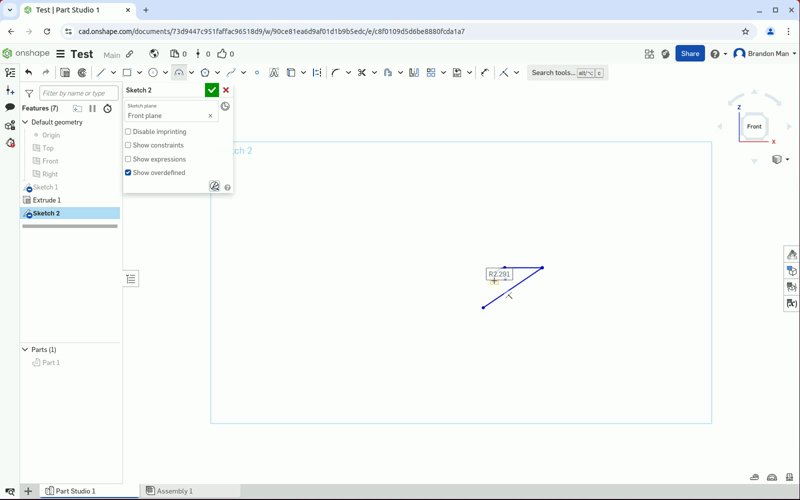
click(494, 280)
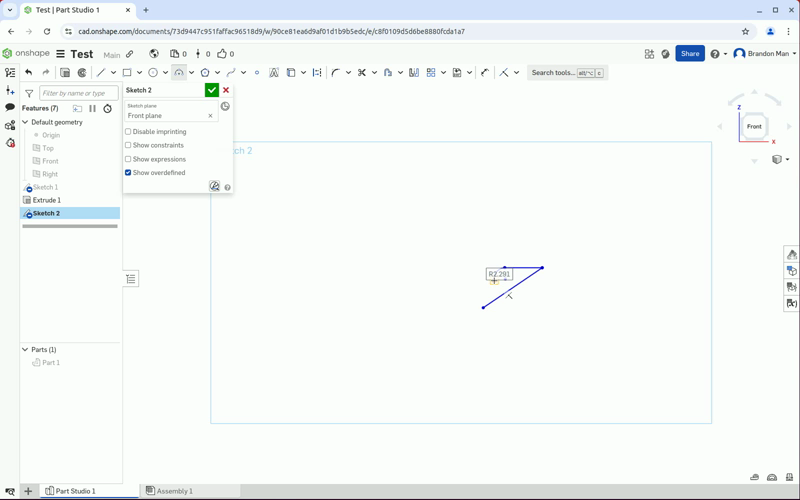
mouse_move(483, 307)
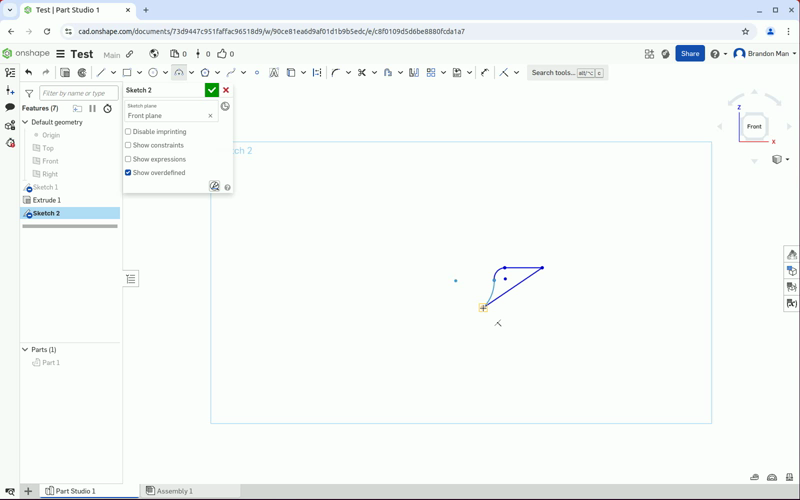
click(483, 307)
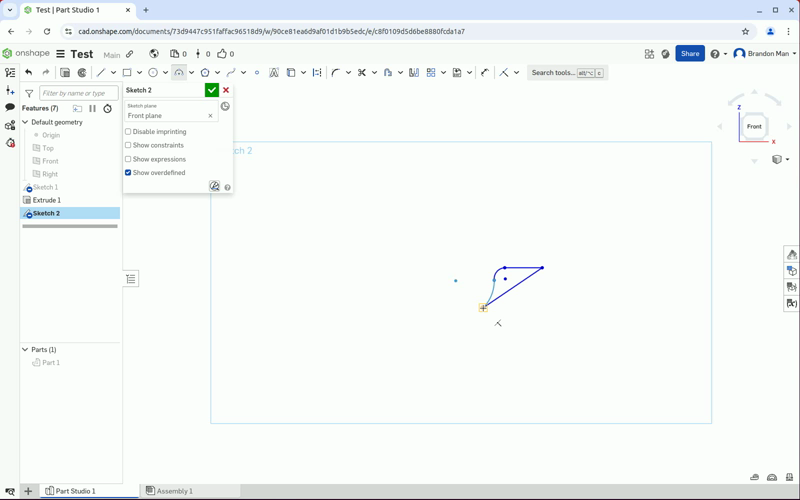
key_down(shift)
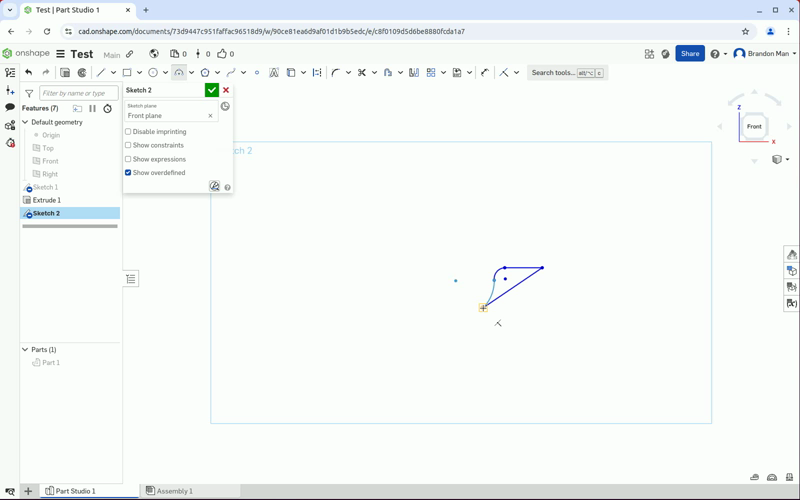
mouse_move(492, 295)
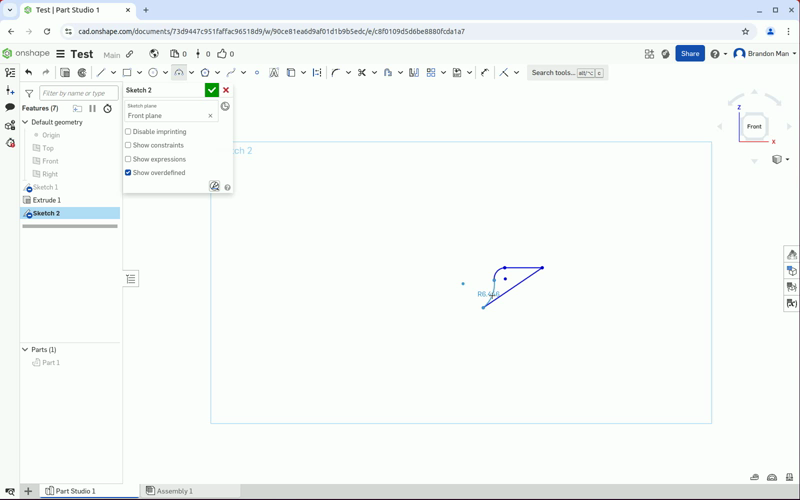
click(492, 295)
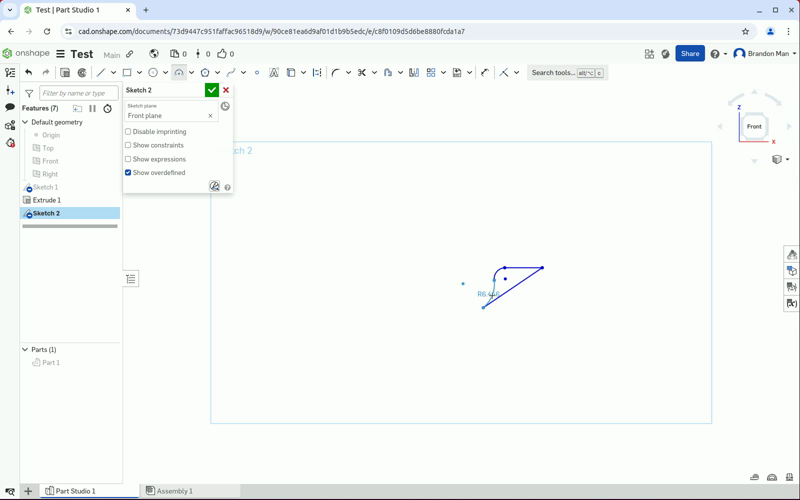
key_up(shift)
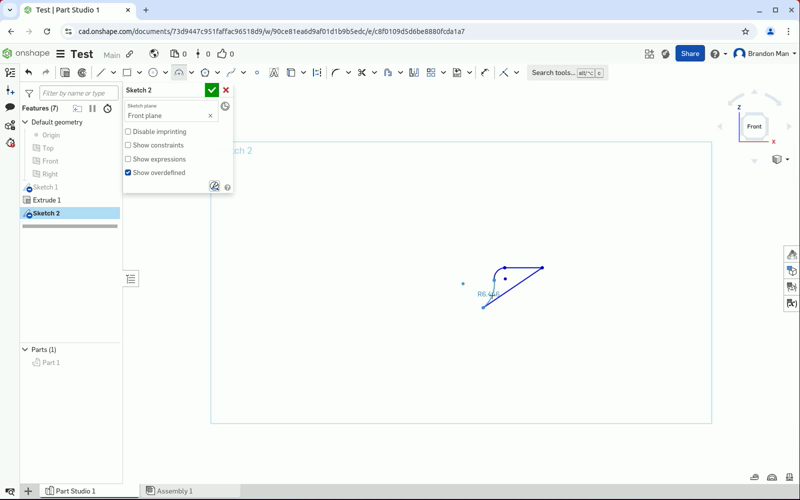
key(esc)
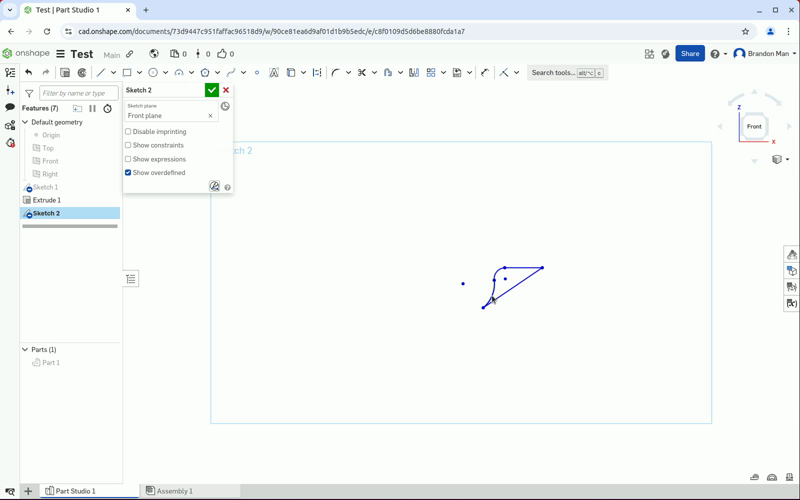
mouse_move(502, 275)
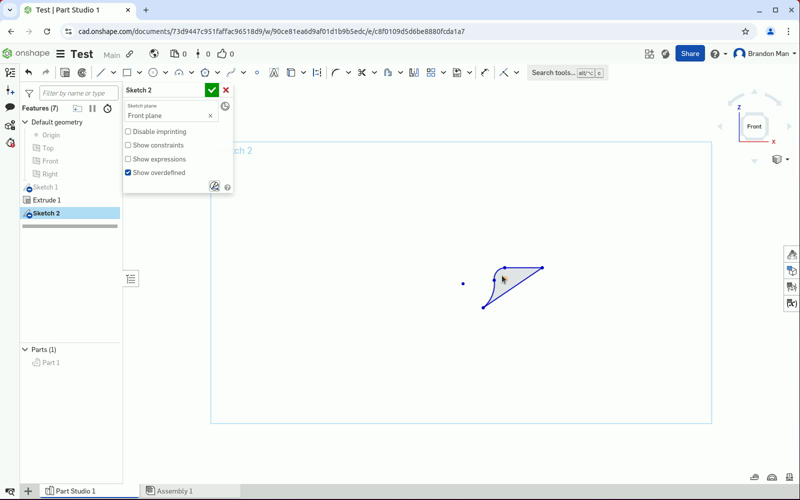
scroll(6)
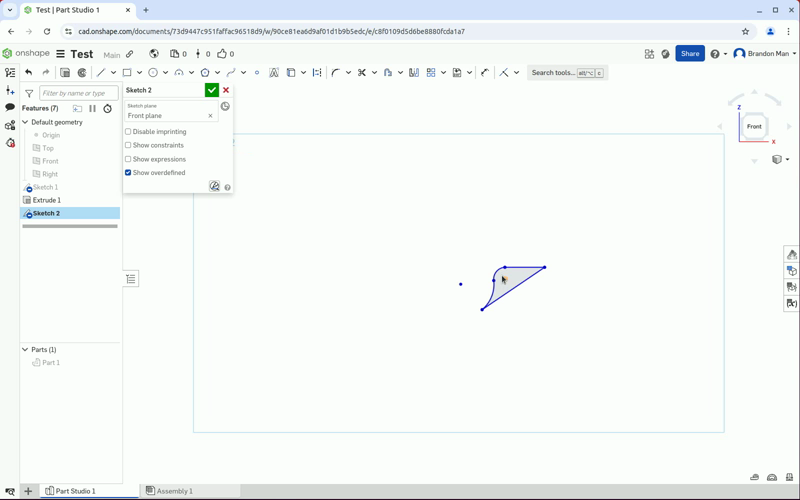
scroll(6)
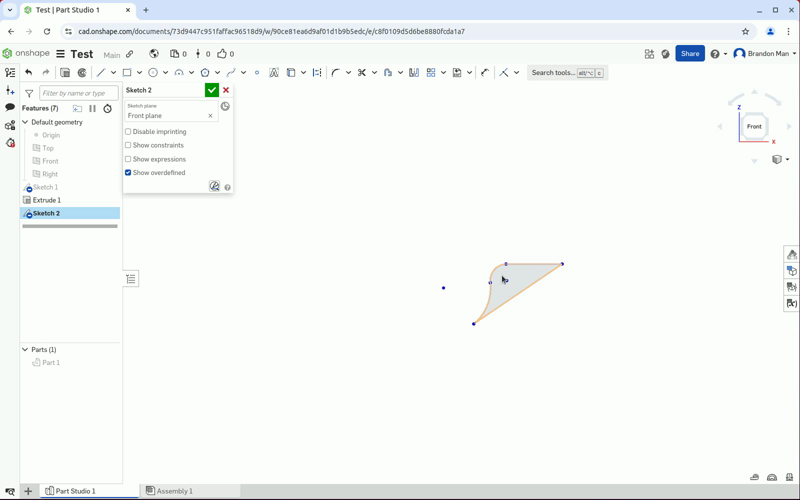
scroll(6)
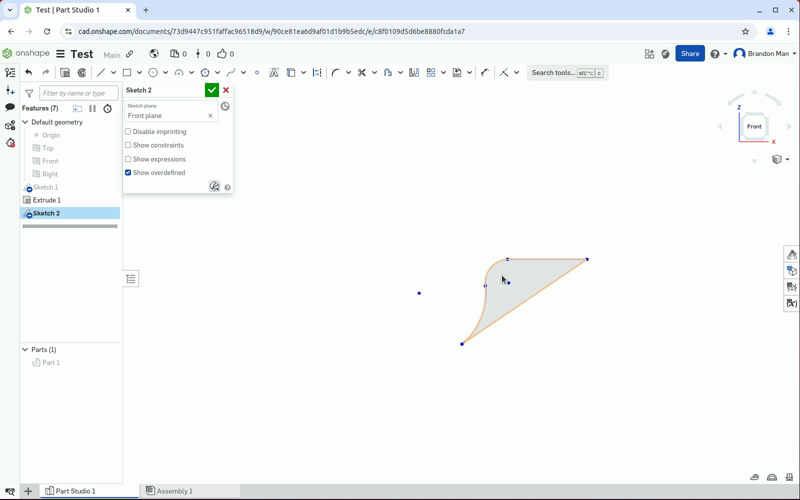
scroll(6)
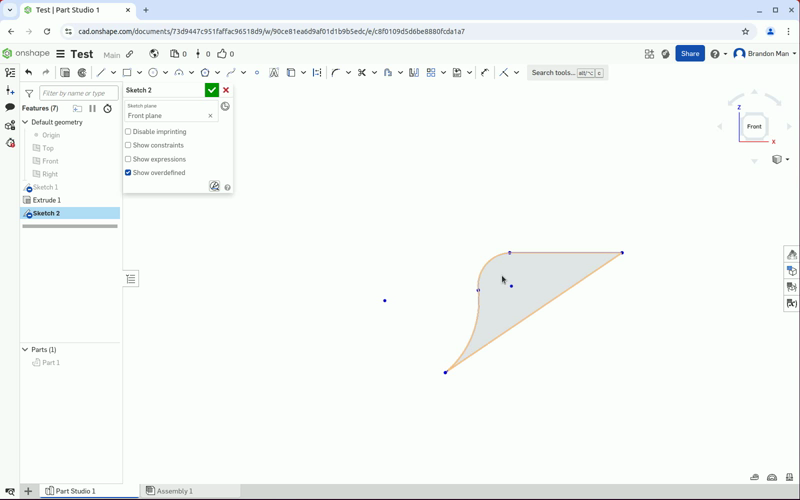
scroll(6)
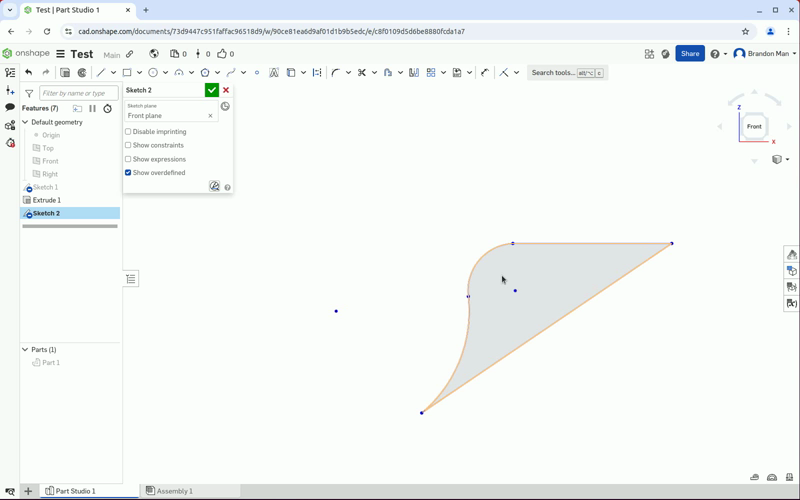
scroll(6)
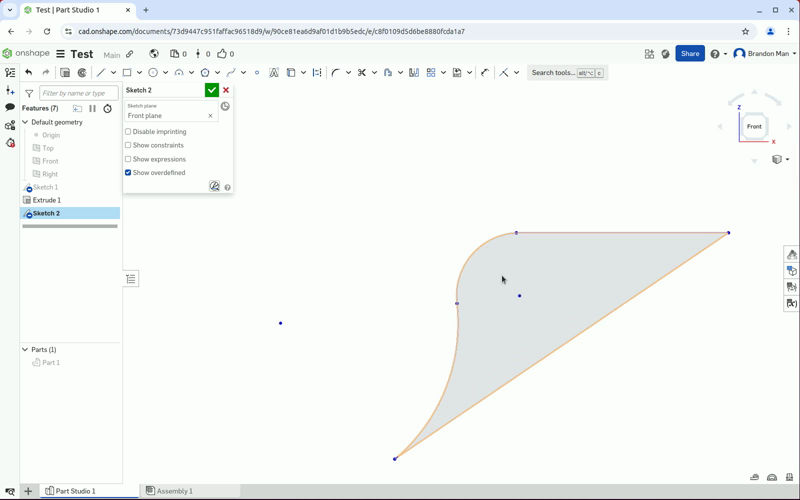
scroll(6)
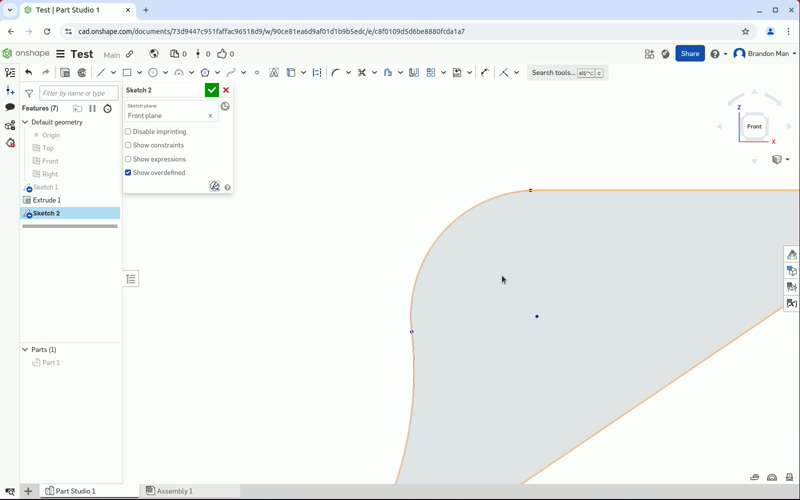
click(502, 275)
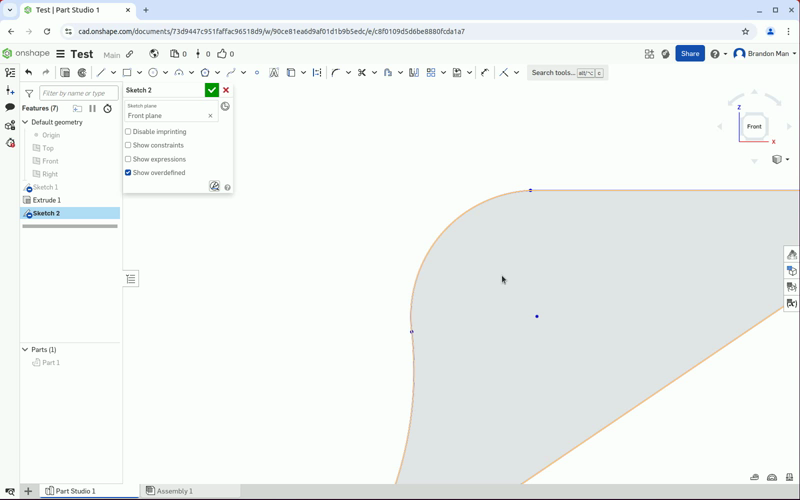
scroll(-6)
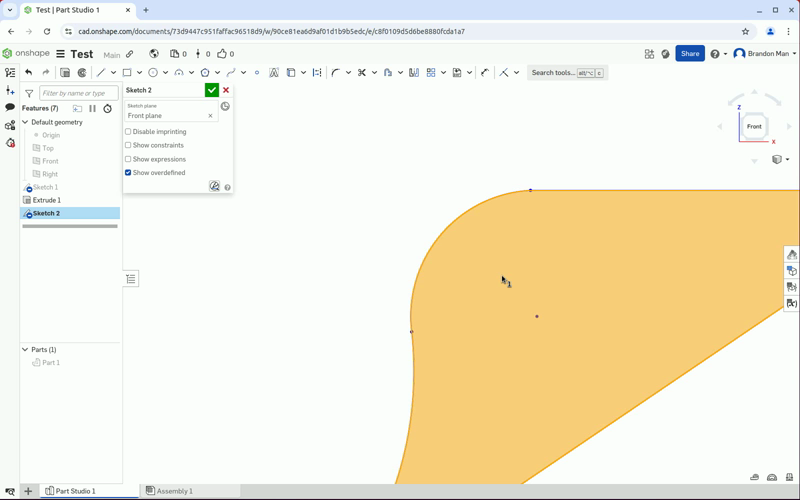
scroll(-6)
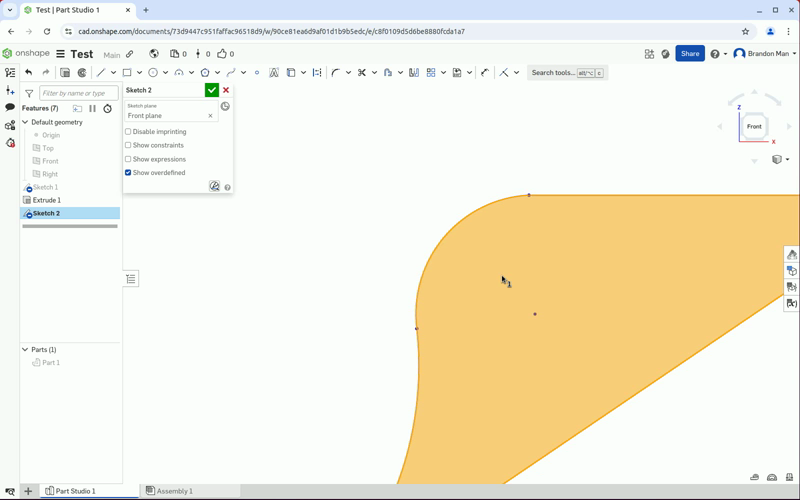
scroll(-6)
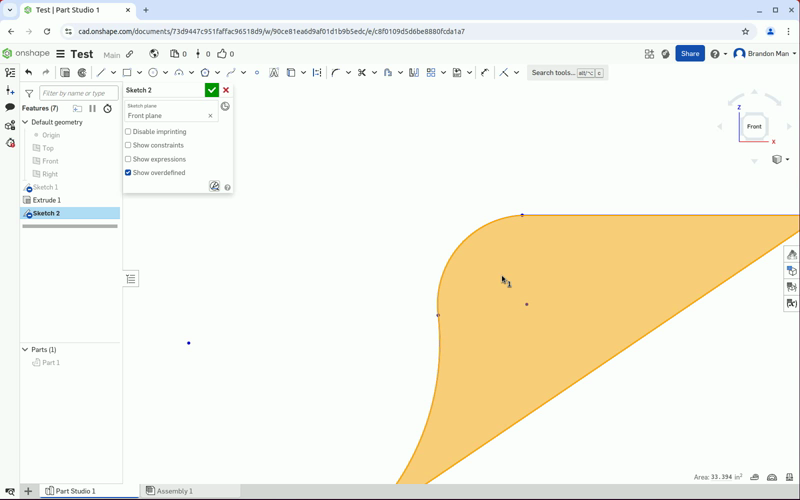
scroll(-6)
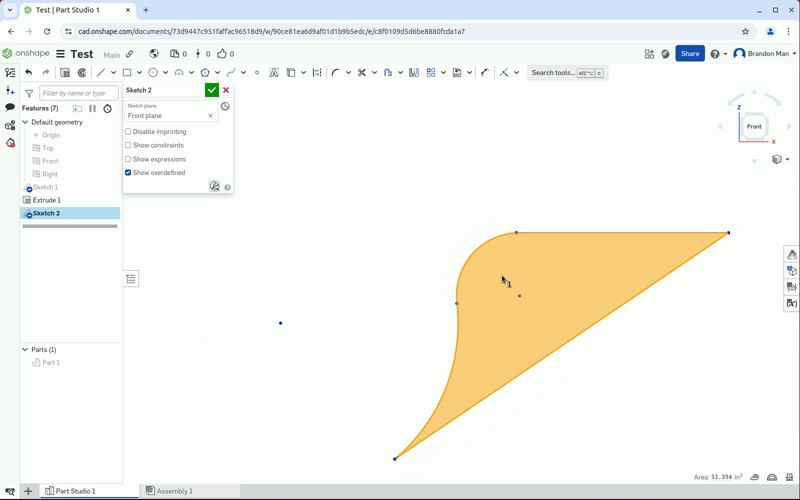
scroll(-6)
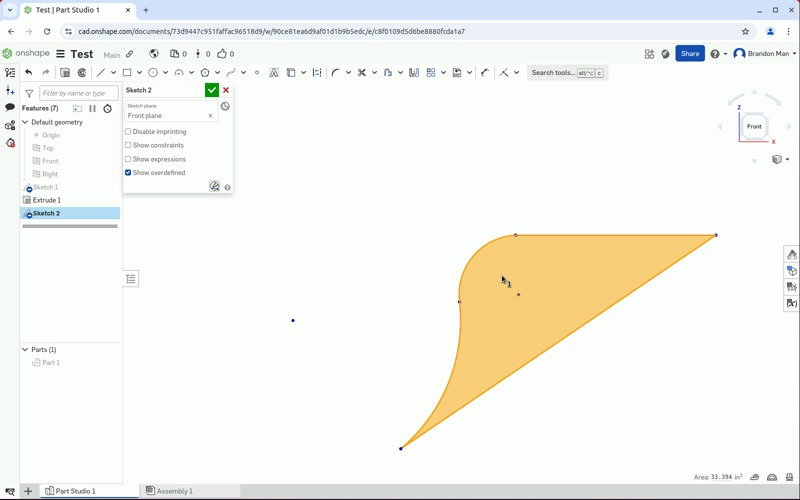
scroll(-6)
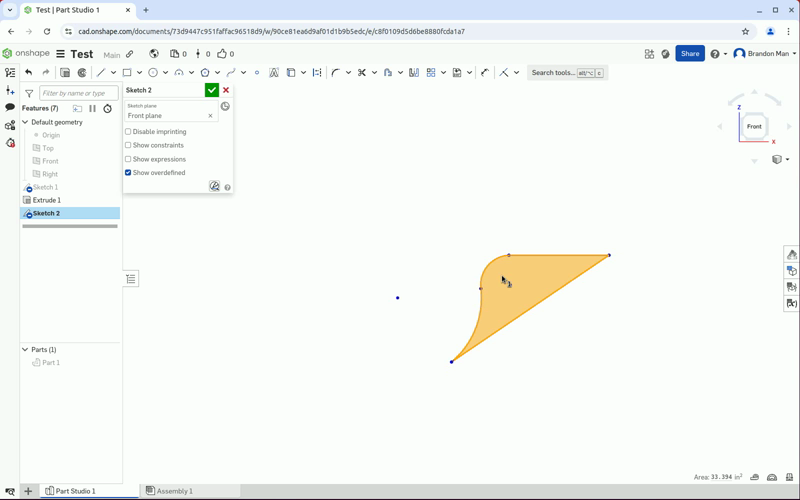
scroll(-6)
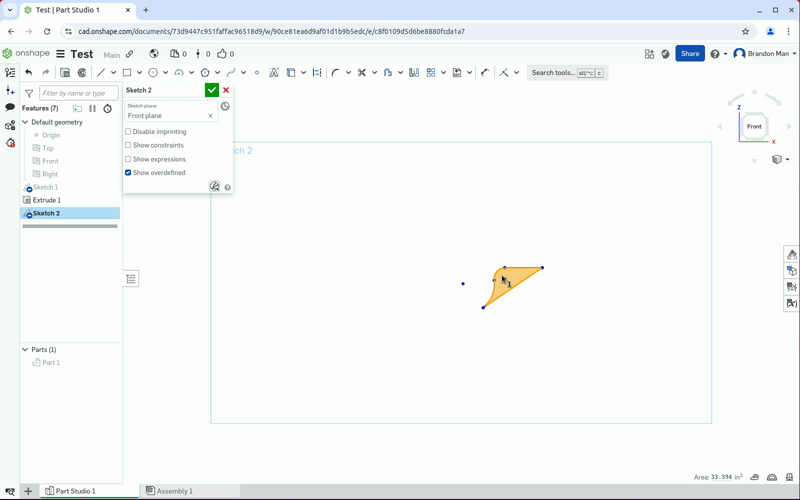
mouse_move(73, 352)
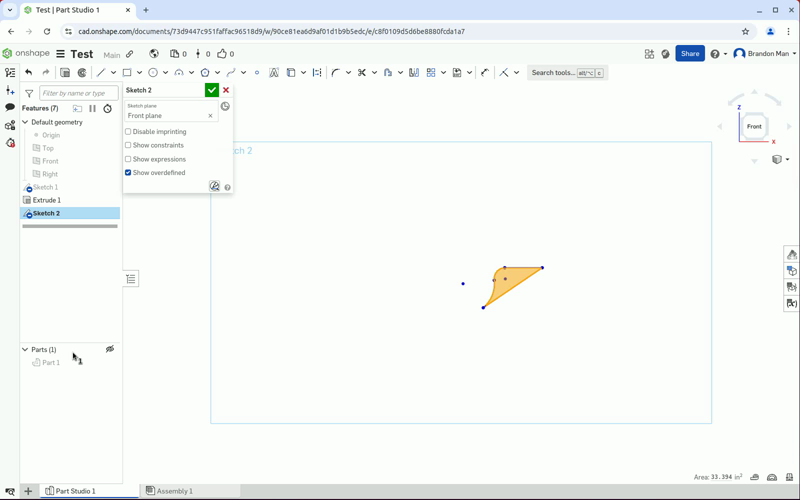
key(shift+y)
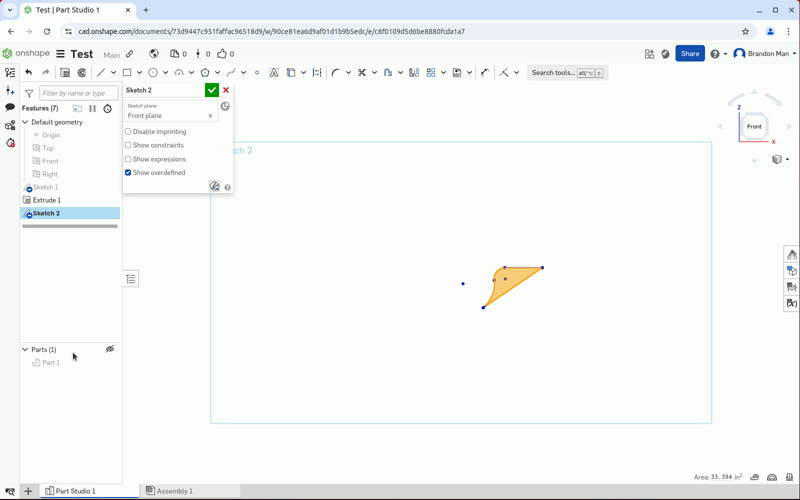
key(shift+e)
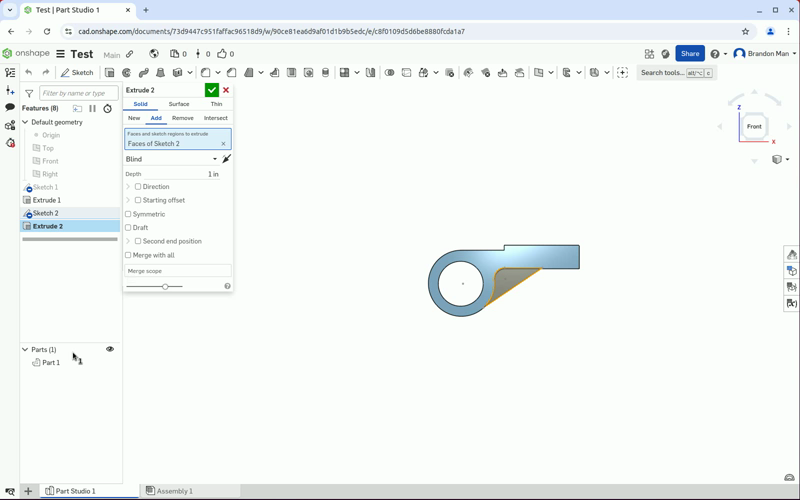
mouse_move(143, 106)
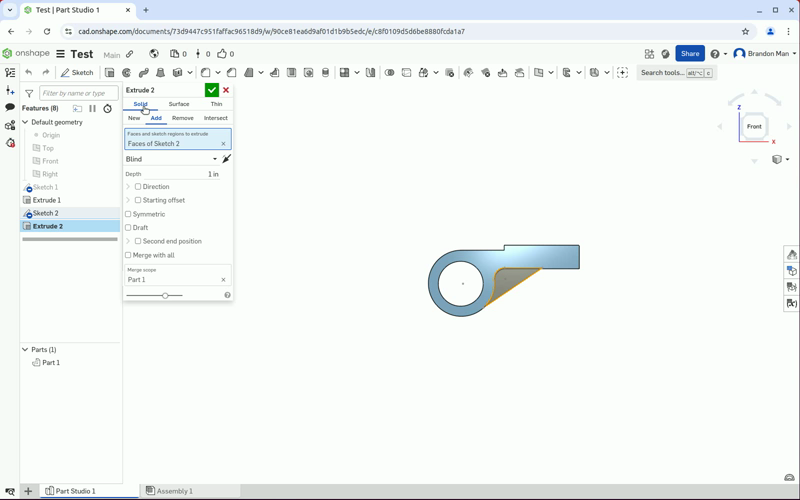
click(143, 106)
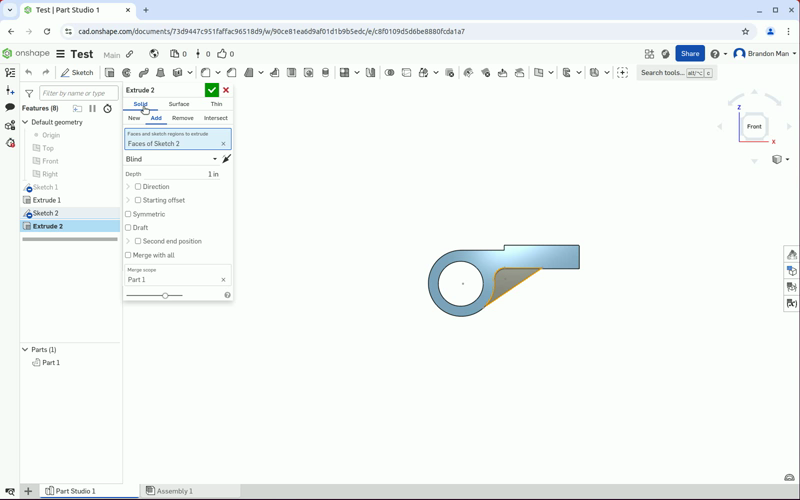
mouse_move(137, 120)
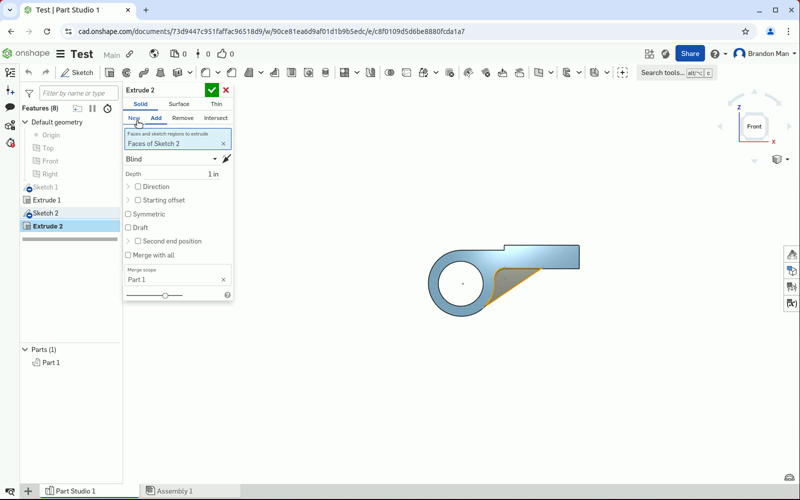
click(137, 120)
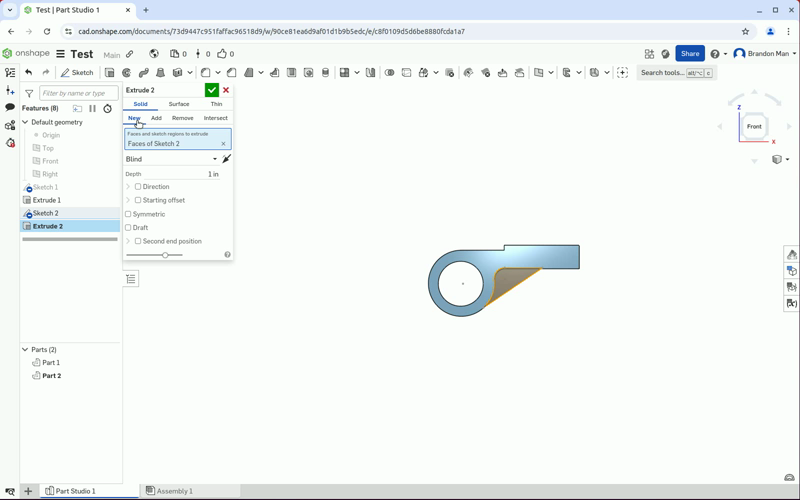
key(tab, 4)
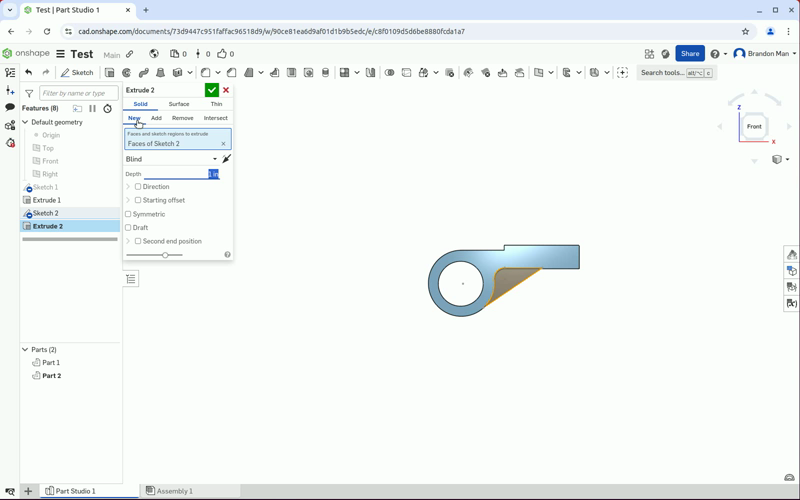
text(2.408)
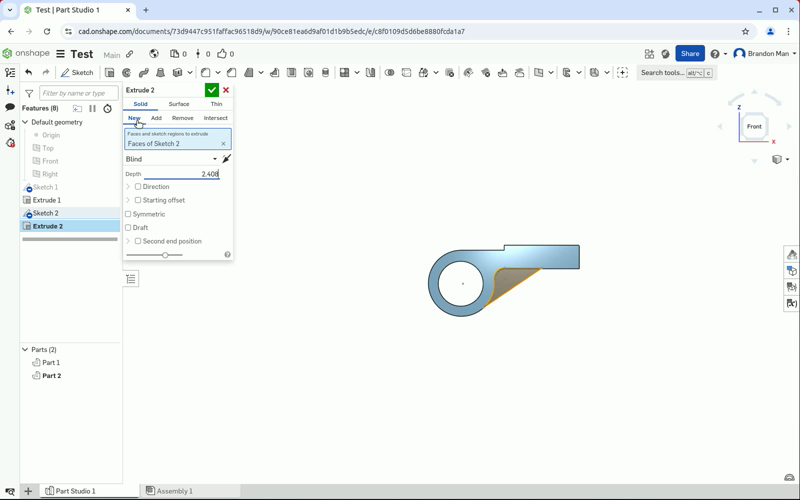
key(tab, 3)
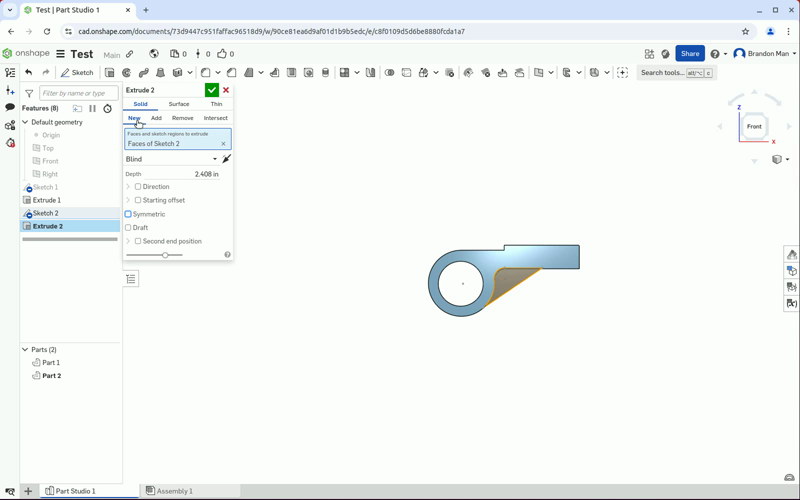
key(space)
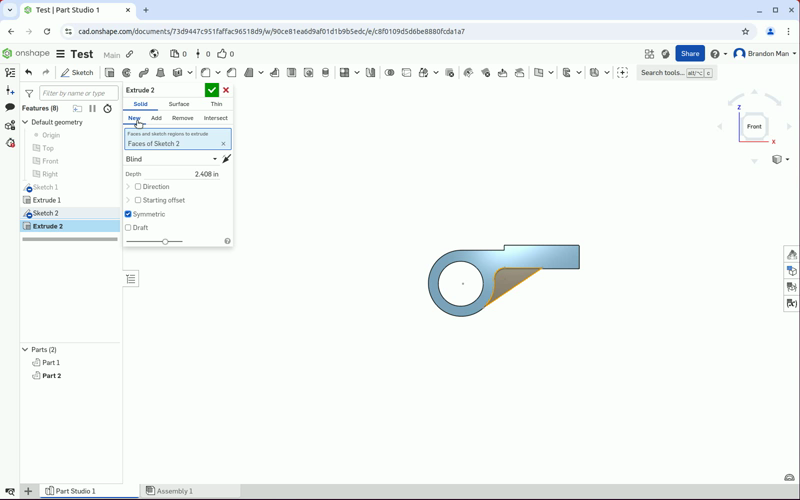
key(enter)
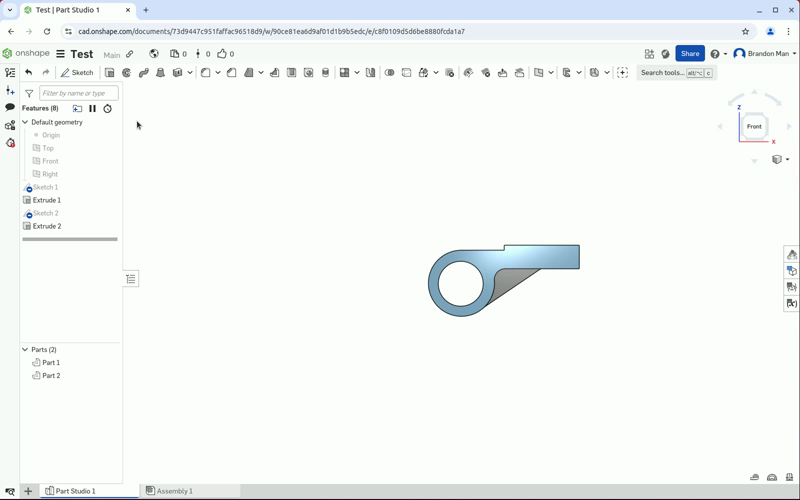
key(shift+h)
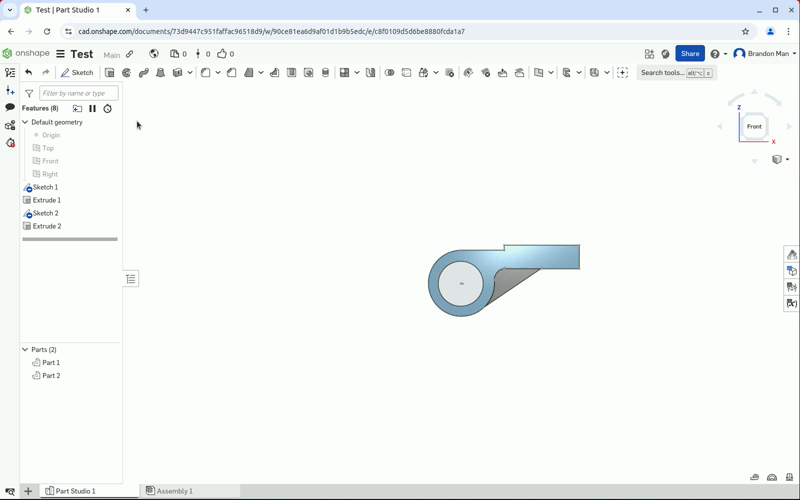
key(shift+h)
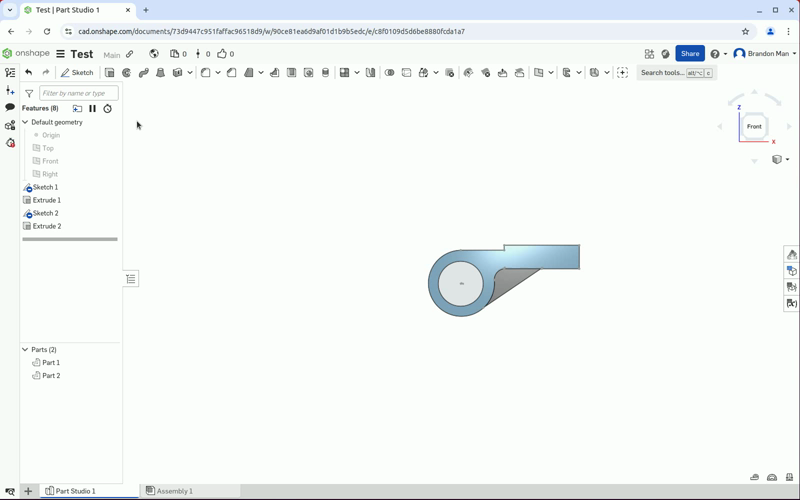
key(shift+7)
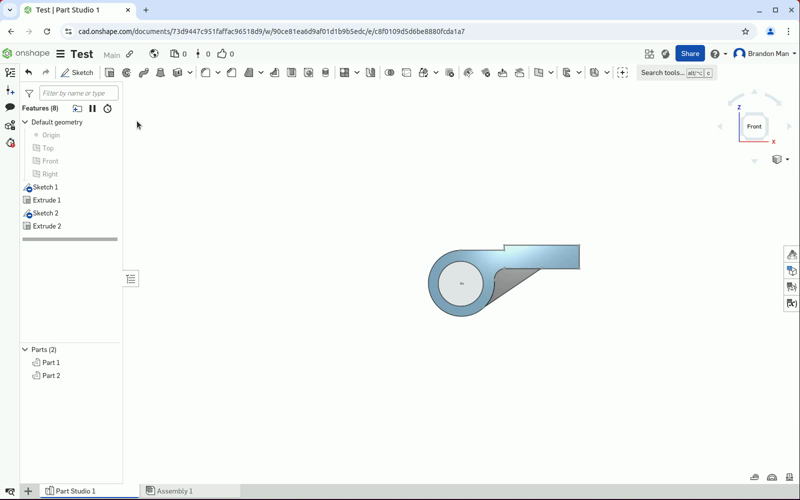
key(left, 2)
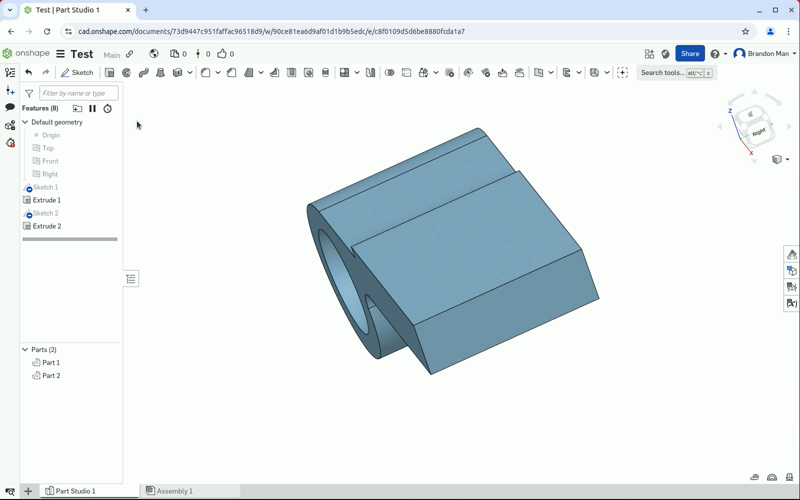
key(down, 2)
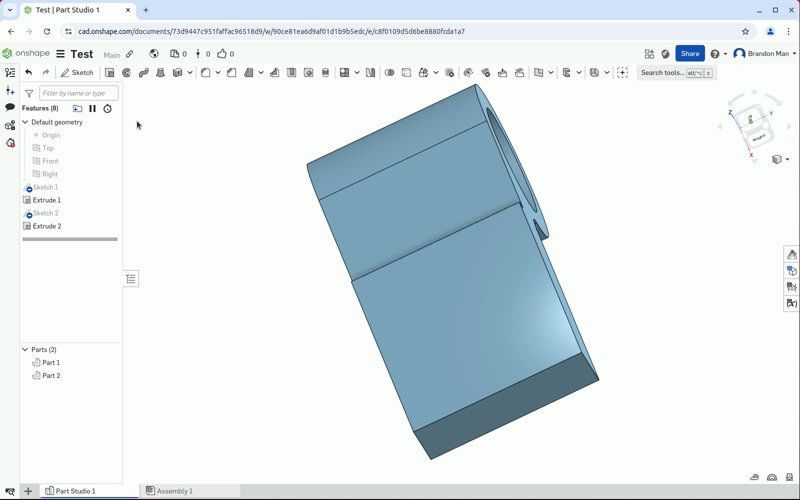
key(up, 2)
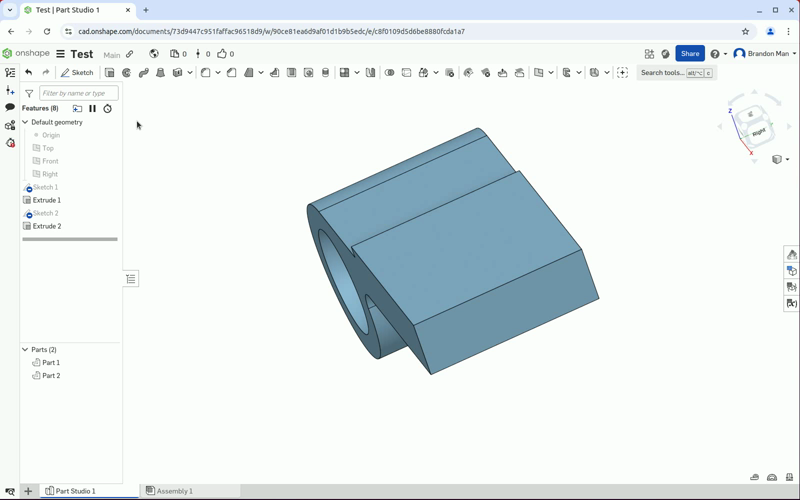
key(right, 2)
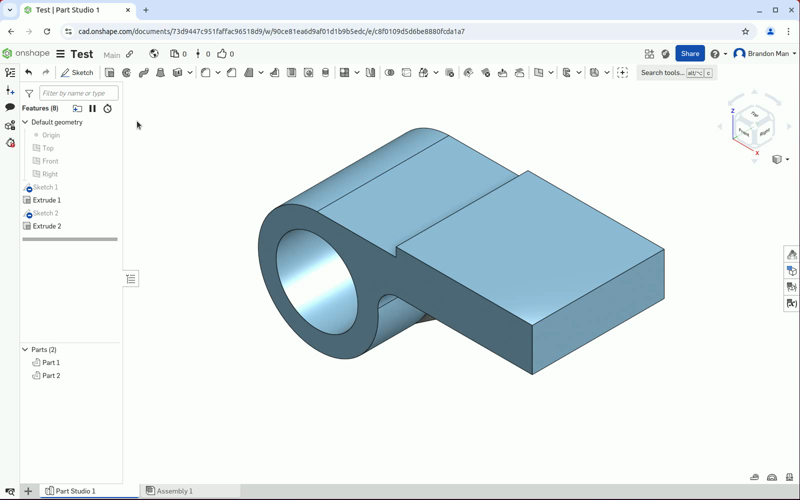
mouse_move(73, 189)
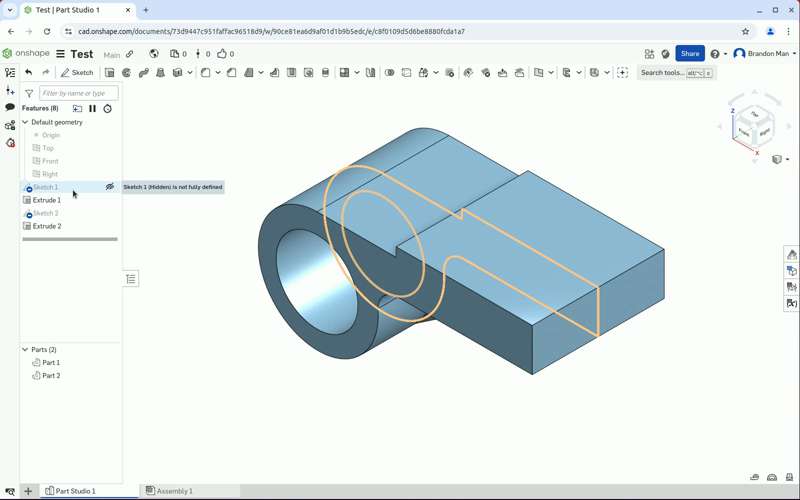
click(73, 189)